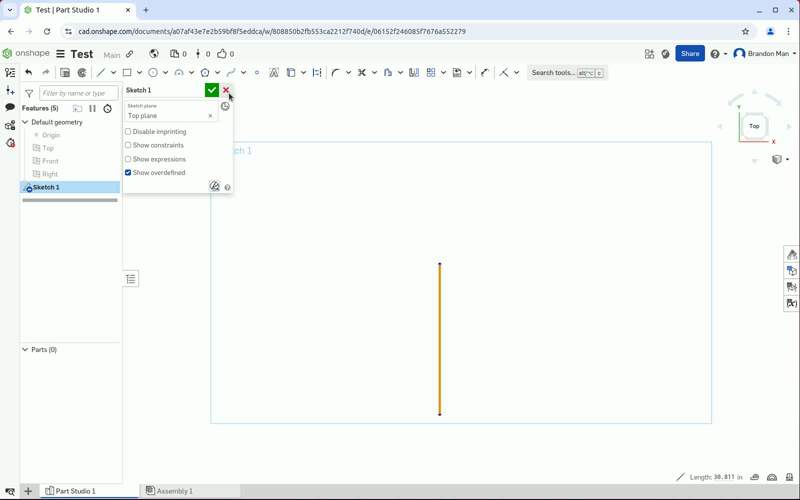
key(shift+h)
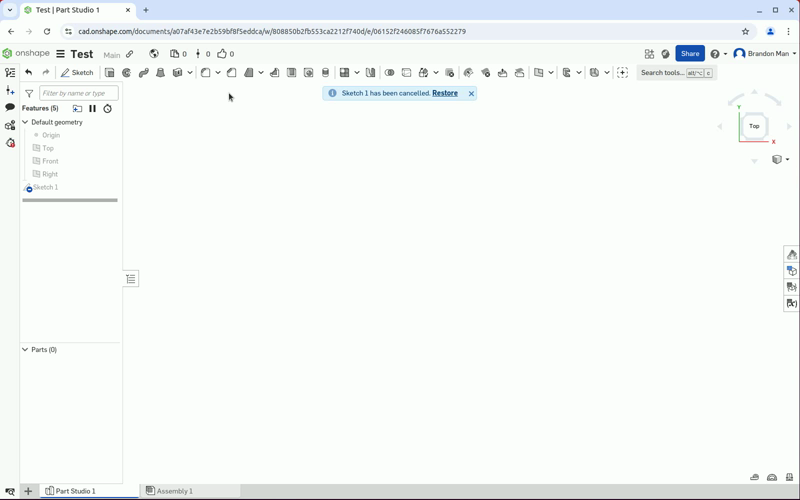
mouse_move(73, 352)
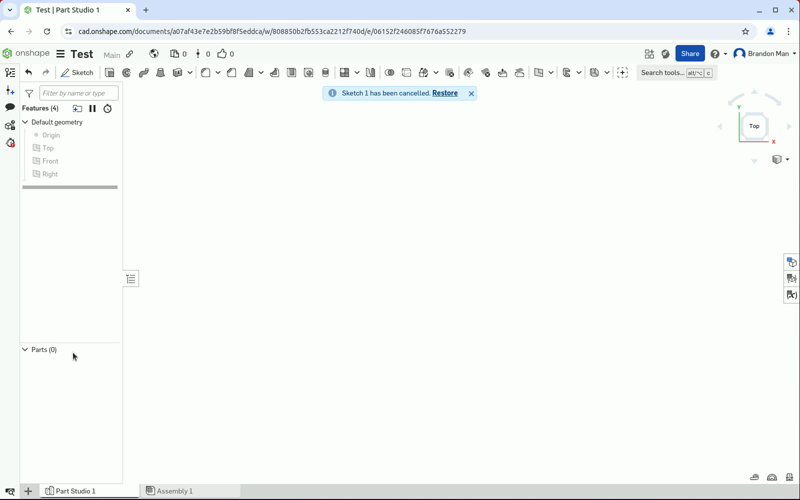
key(y)
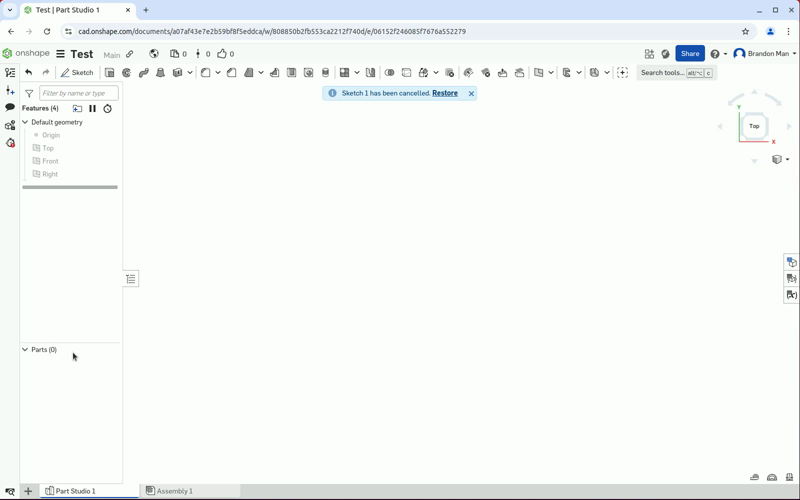
key(shift+p)
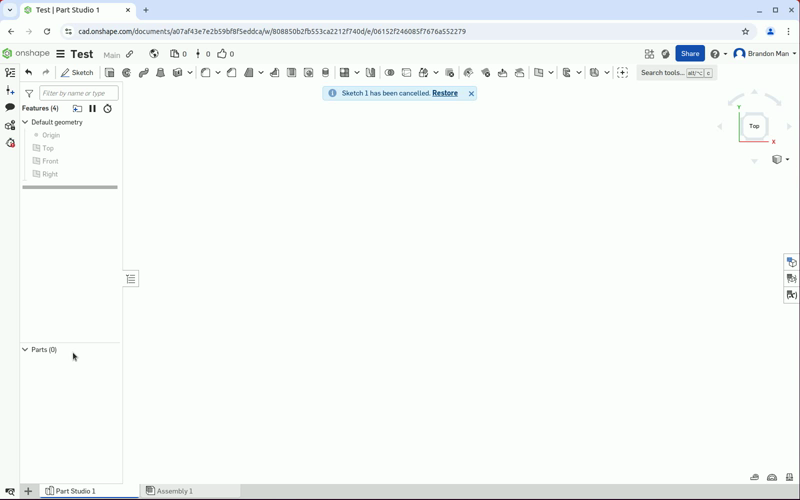
key(space)
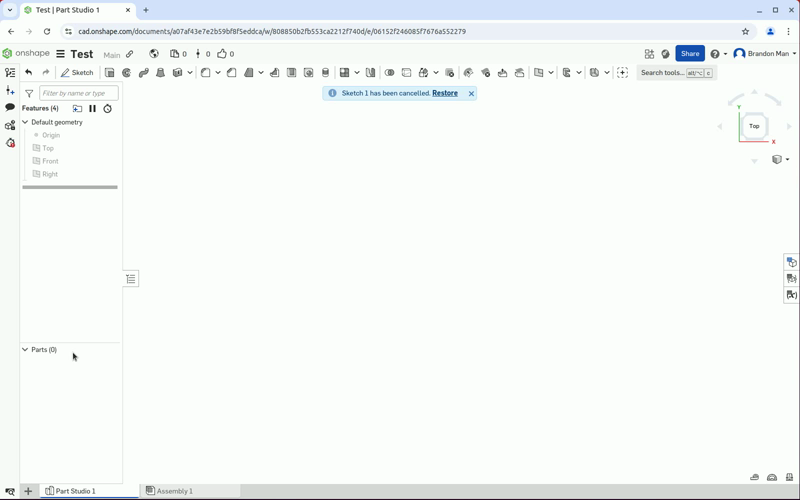
key_down(shift)
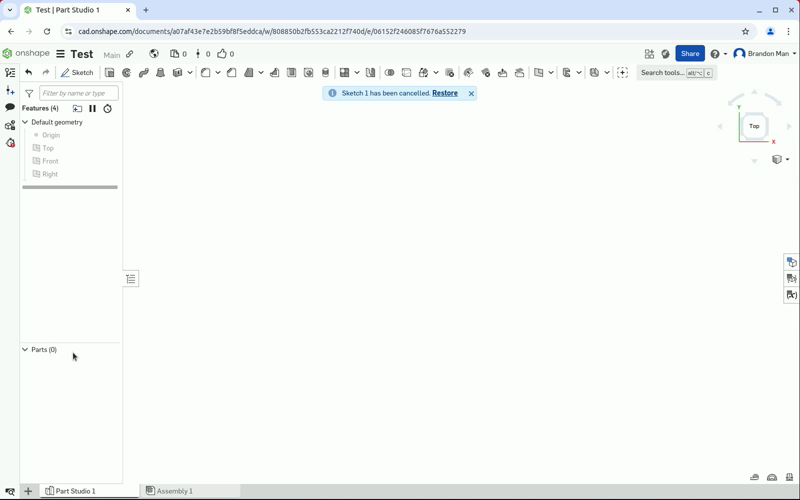
key(up)
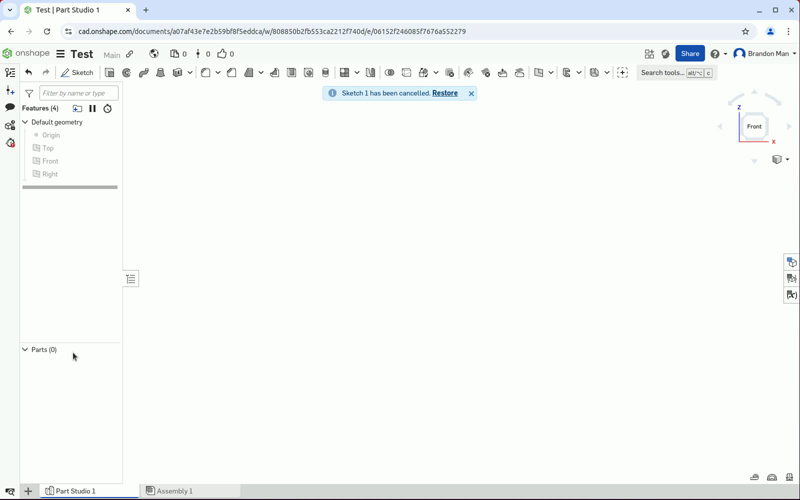
key_up(shift)
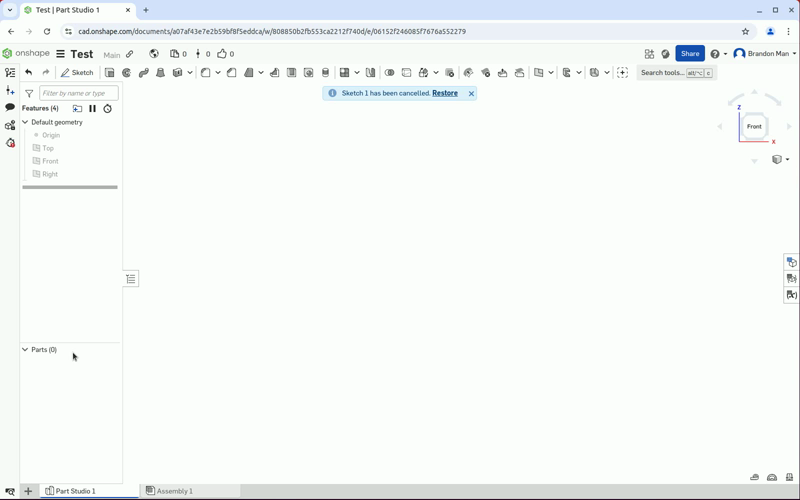
mouse_move(73, 352)
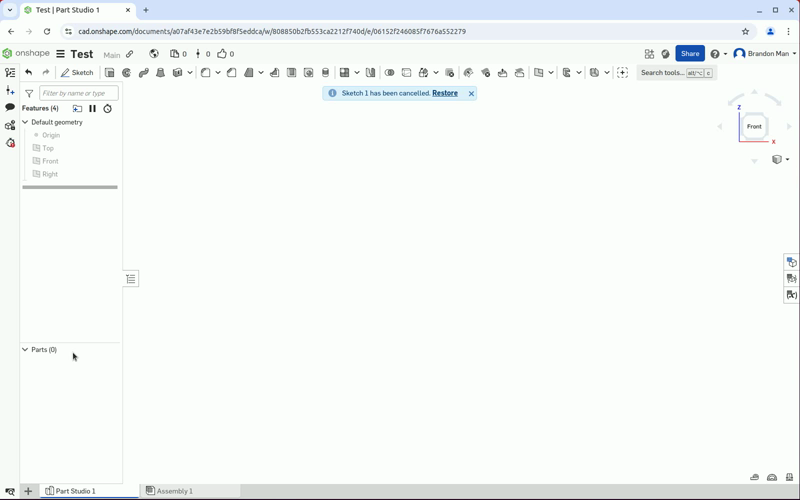
key(shift+y)
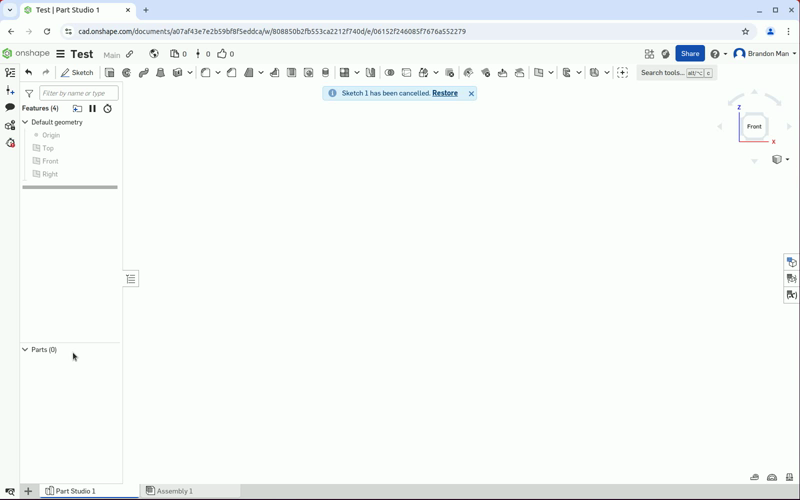
key(shift+s)
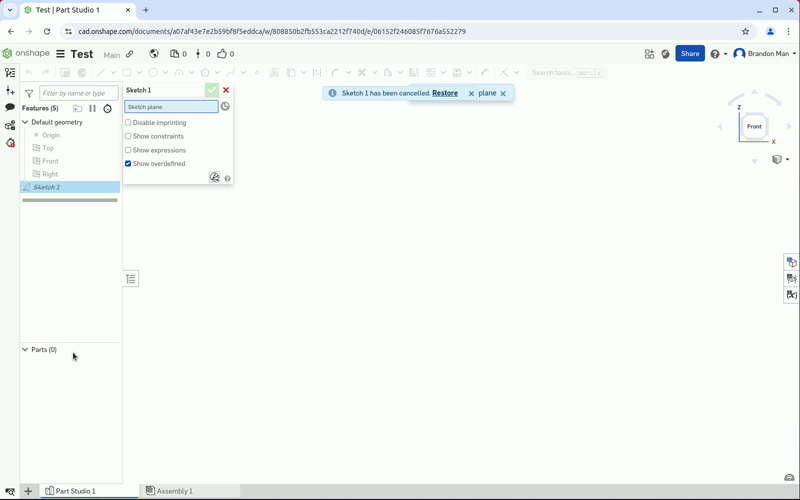
mouse_move(73, 163)
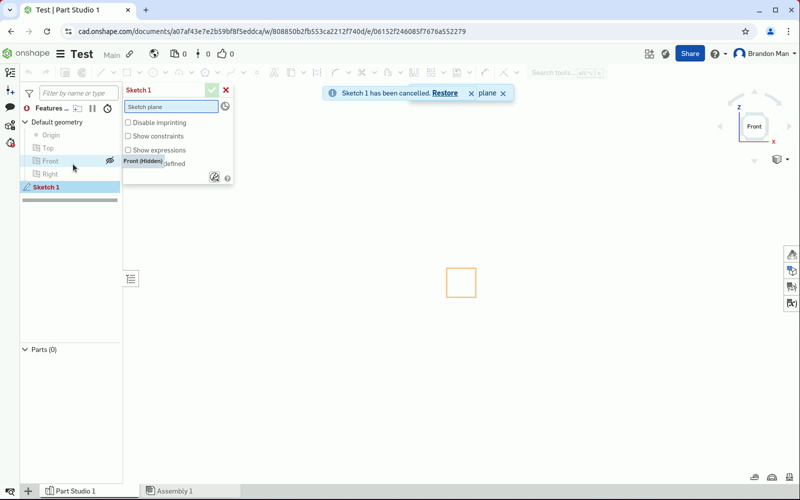
click(73, 163)
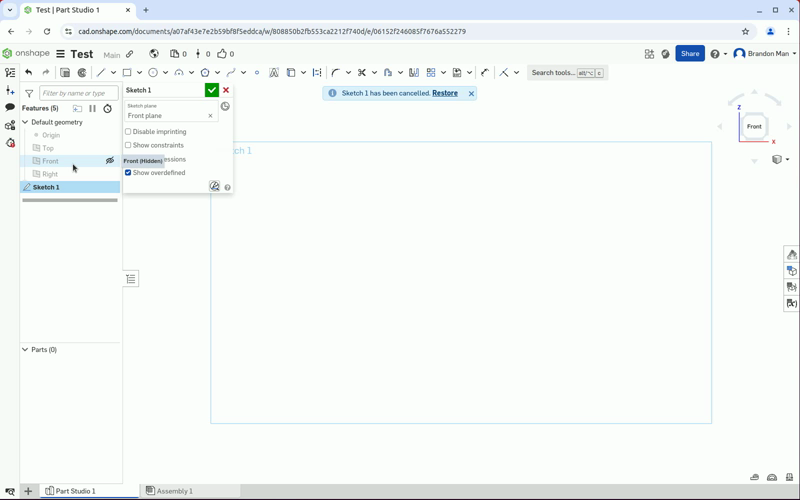
mouse_move(73, 352)
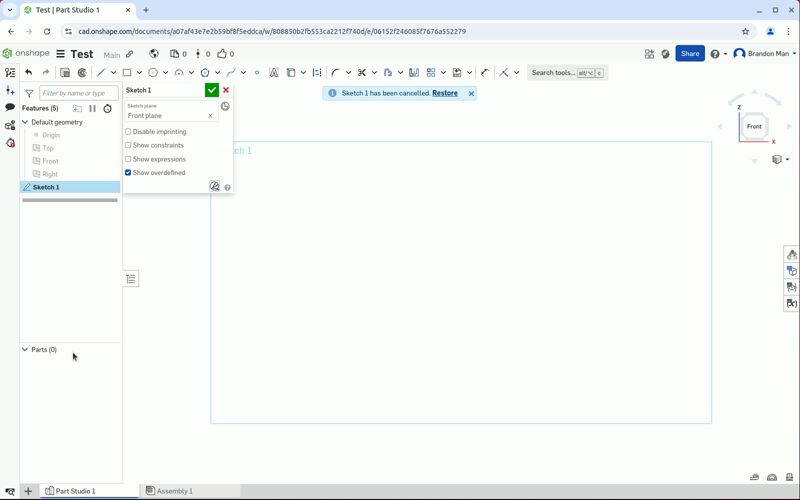
key(y)
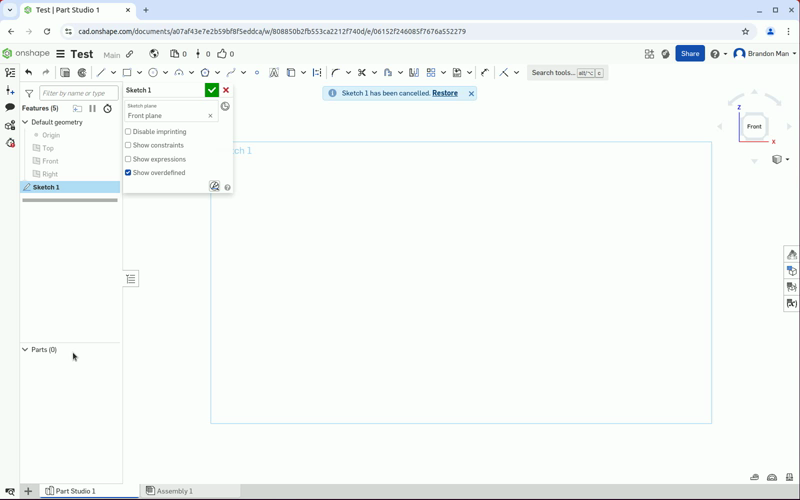
key(c)
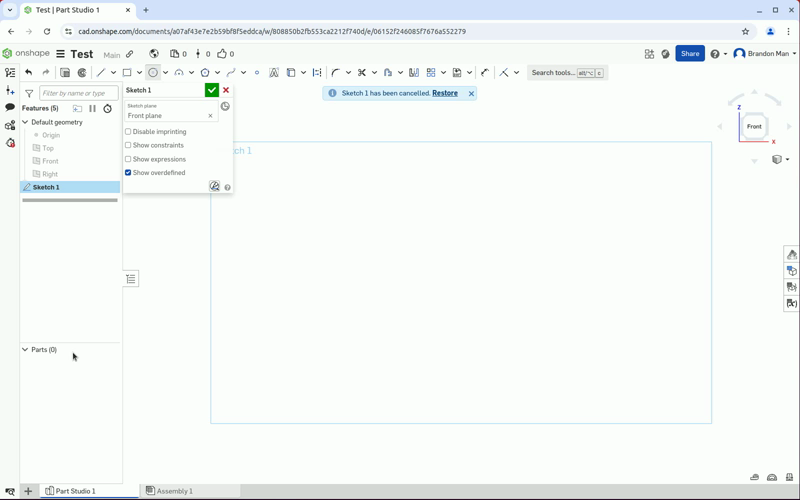
key_down(shift)
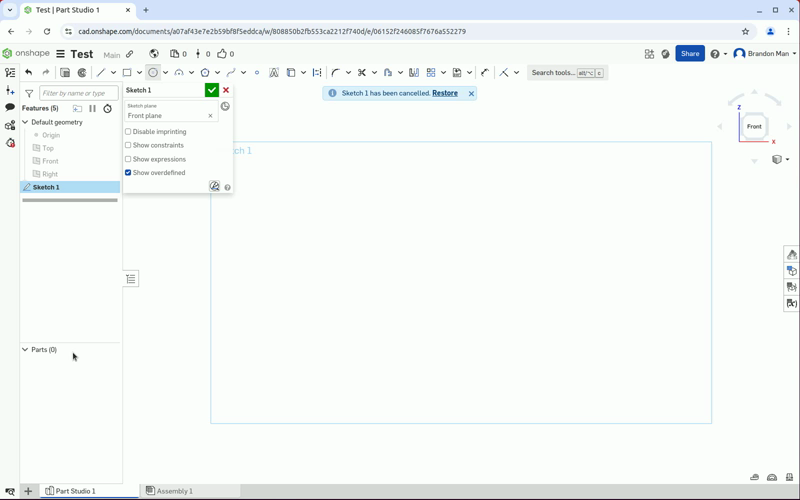
mouse_move(461, 282)
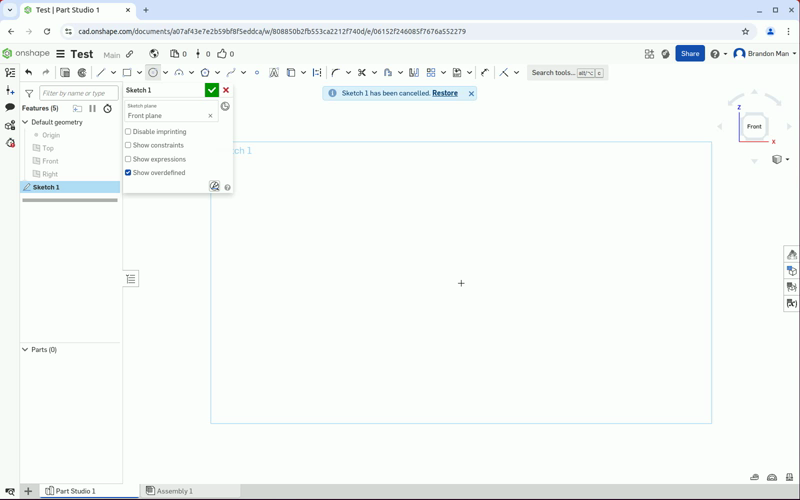
click(461, 282)
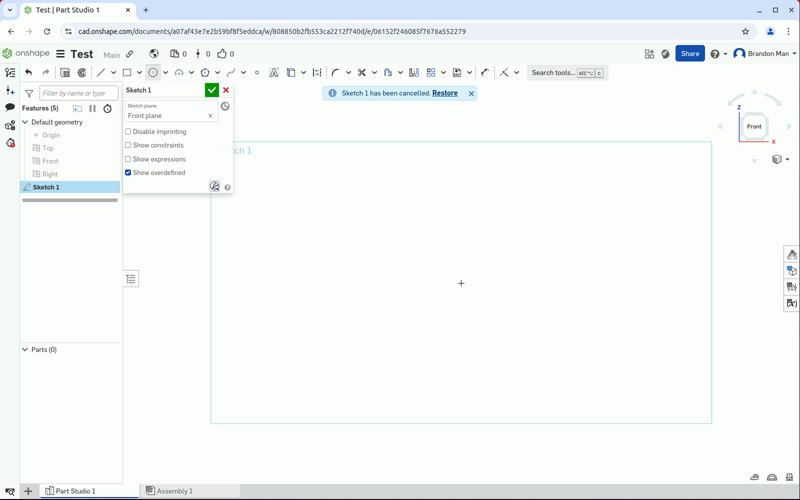
key_up(shift)
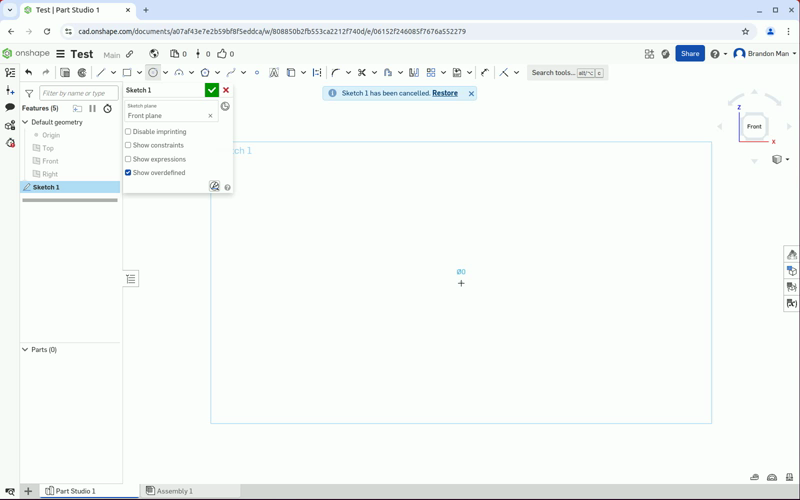
mouse_move(574, 282)
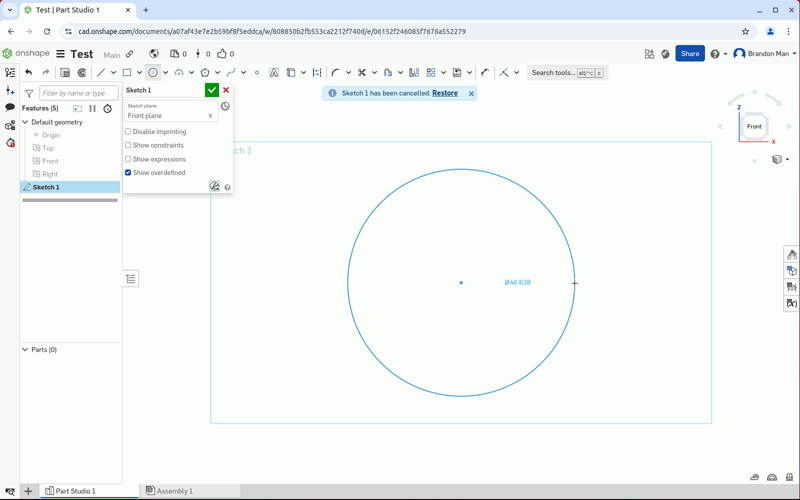
click(574, 282)
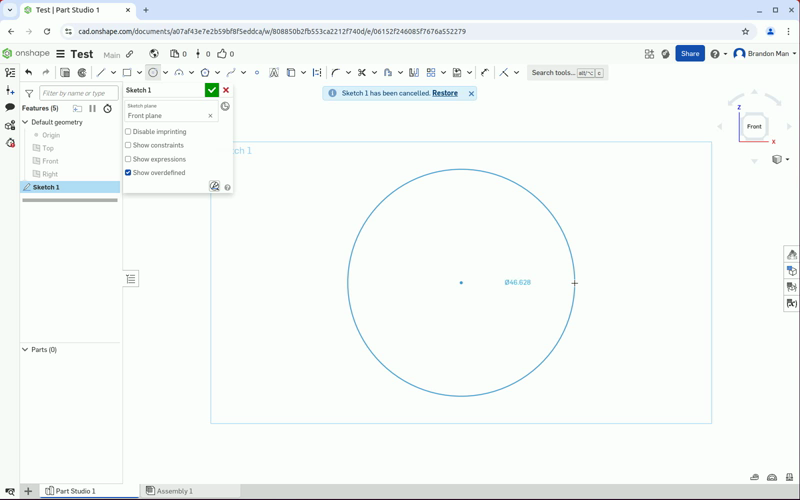
key(esc)
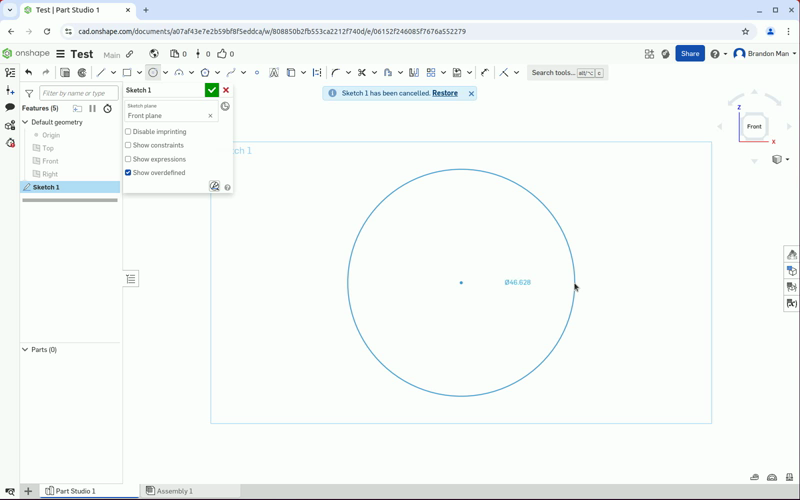
mouse_move(382, 274)
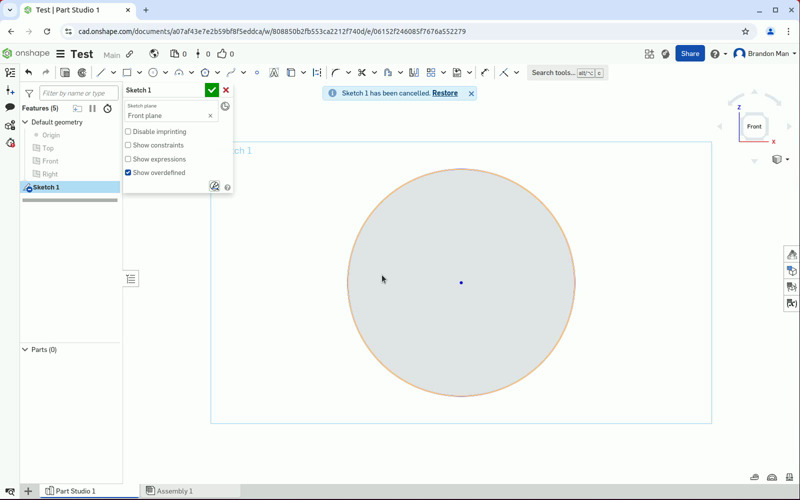
click(382, 274)
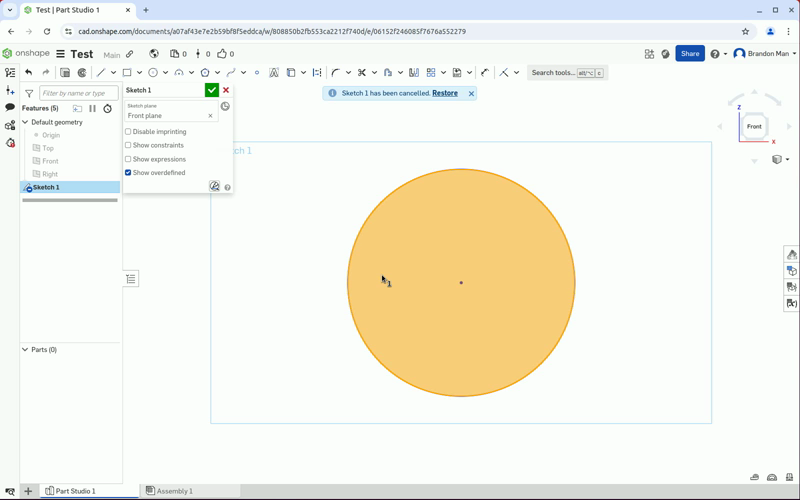
mouse_move(73, 352)
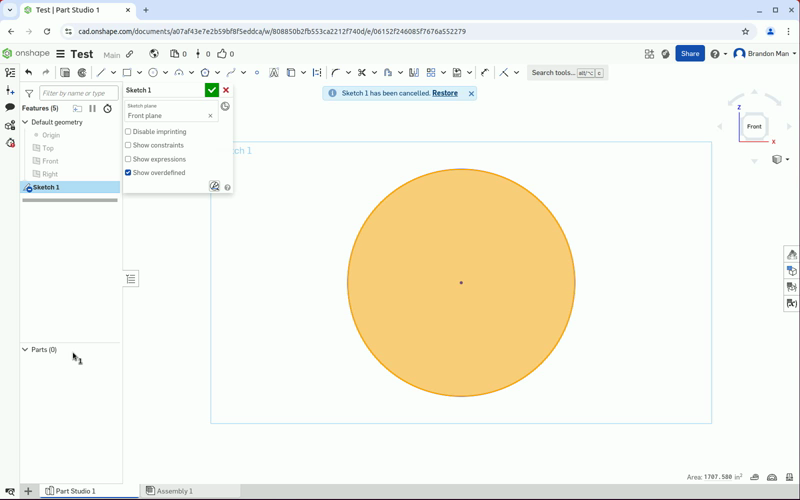
key(shift+y)
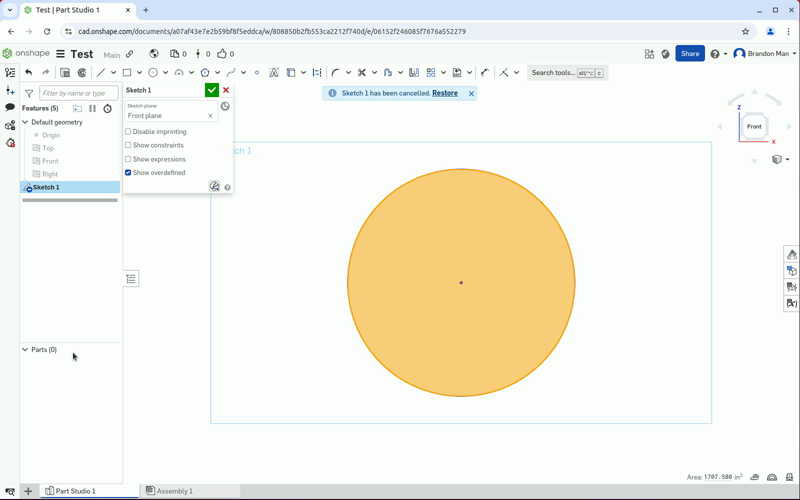
key(shift+e)
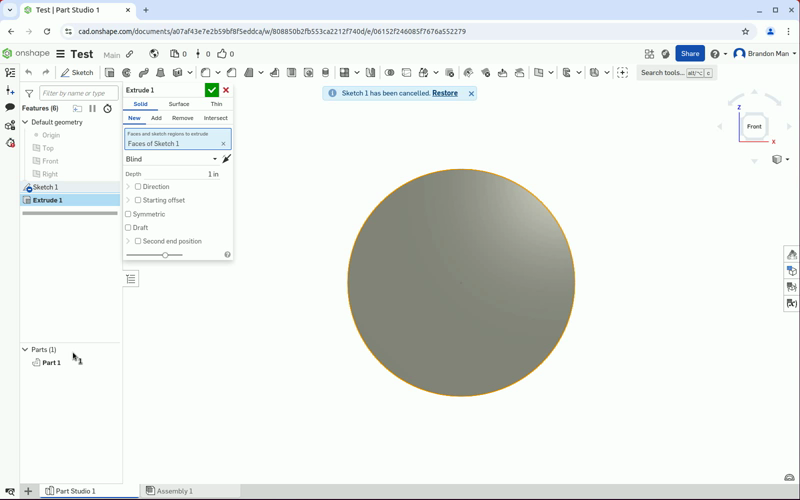
mouse_move(143, 106)
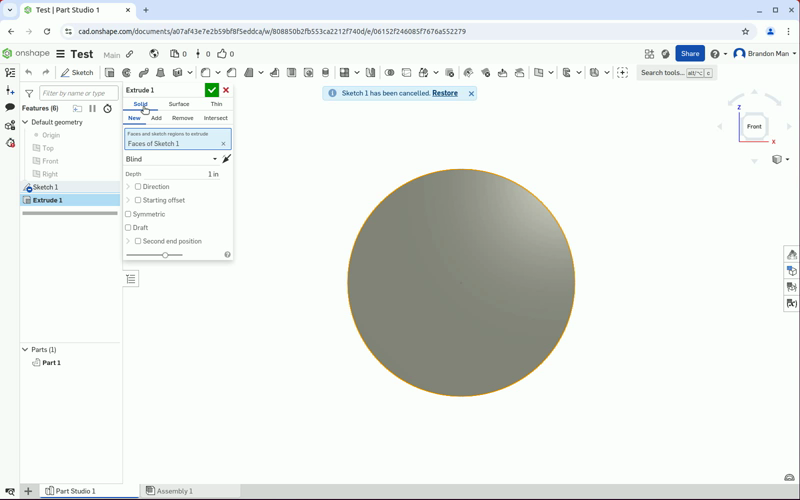
click(143, 106)
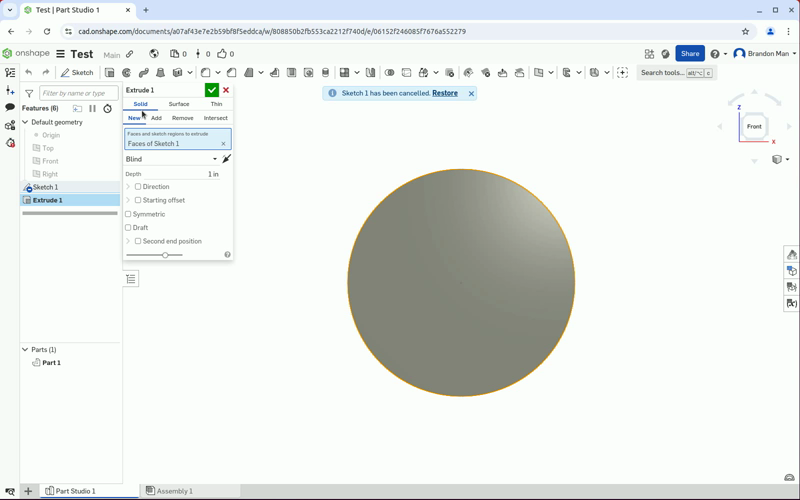
mouse_move(137, 120)
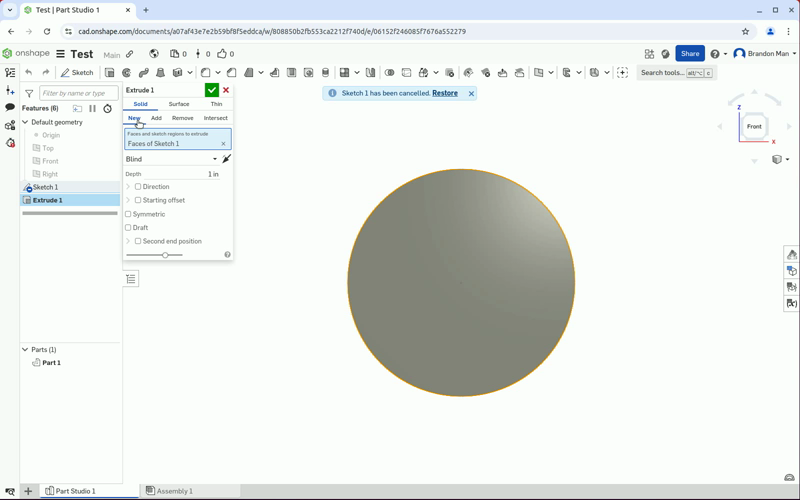
click(137, 120)
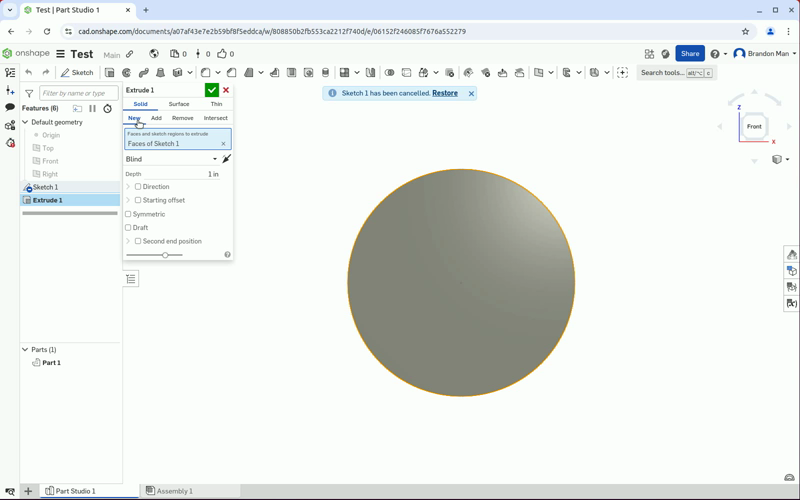
key(tab, 4)
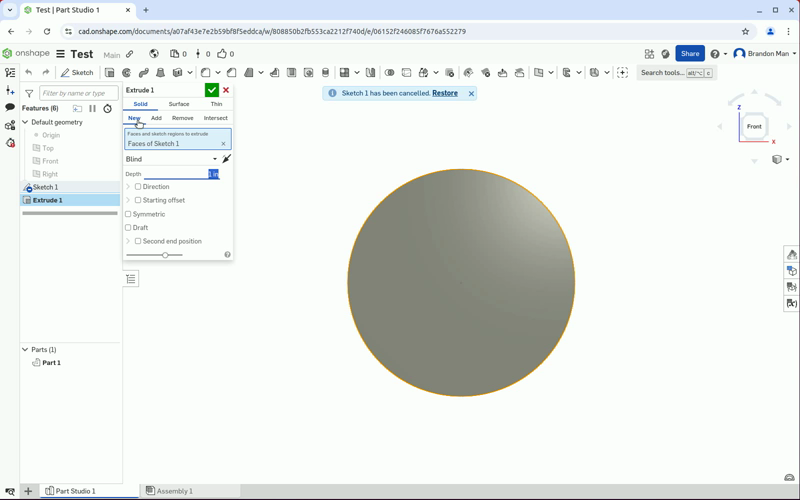
text(11.554)
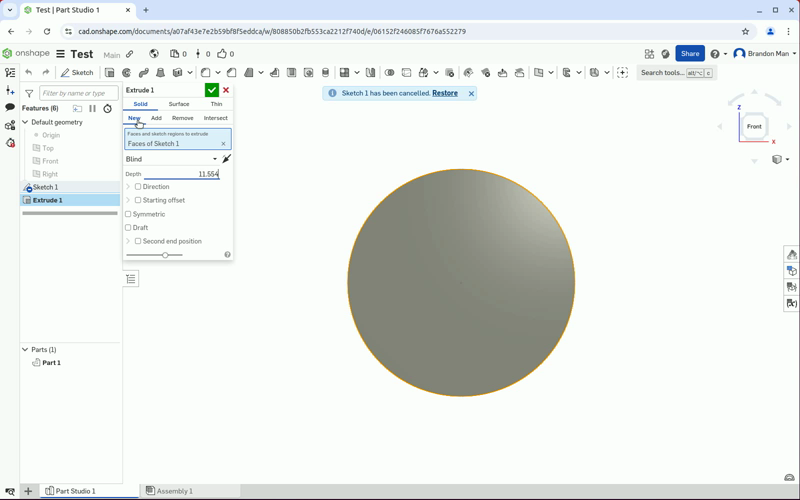
key(enter)
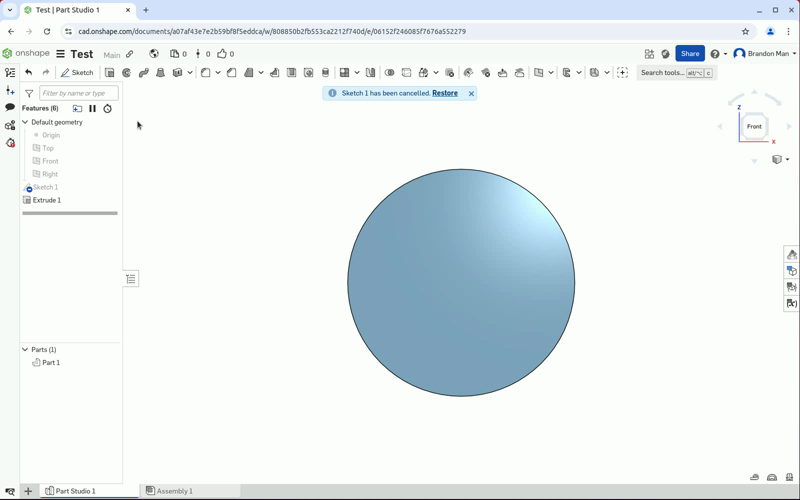
key(shift+h)
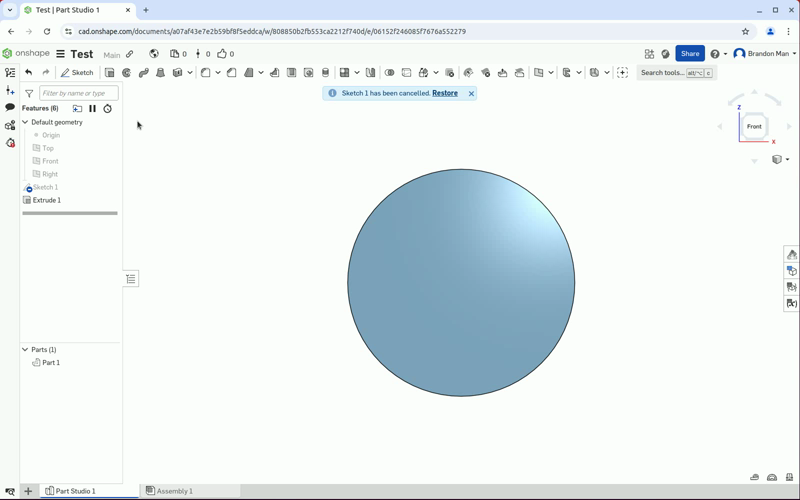
key(shift+h)
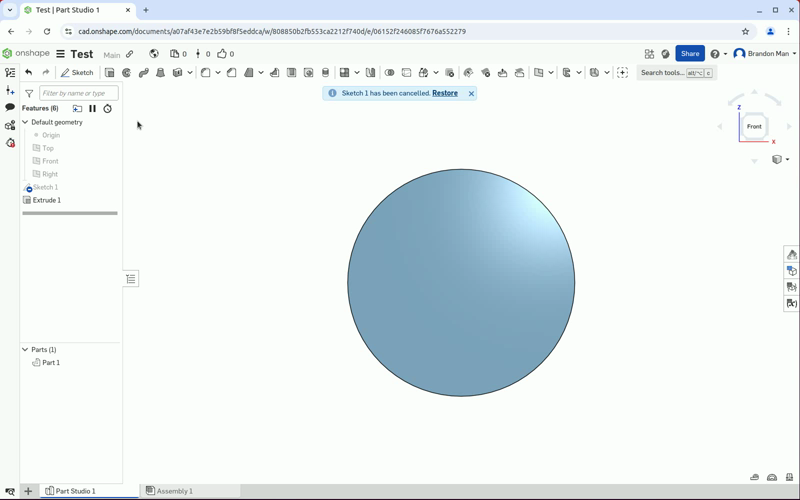
mouse_move(73, 189)
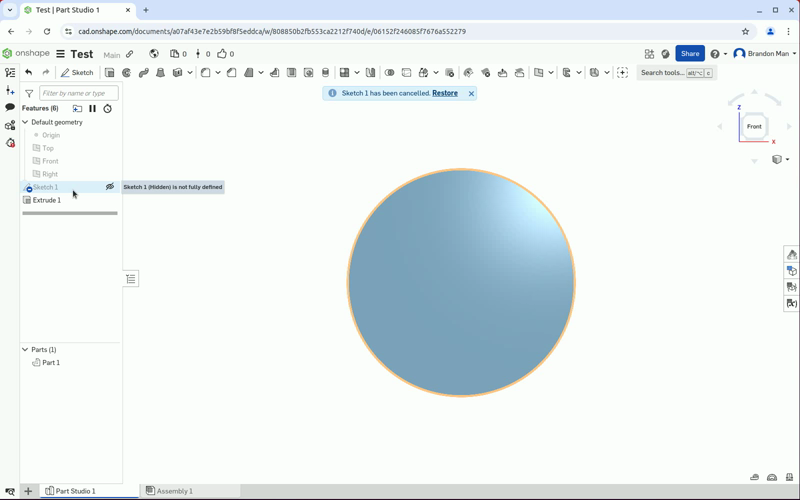
click(73, 189)
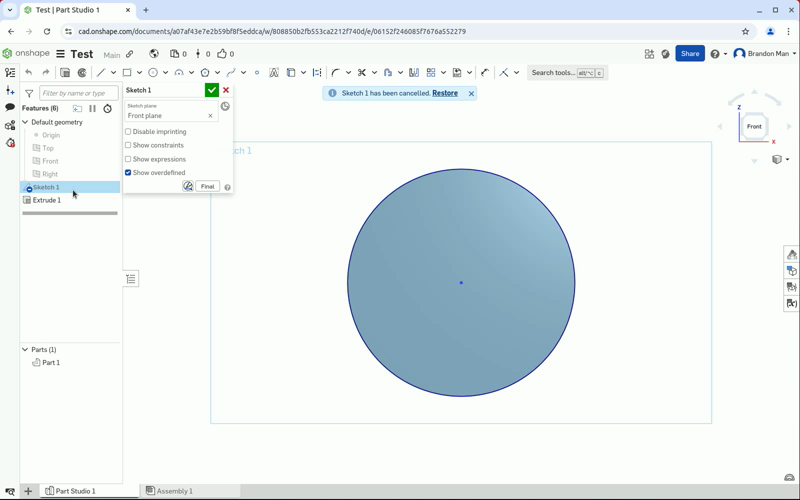
mouse_move(229, 92)
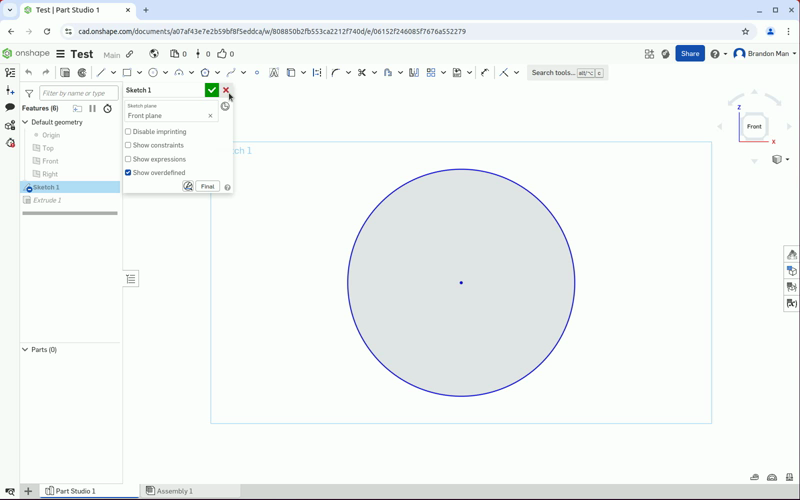
click(229, 92)
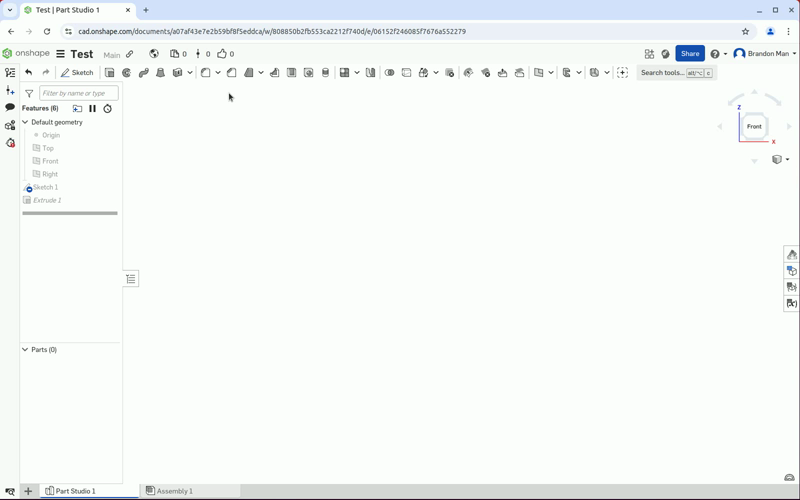
mouse_move(541, 75)
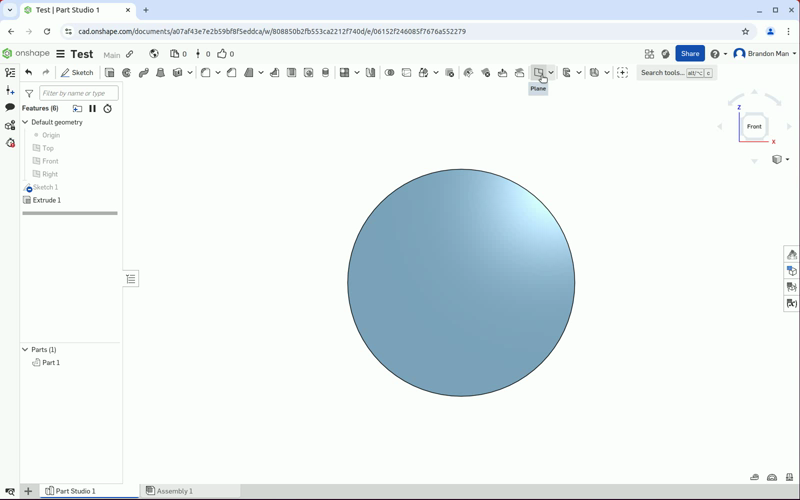
click(541, 75)
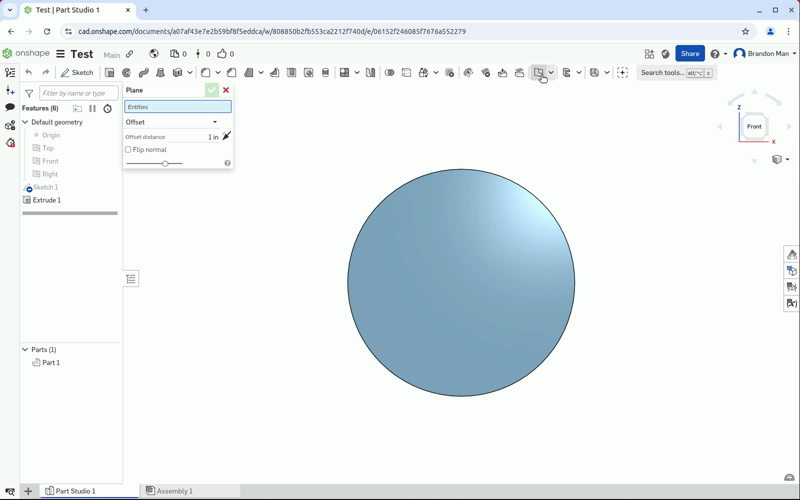
mouse_move(73, 163)
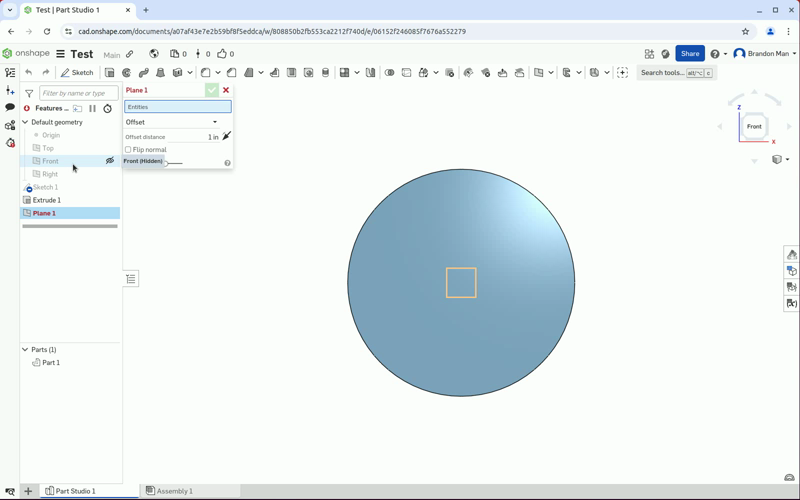
click(73, 163)
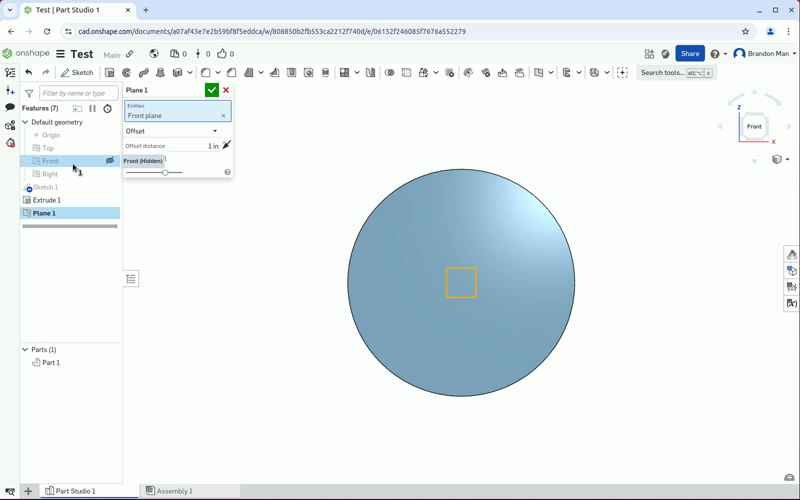
key(tab, 2)
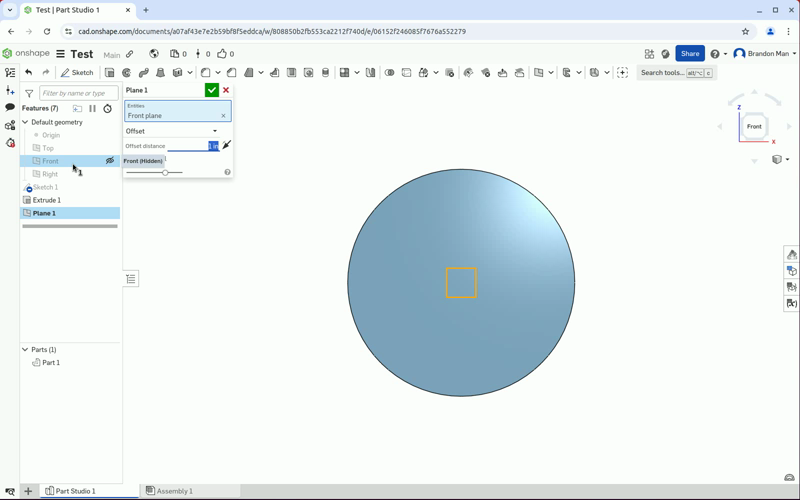
text(11.554)
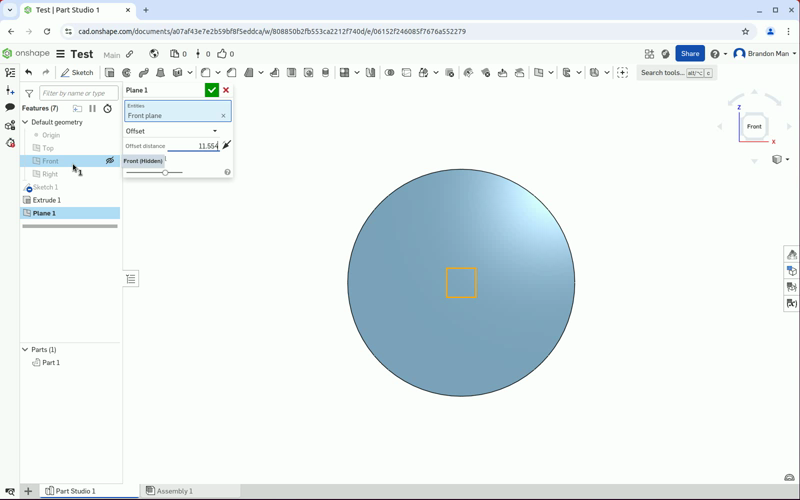
key(enter, 2)
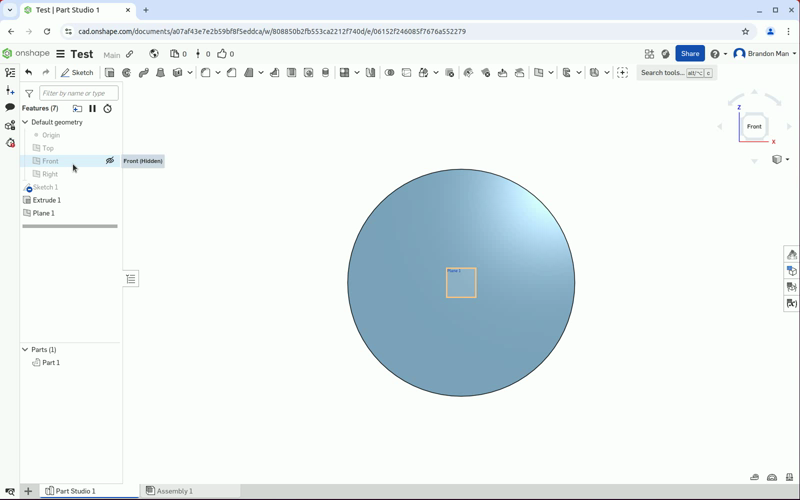
key(shift+s)
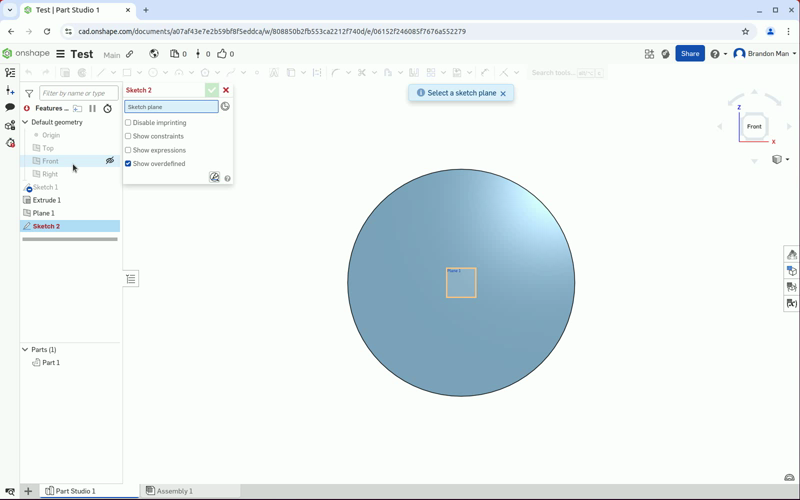
mouse_move(73, 215)
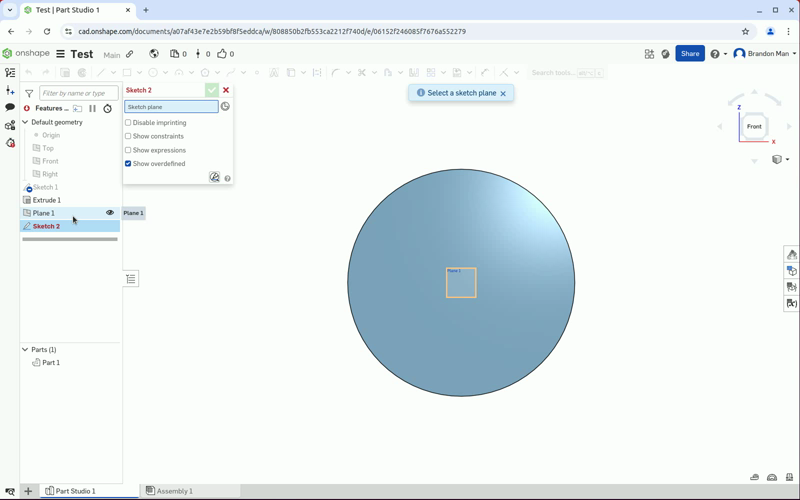
click(73, 215)
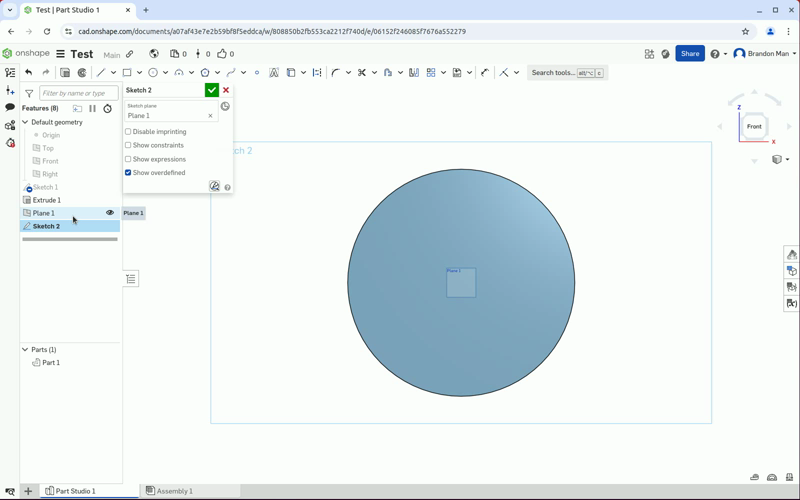
mouse_move(73, 352)
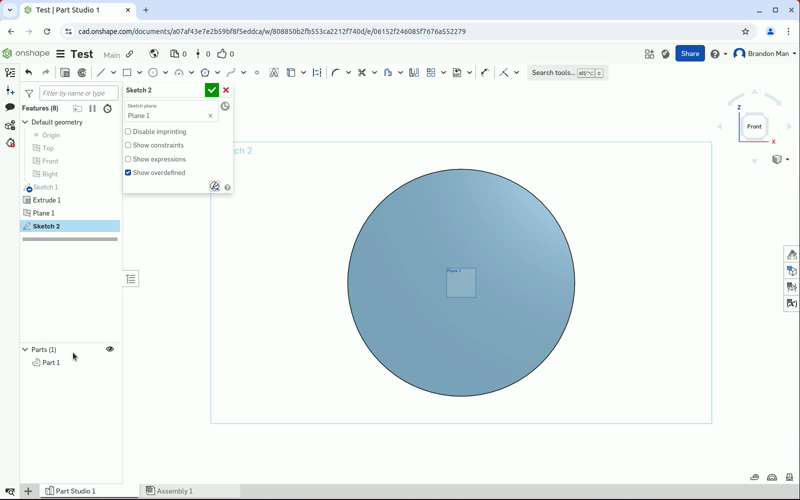
key(y)
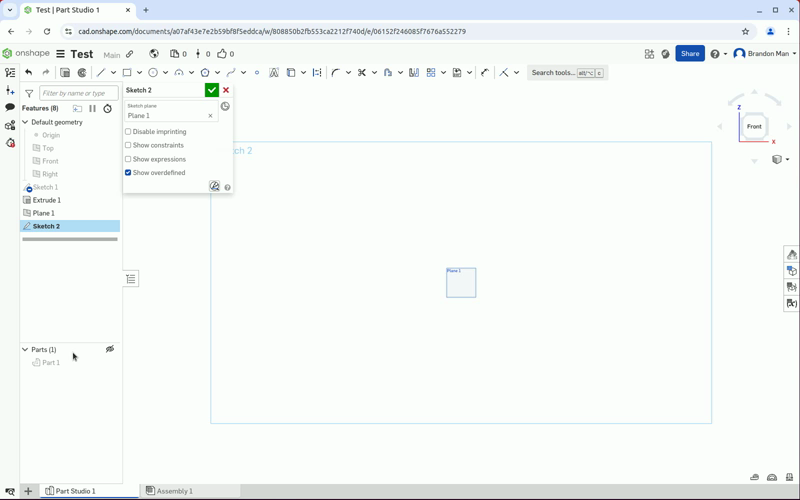
key(c)
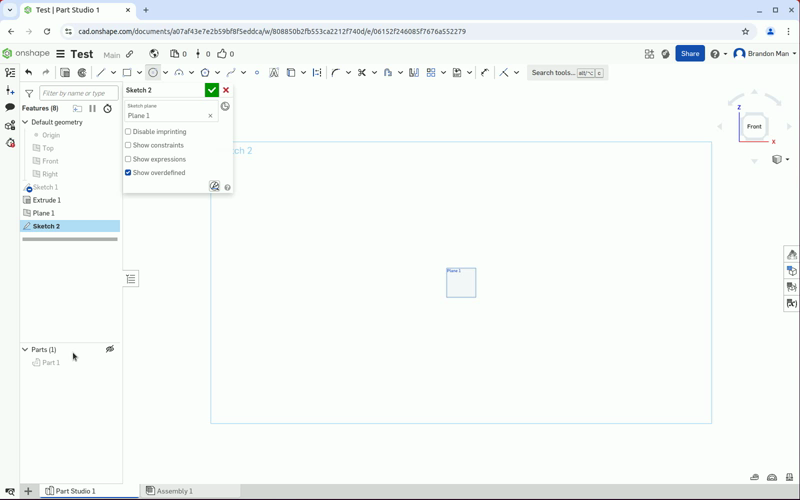
key_down(shift)
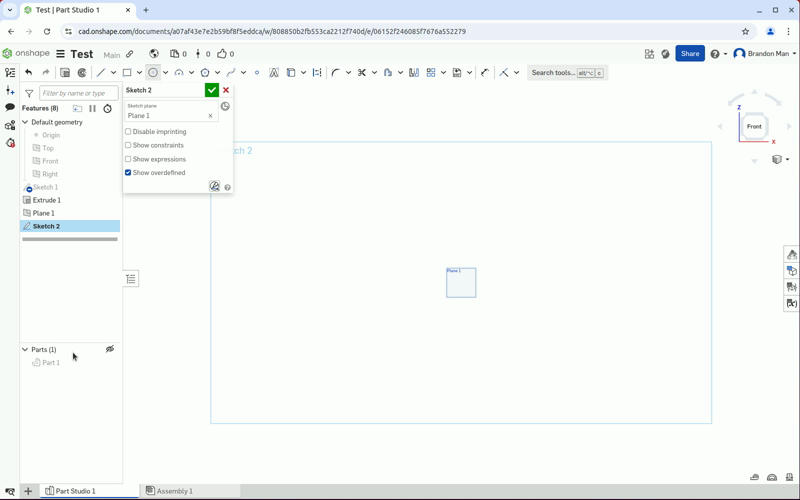
mouse_move(461, 282)
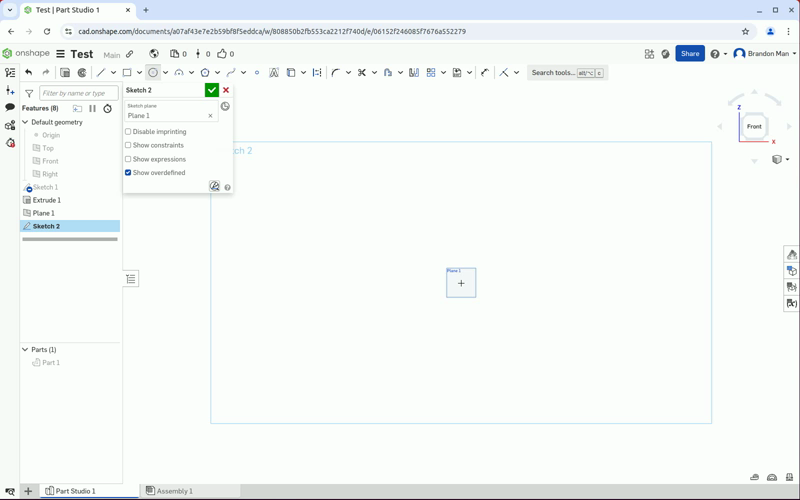
click(461, 282)
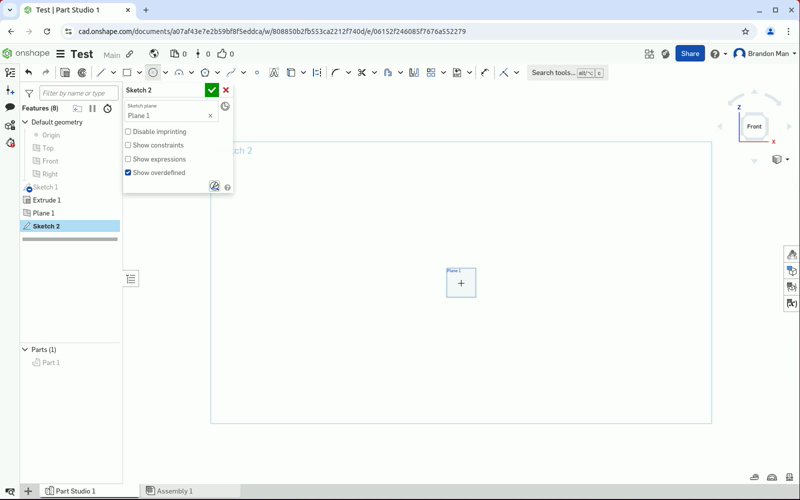
key_up(shift)
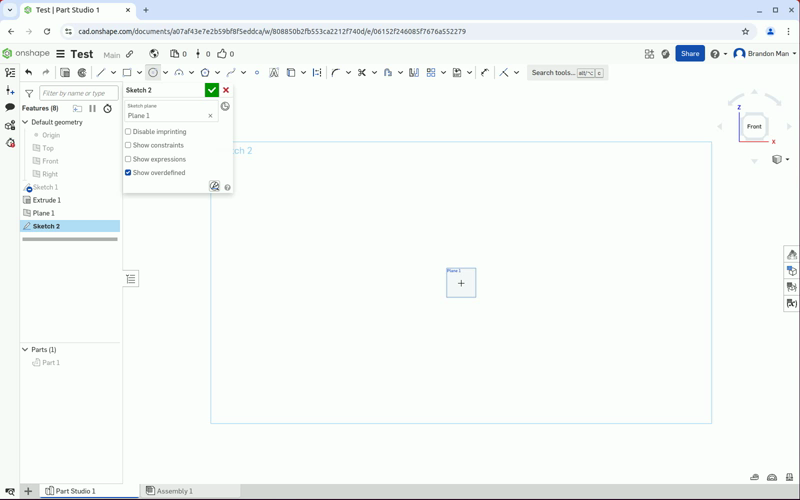
mouse_move(479, 282)
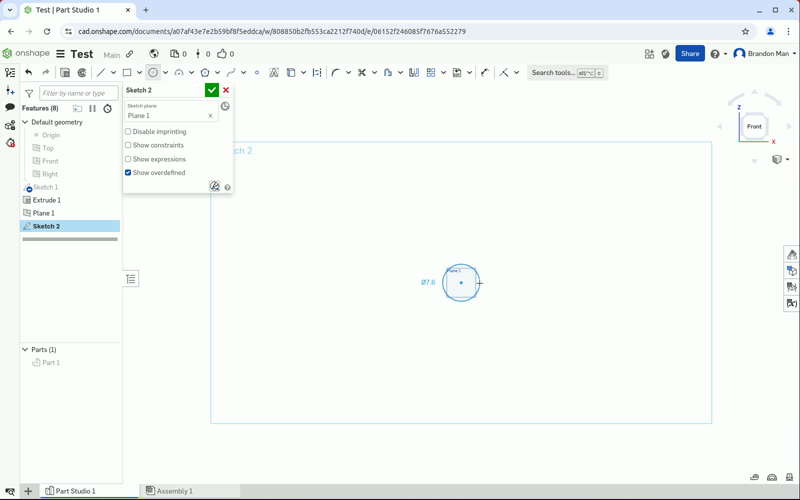
click(479, 282)
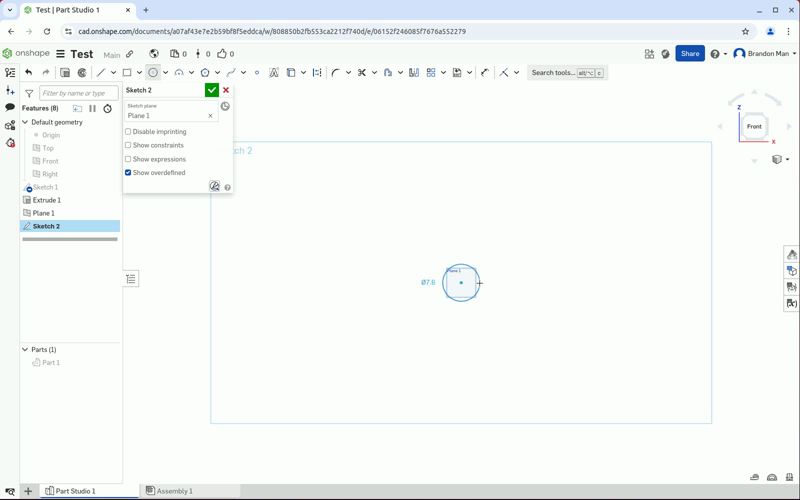
key(esc)
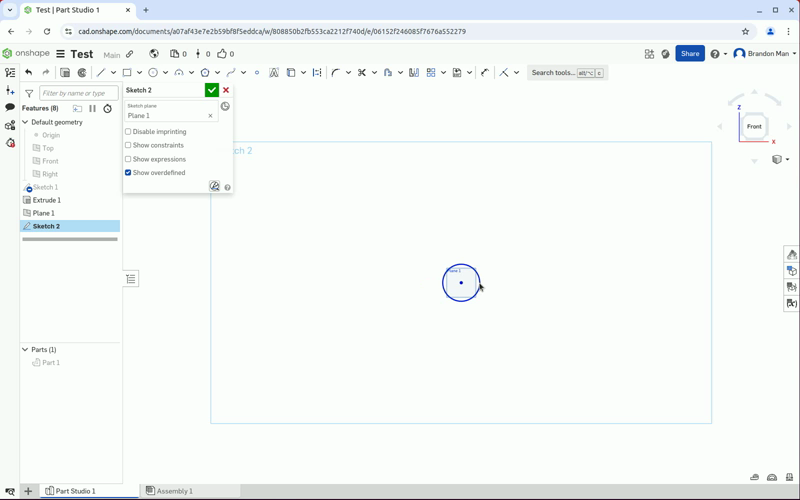
mouse_move(455, 288)
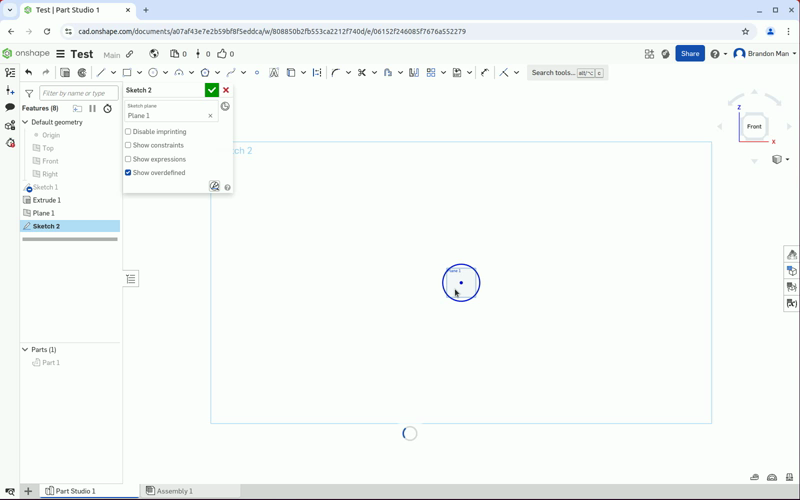
scroll(6)
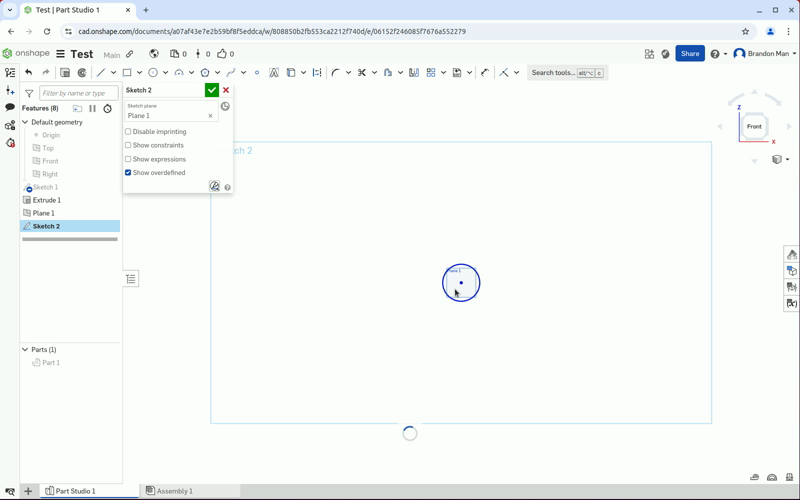
scroll(6)
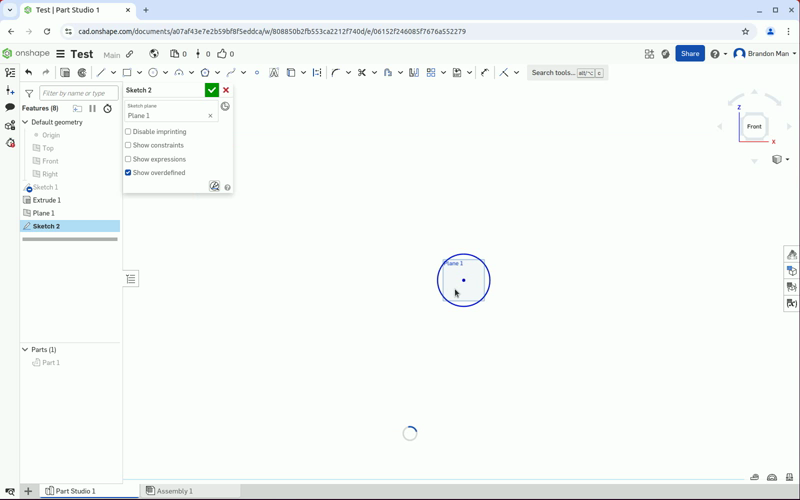
scroll(6)
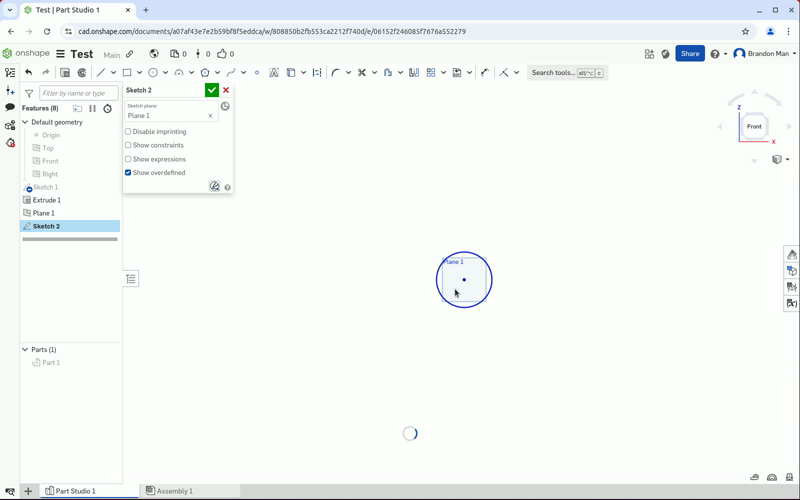
scroll(6)
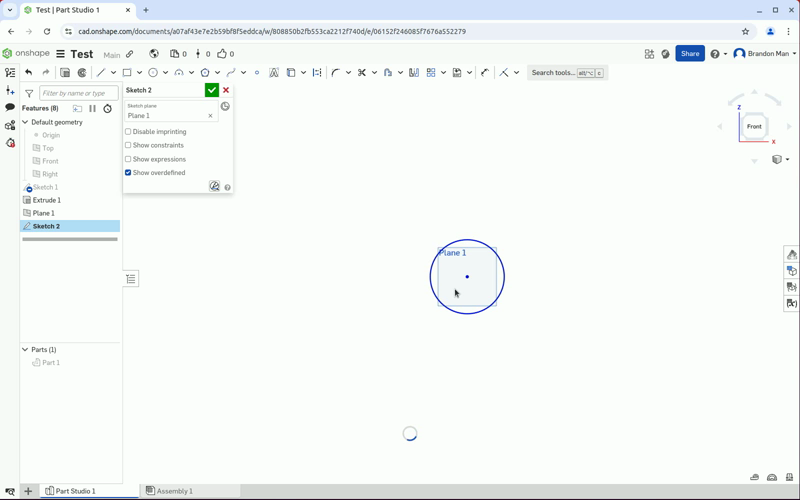
scroll(6)
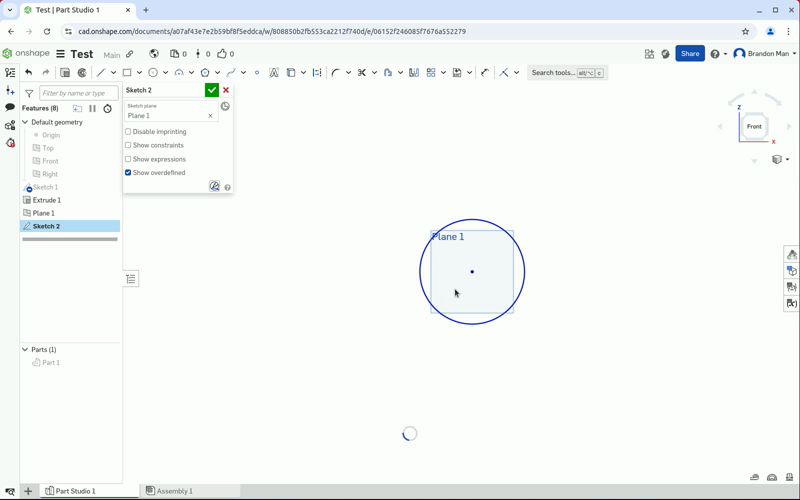
scroll(6)
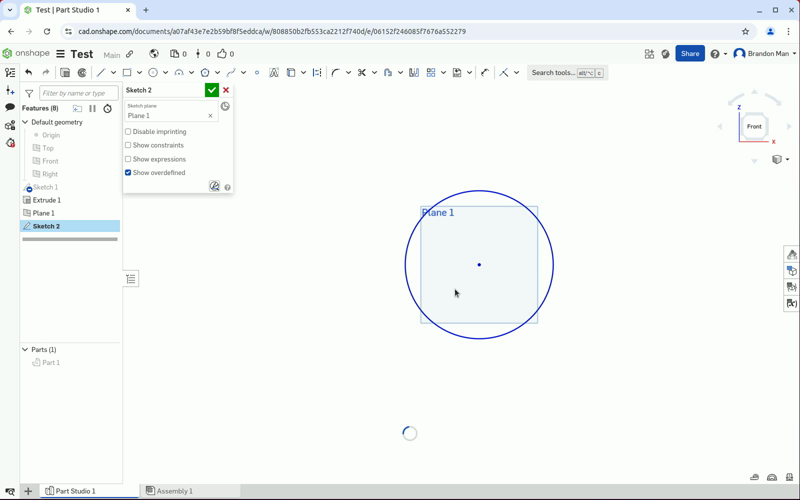
scroll(6)
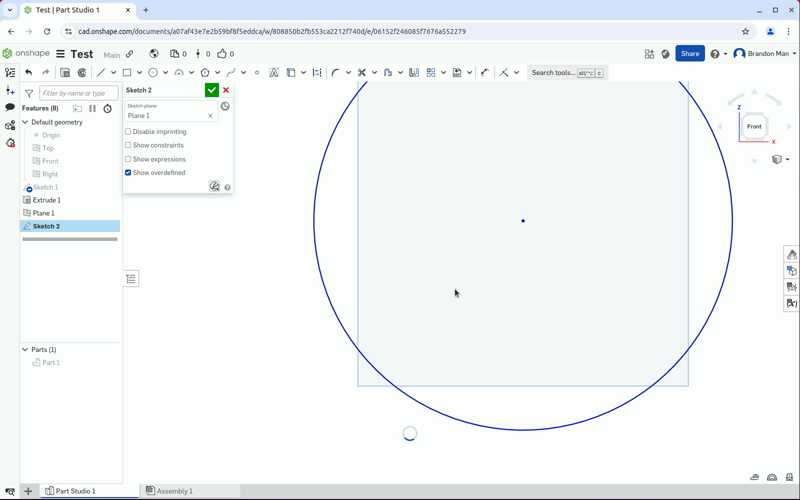
click(455, 288)
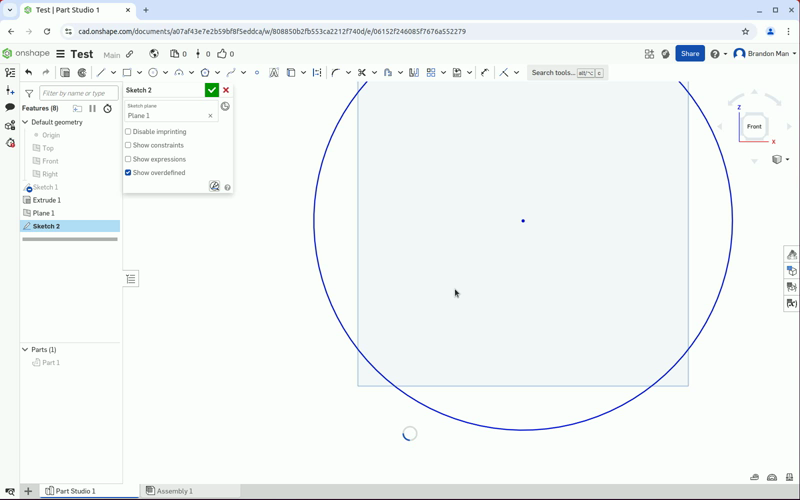
scroll(-6)
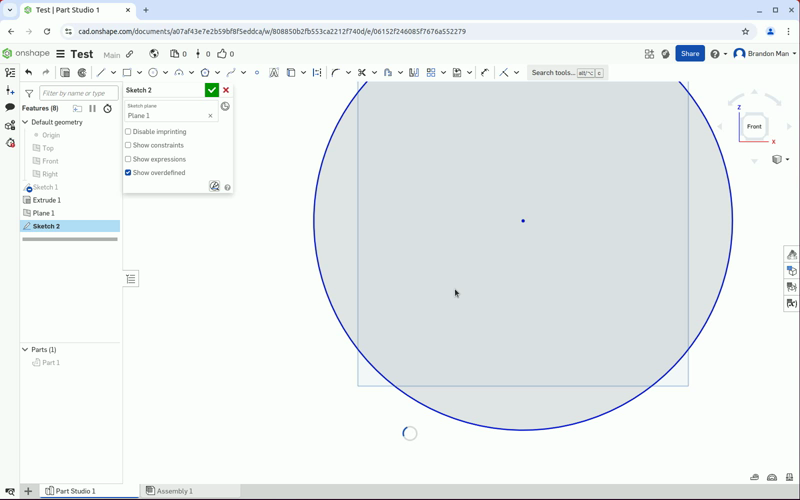
scroll(-6)
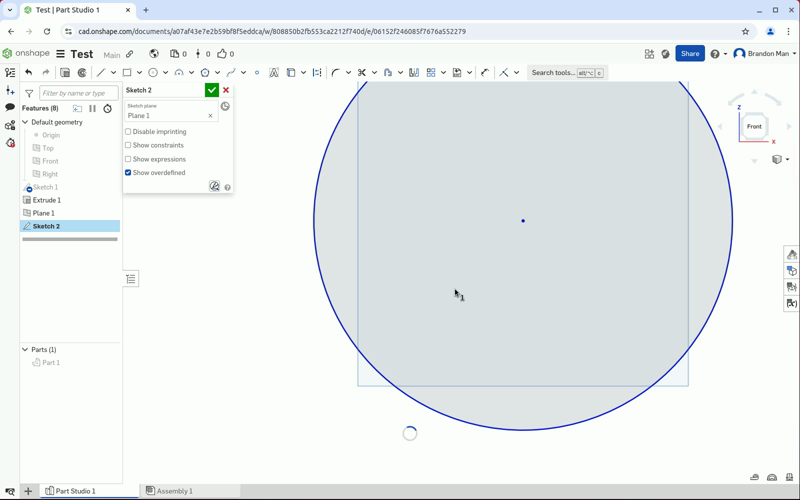
scroll(-6)
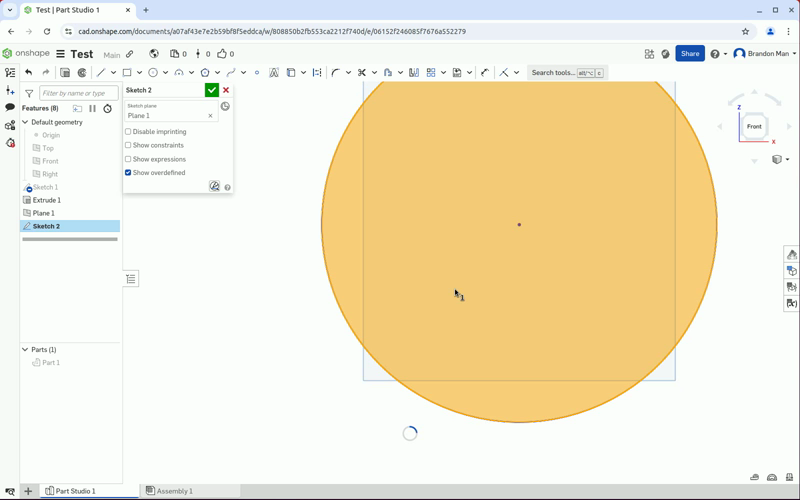
scroll(-6)
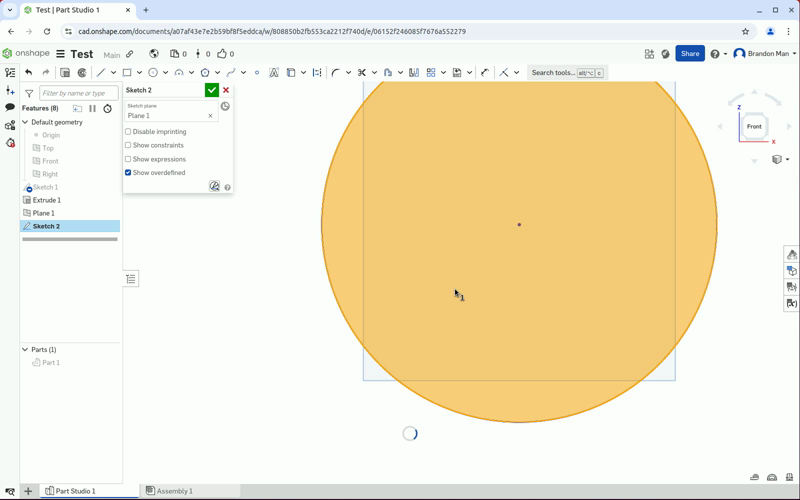
scroll(-6)
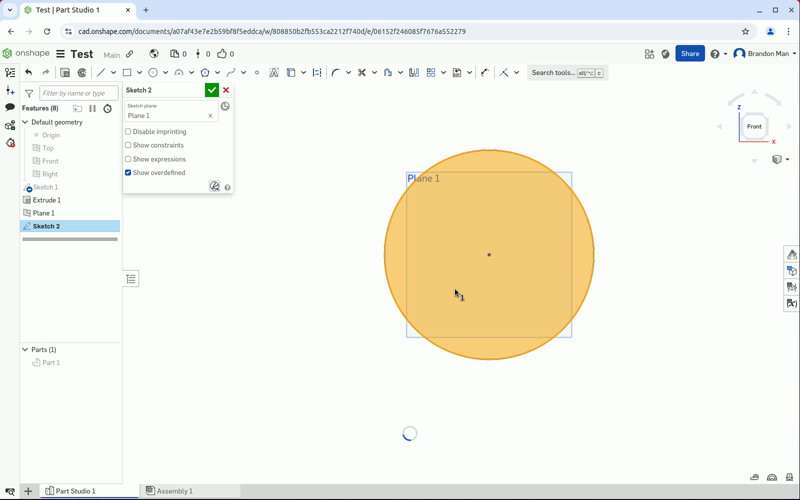
scroll(-6)
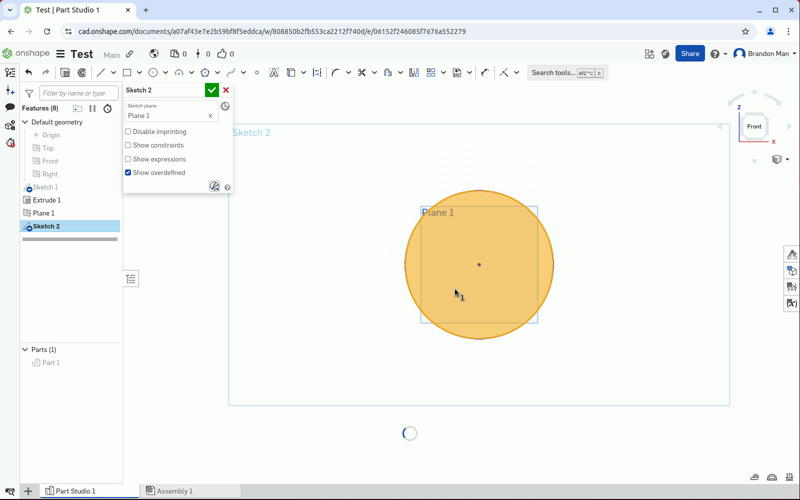
scroll(-6)
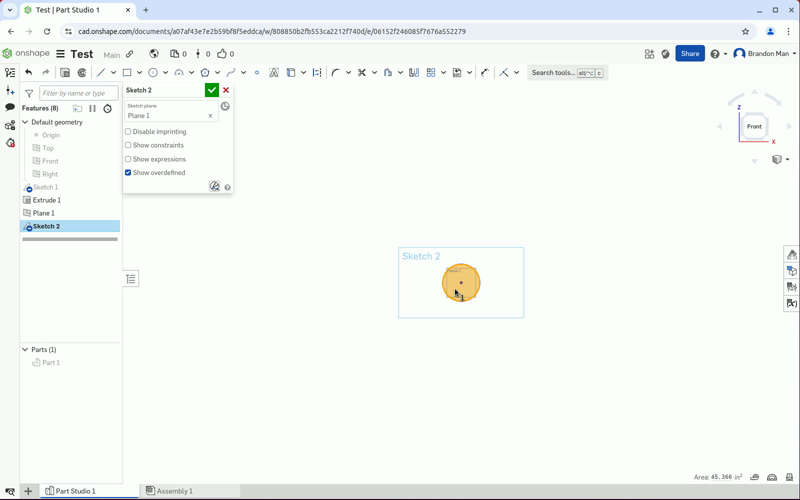
mouse_move(73, 352)
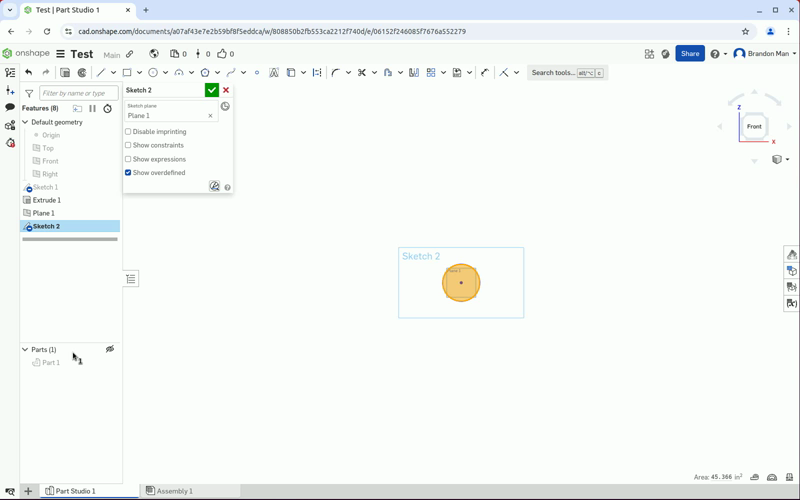
key(shift+y)
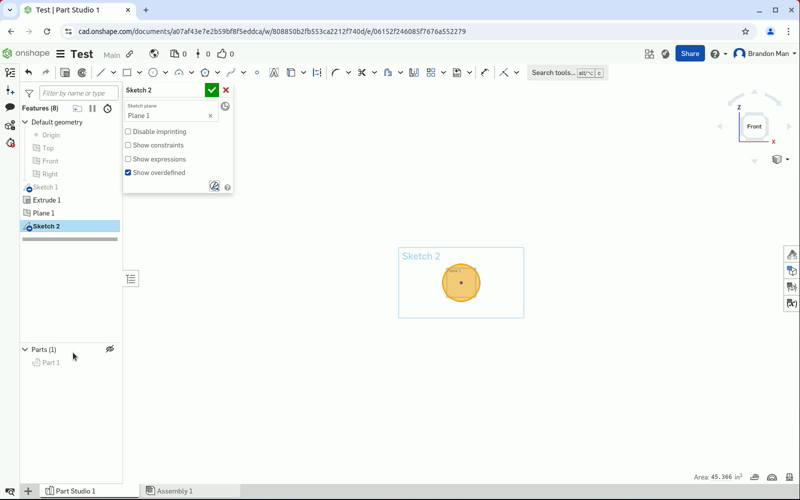
key(shift+e)
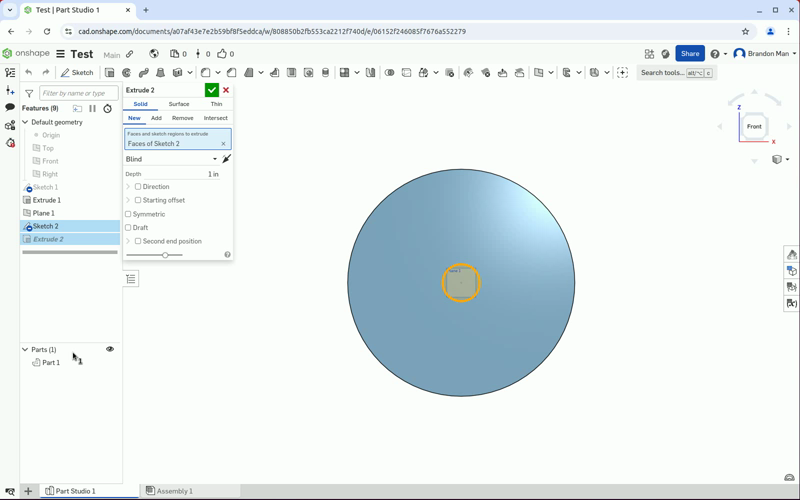
mouse_move(143, 106)
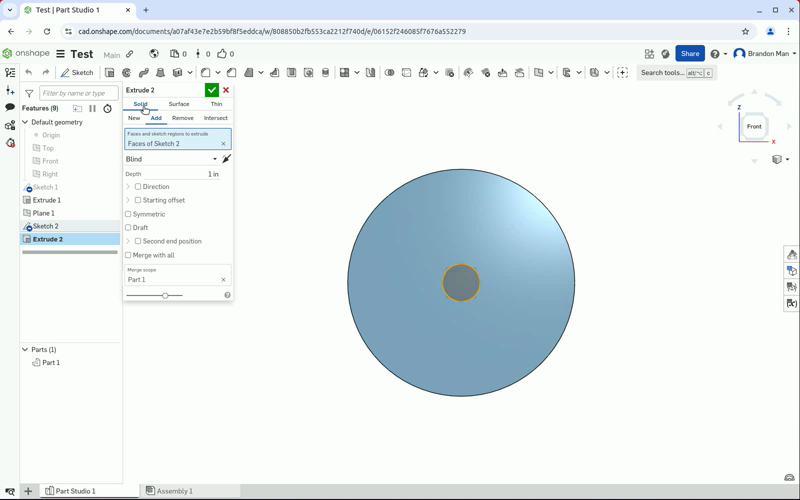
click(143, 106)
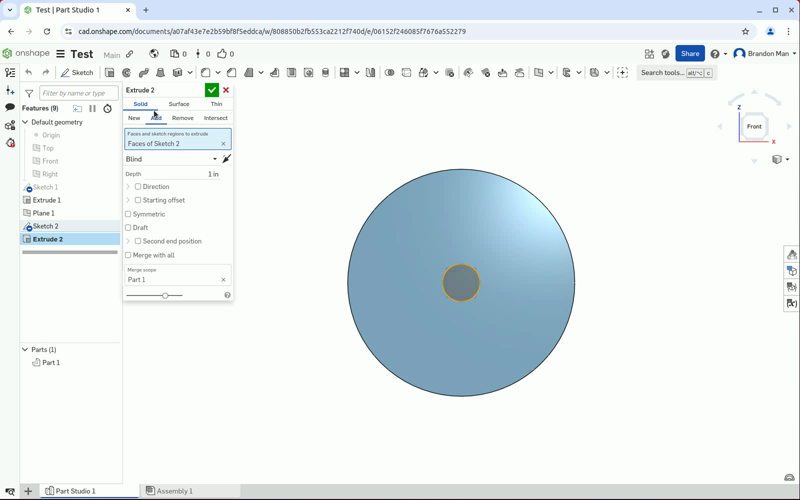
mouse_move(186, 120)
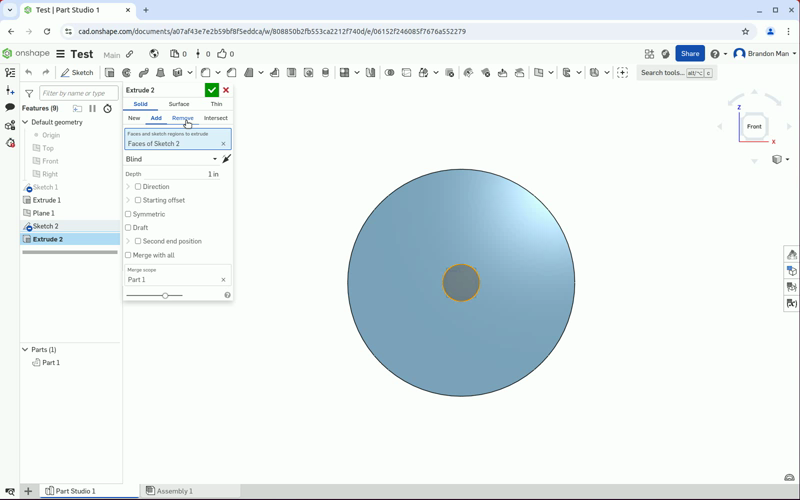
click(186, 120)
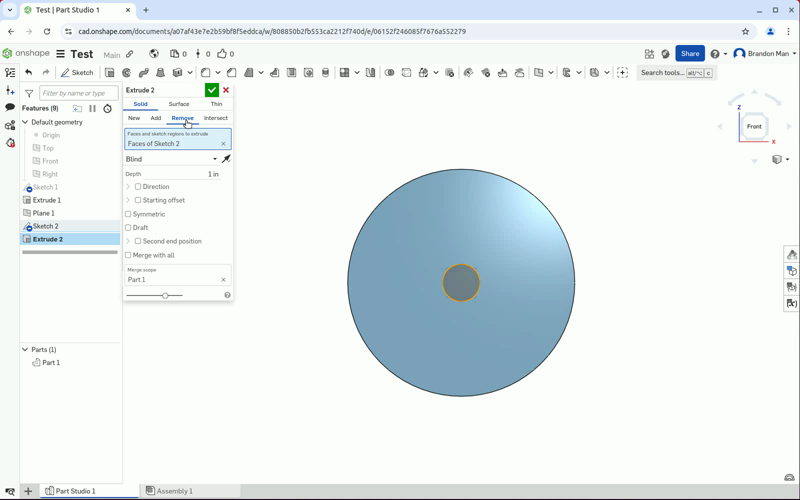
key(tab, 4)
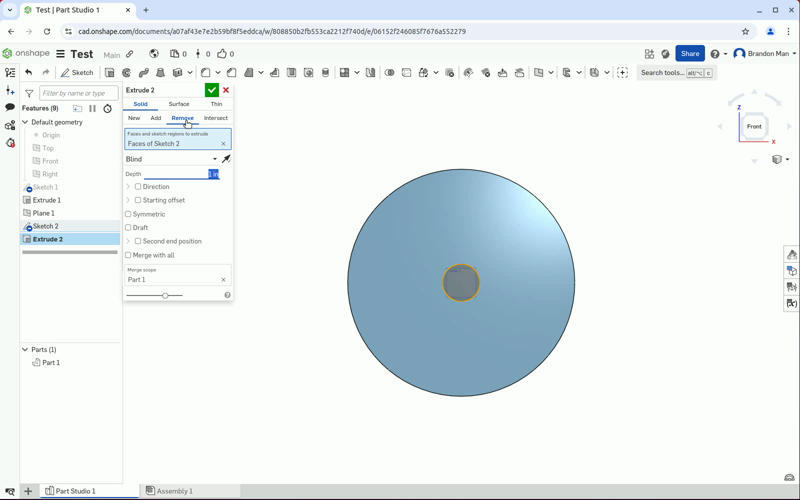
text(30.811)
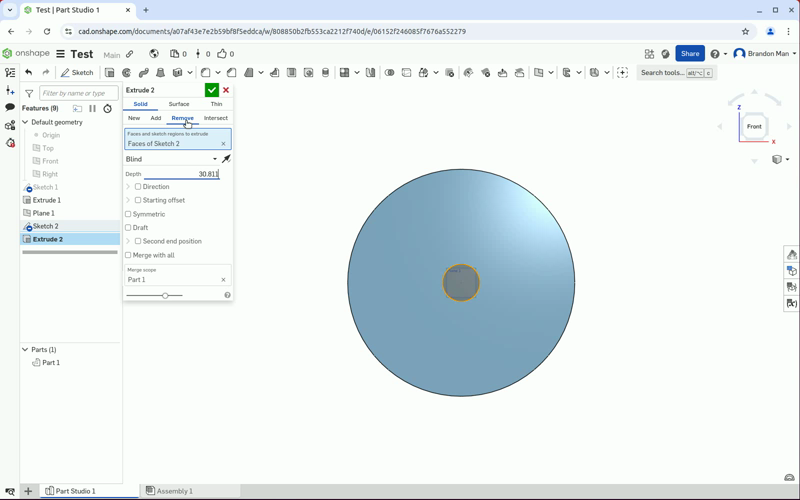
key(tab, 6)
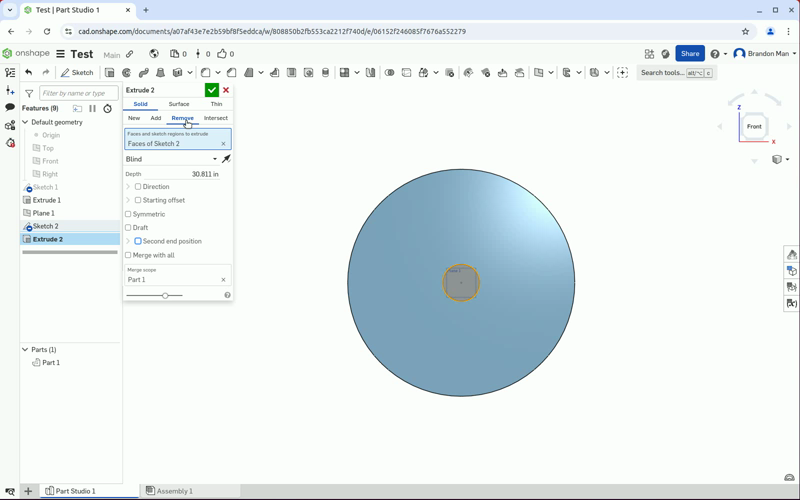
key(space)
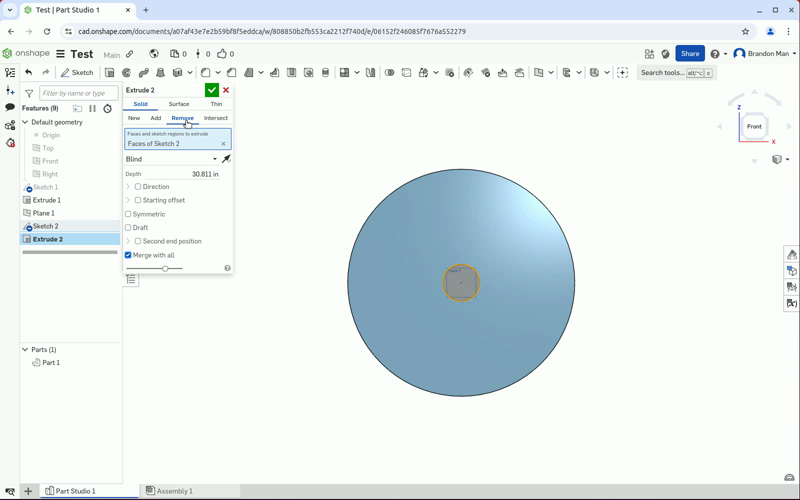
key(enter)
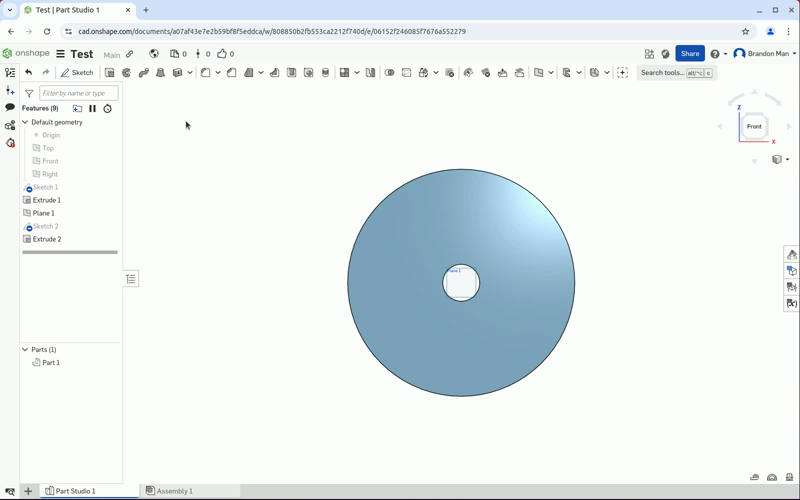
key(shift+h)
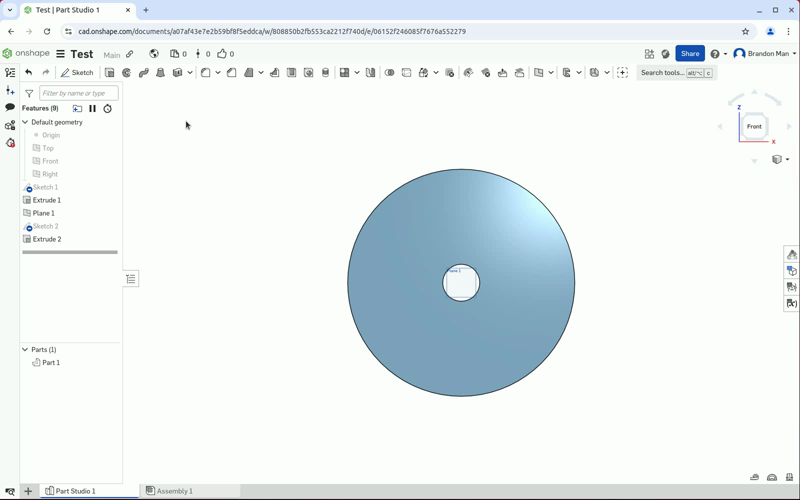
key(shift+h)
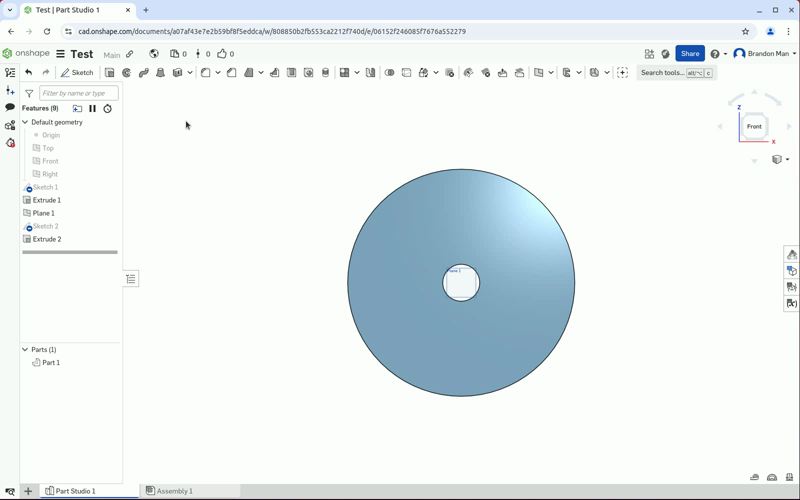
mouse_move(73, 189)
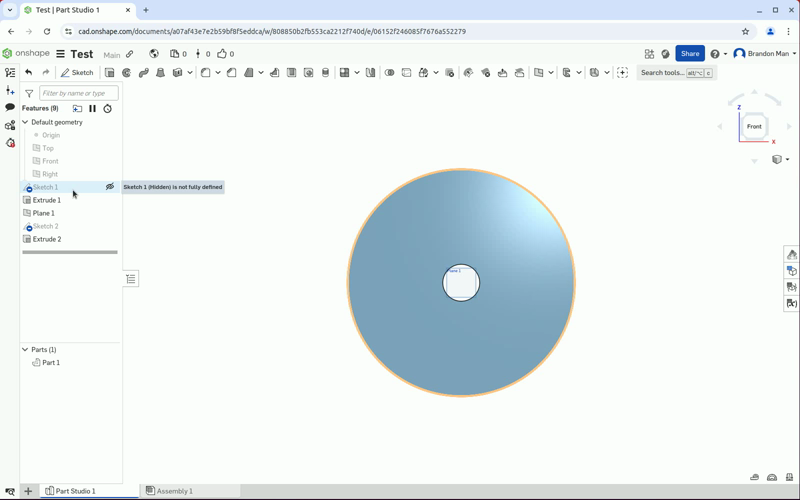
click(73, 189)
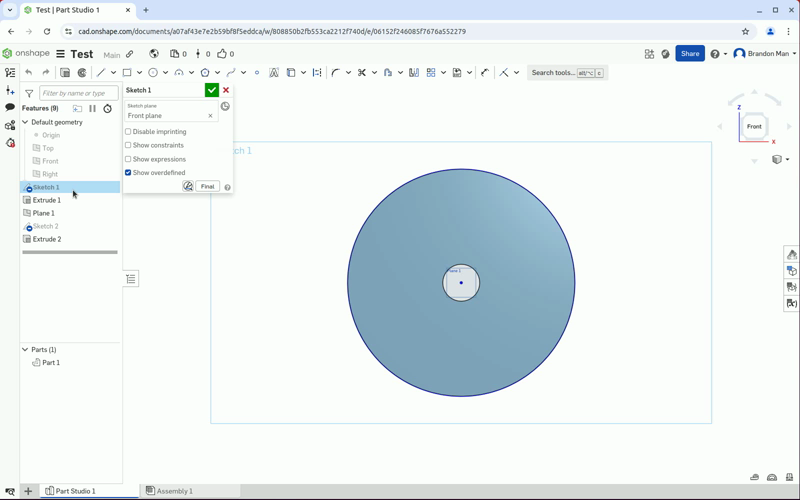
mouse_move(229, 92)
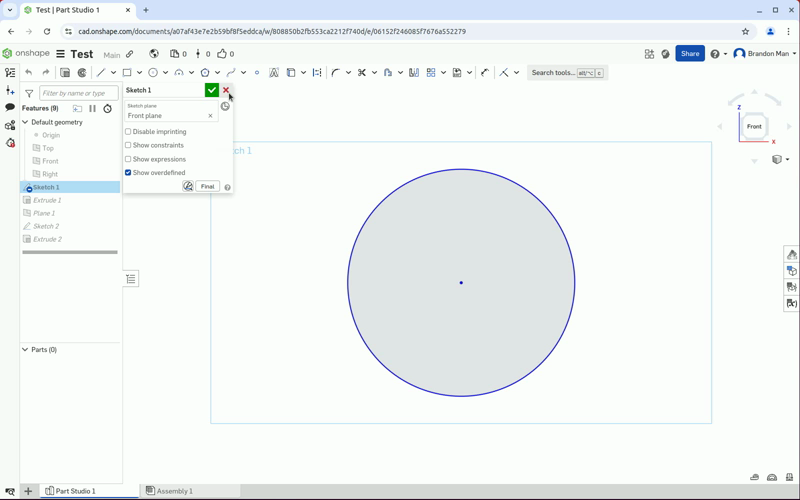
click(229, 92)
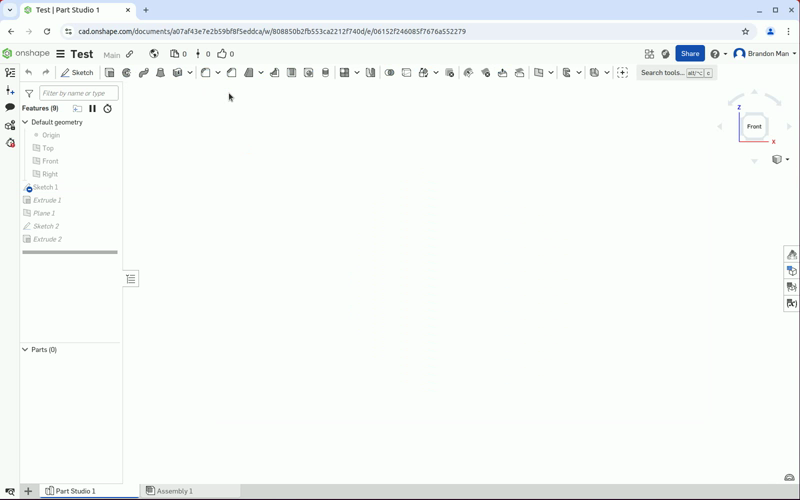
key(shift+s)
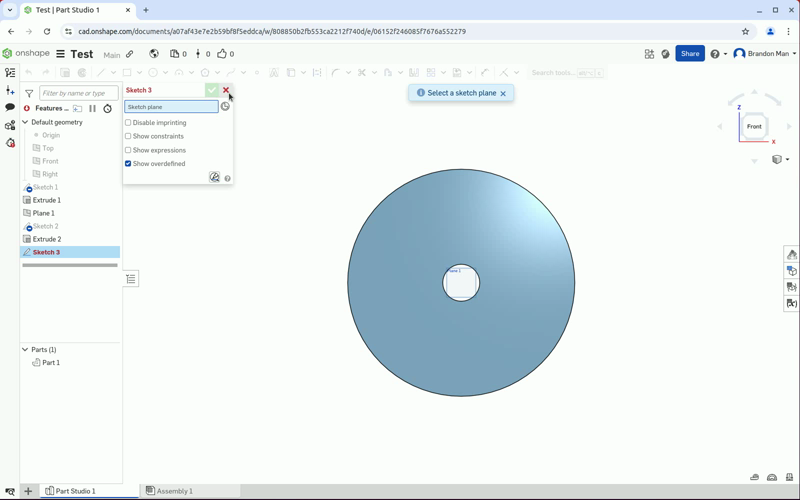
mouse_move(73, 215)
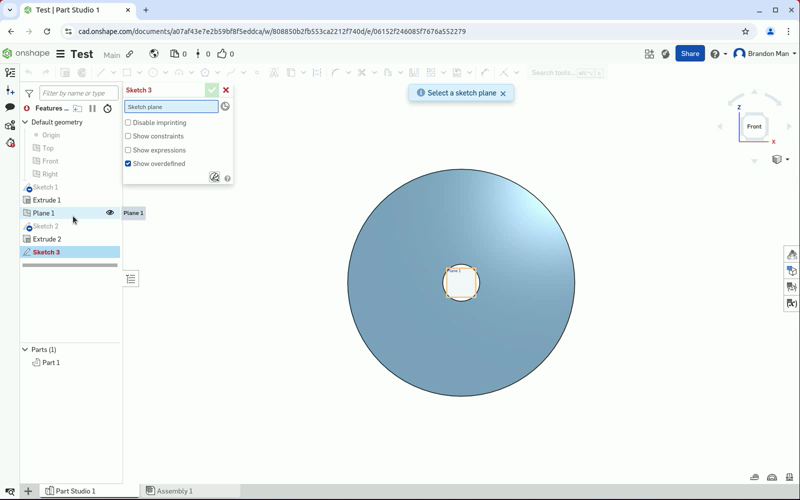
click(73, 215)
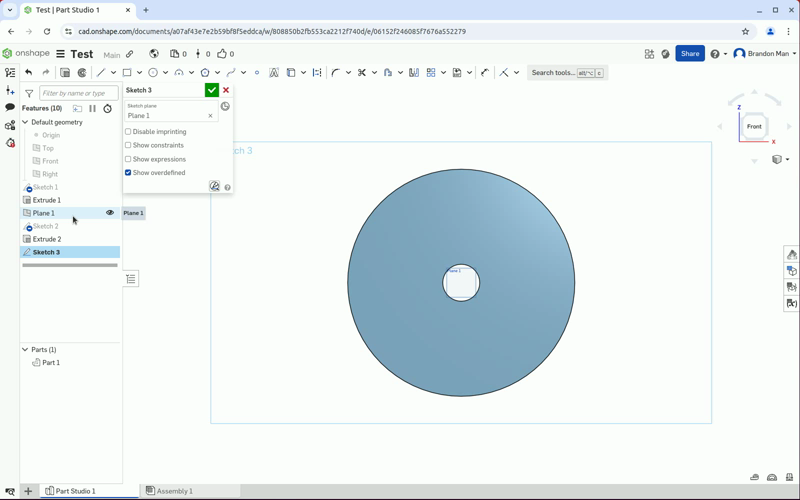
mouse_move(73, 352)
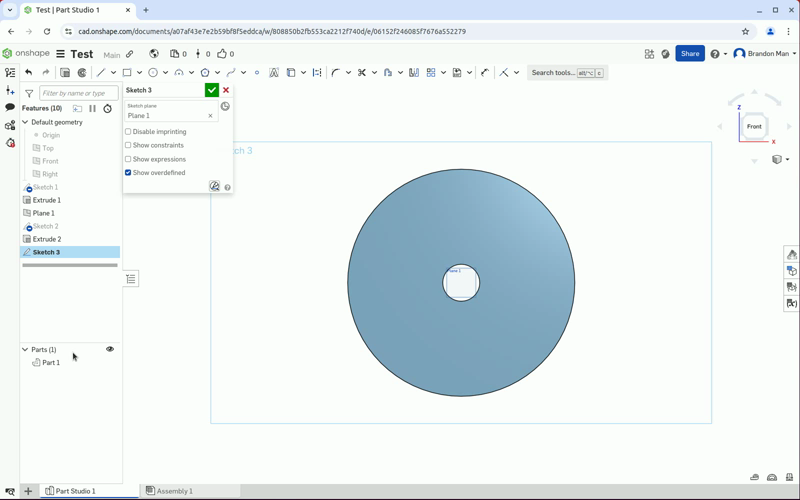
key(y)
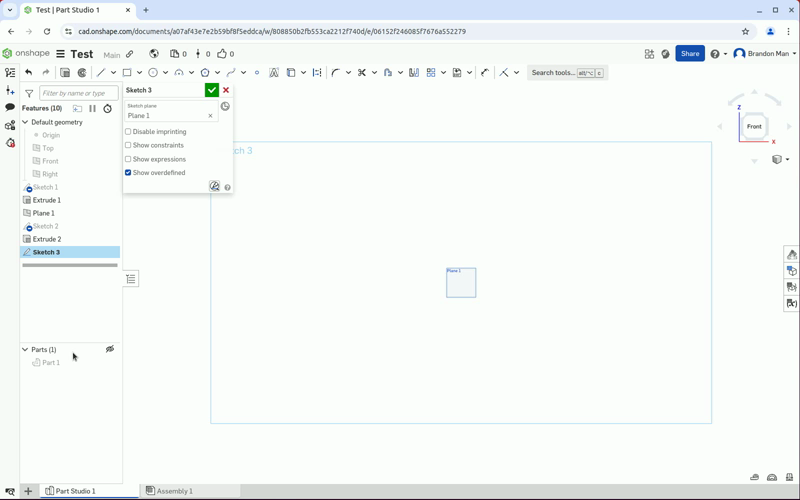
key(c)
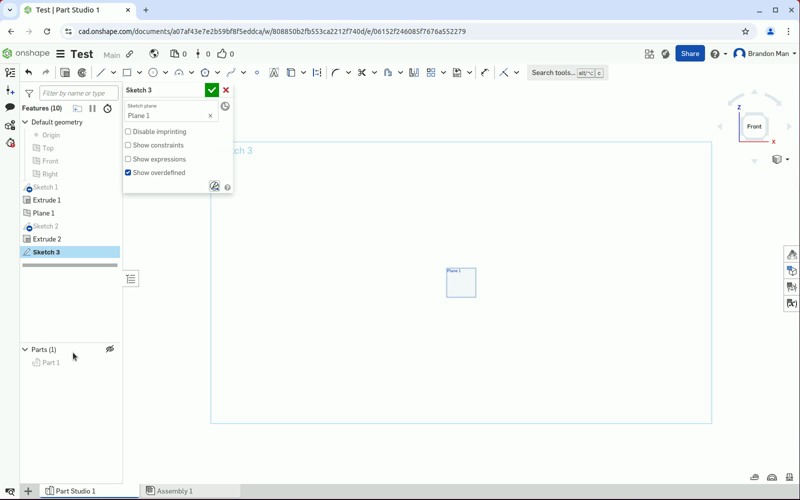
key_down(shift)
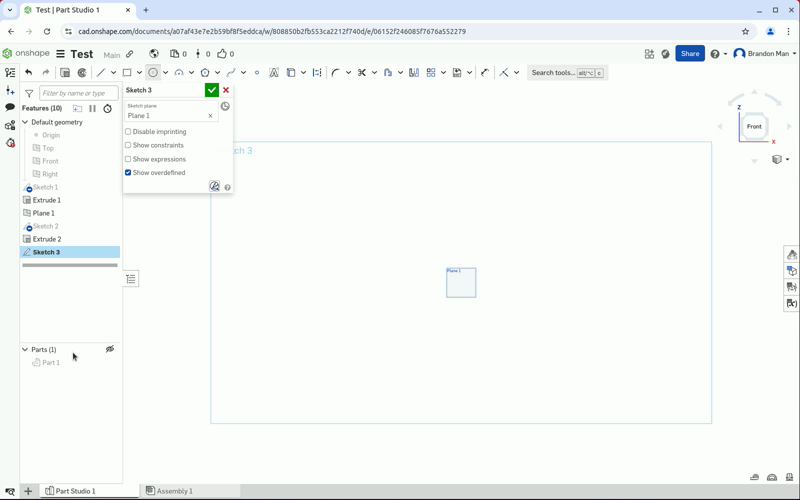
mouse_move(461, 226)
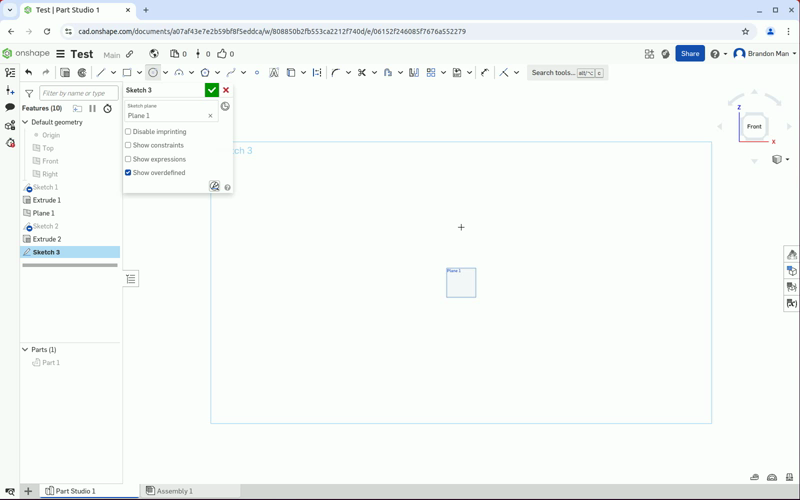
click(461, 226)
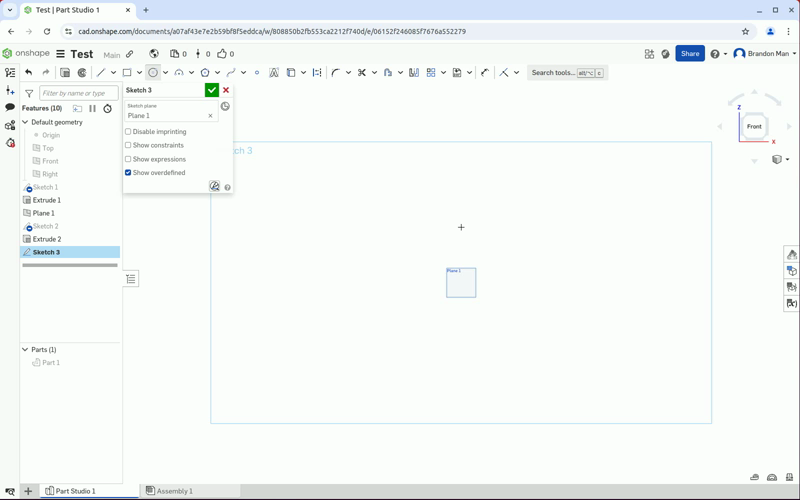
key_up(shift)
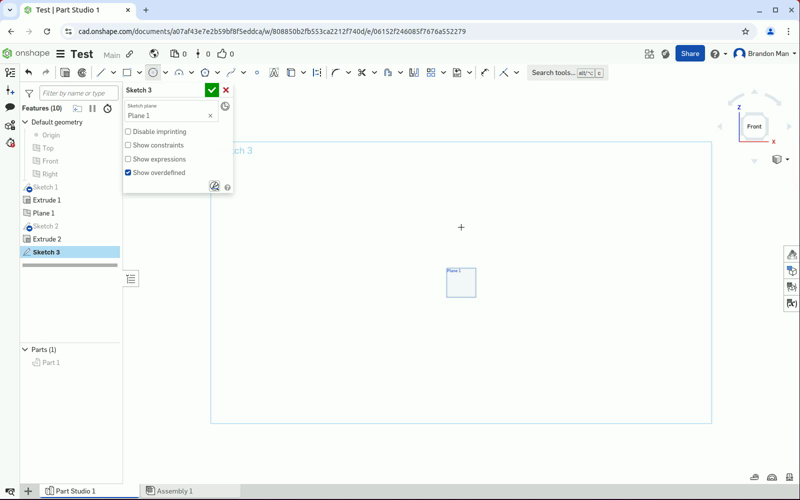
mouse_move(470, 226)
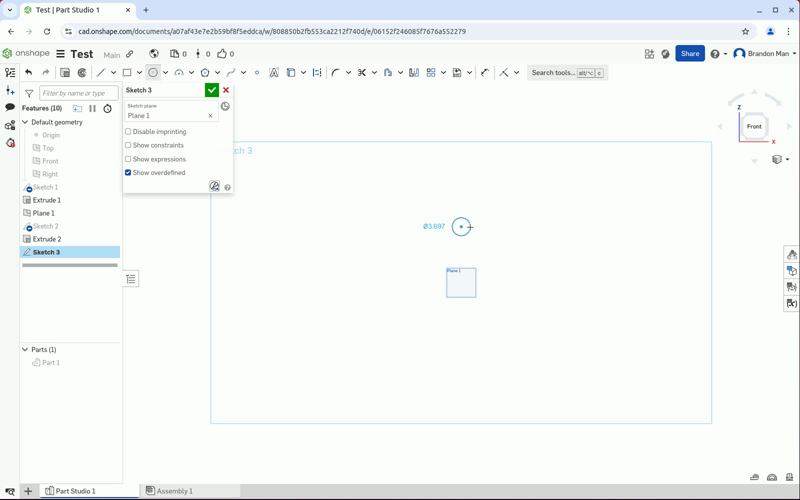
click(470, 226)
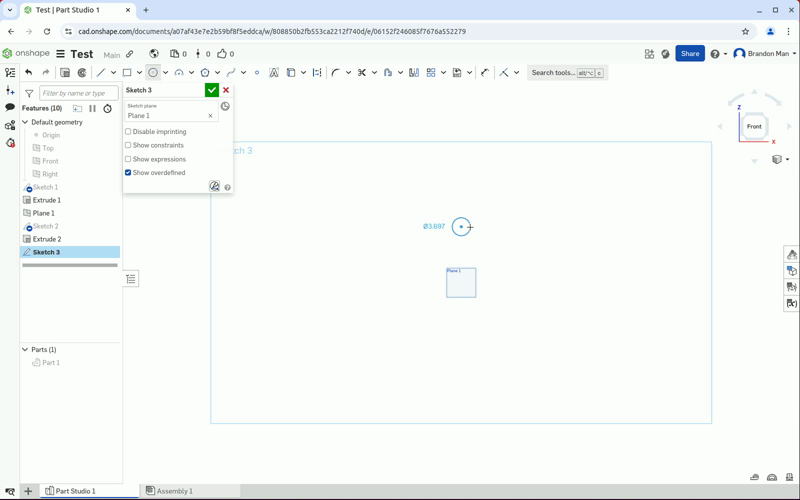
key(esc)
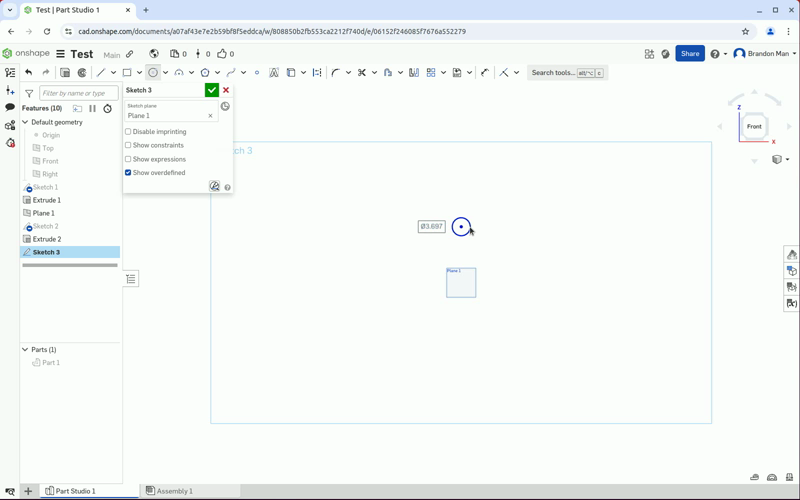
mouse_move(468, 229)
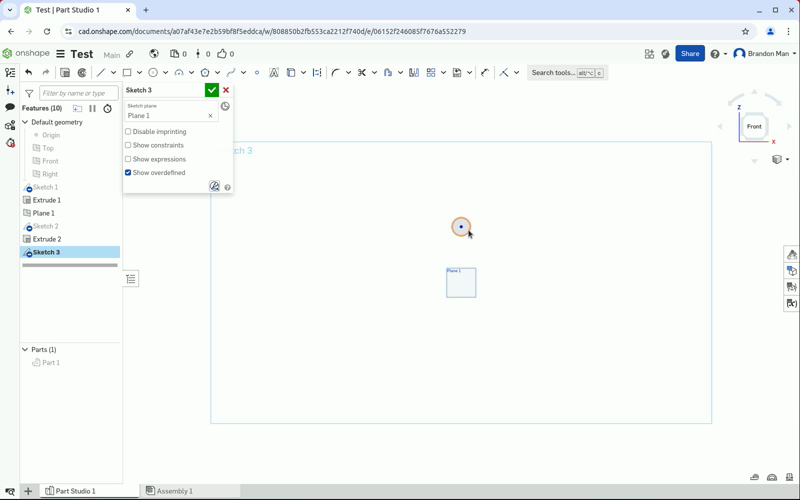
scroll(6)
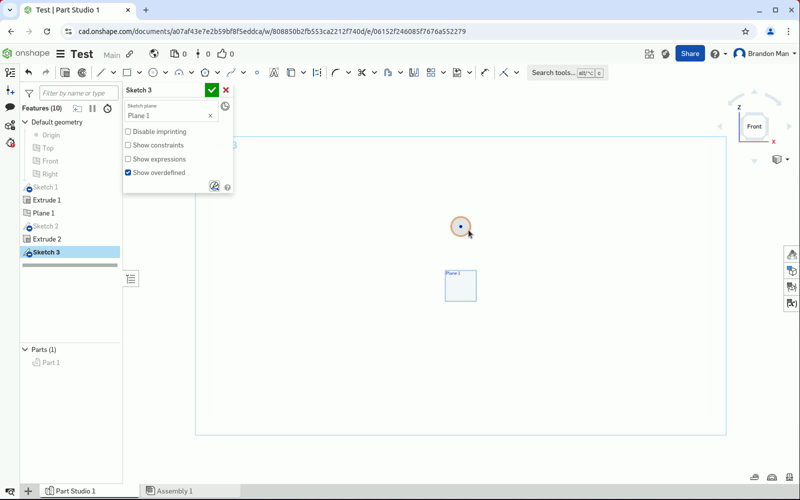
scroll(6)
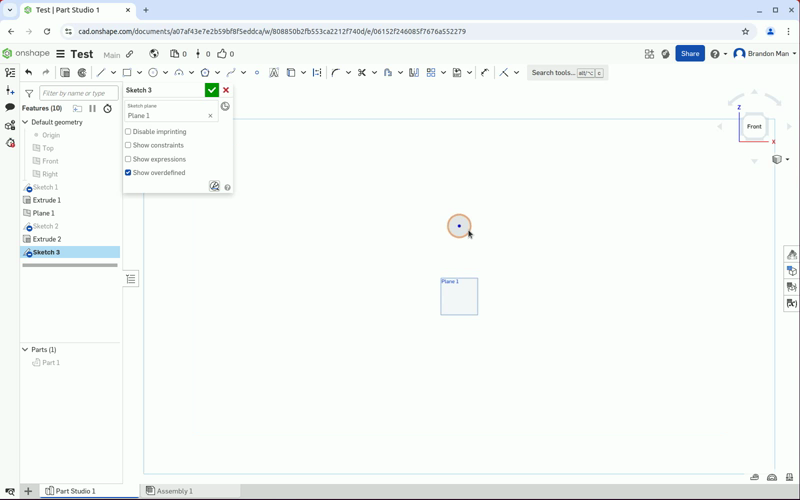
scroll(6)
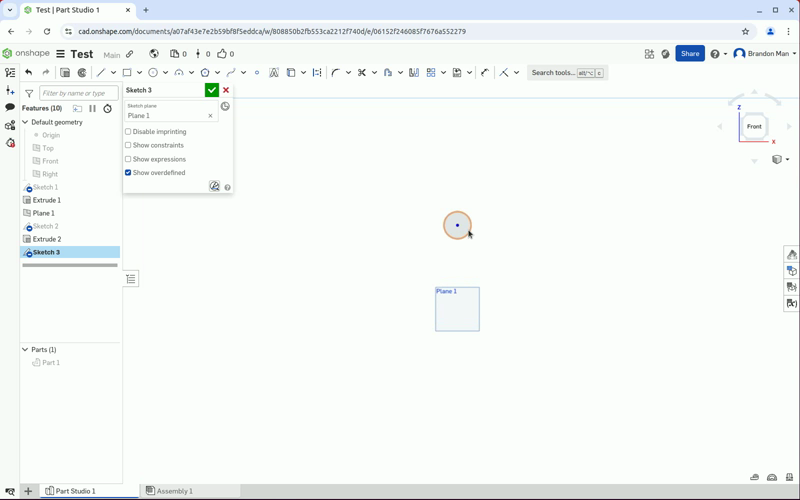
scroll(6)
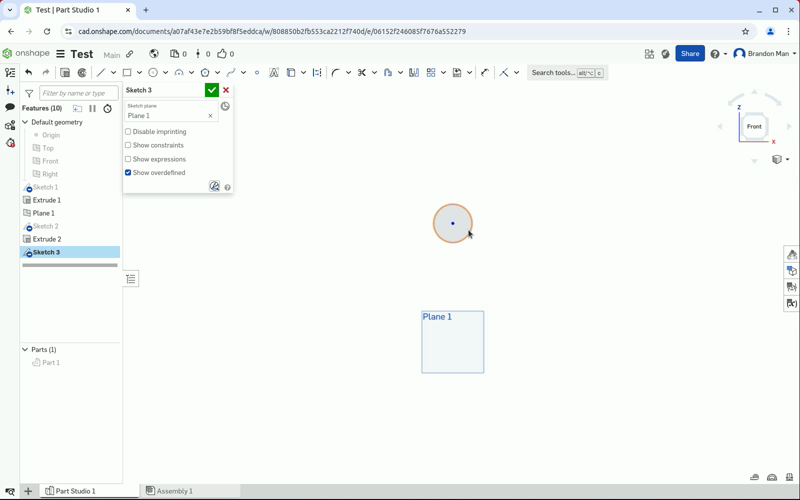
scroll(6)
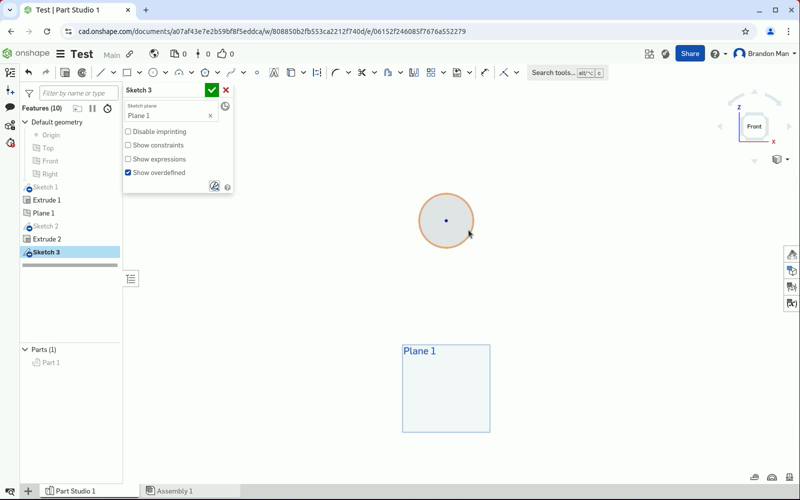
scroll(6)
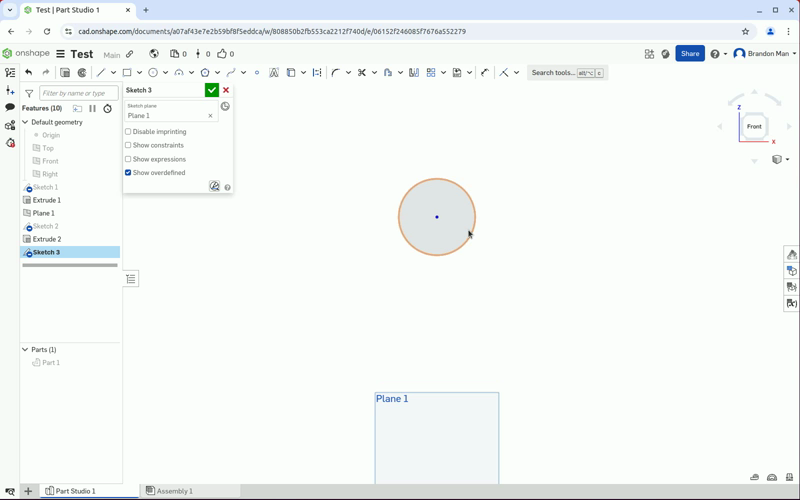
scroll(6)
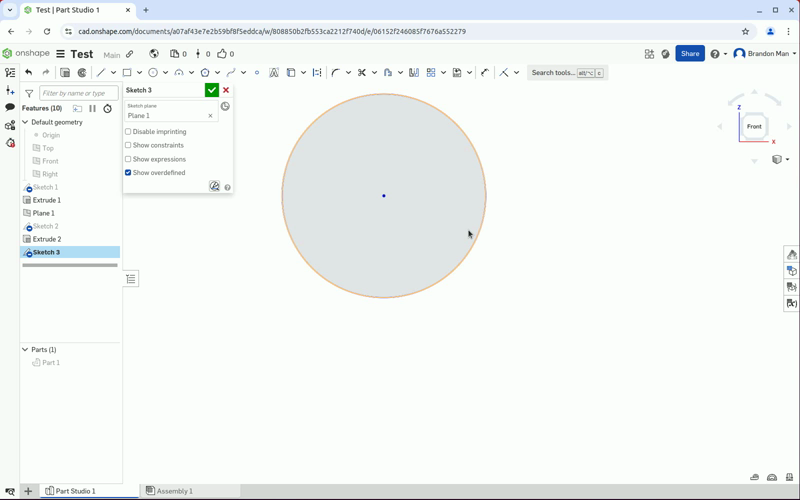
click(468, 229)
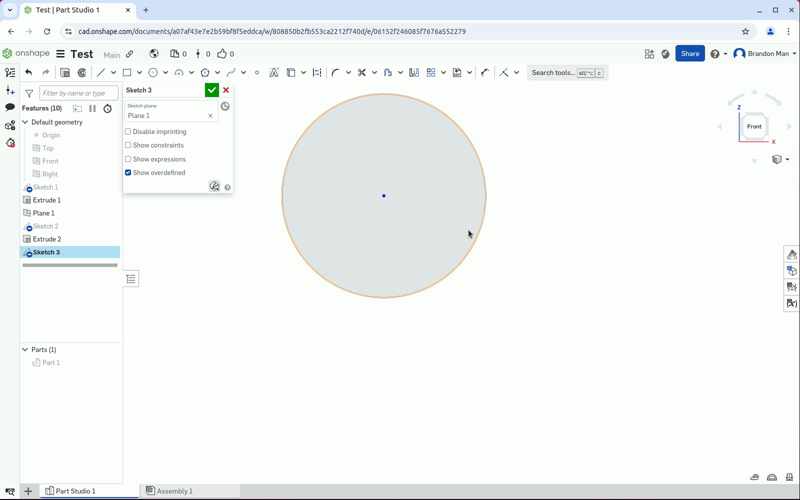
scroll(-6)
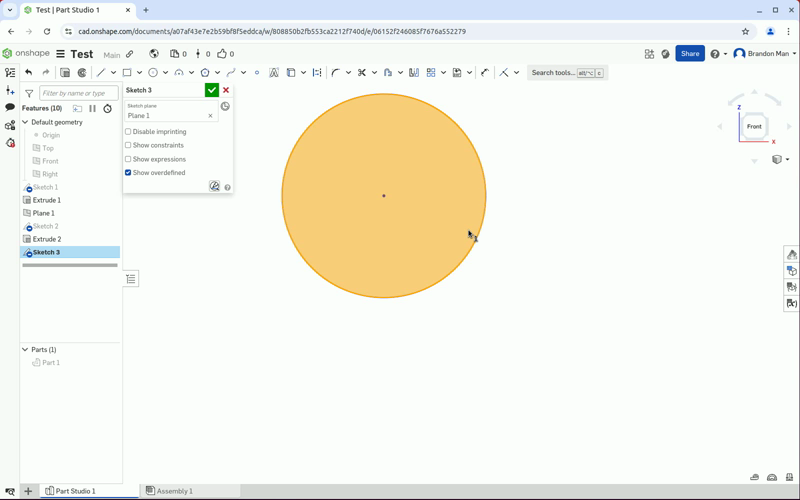
scroll(-6)
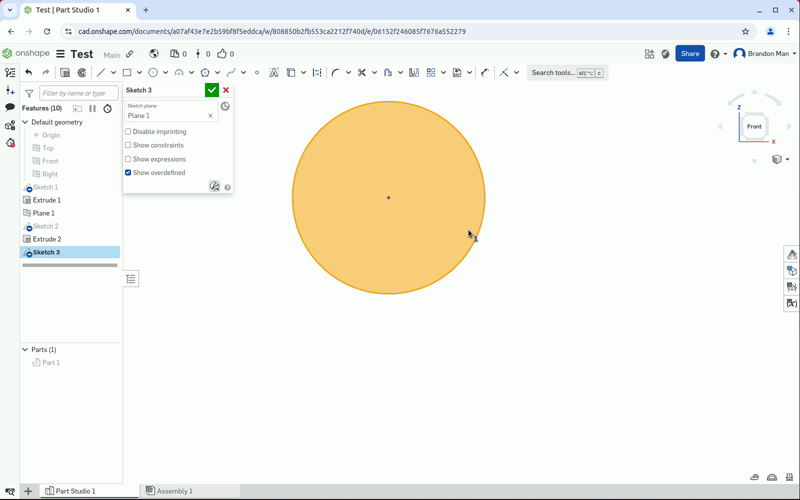
scroll(-6)
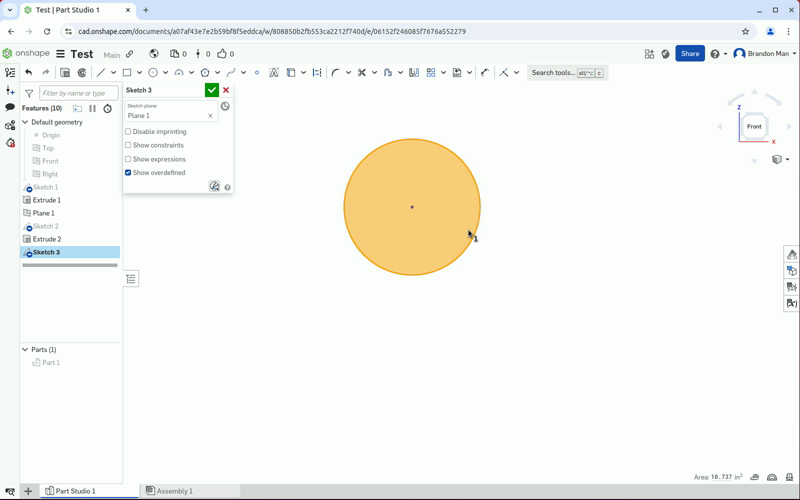
scroll(-6)
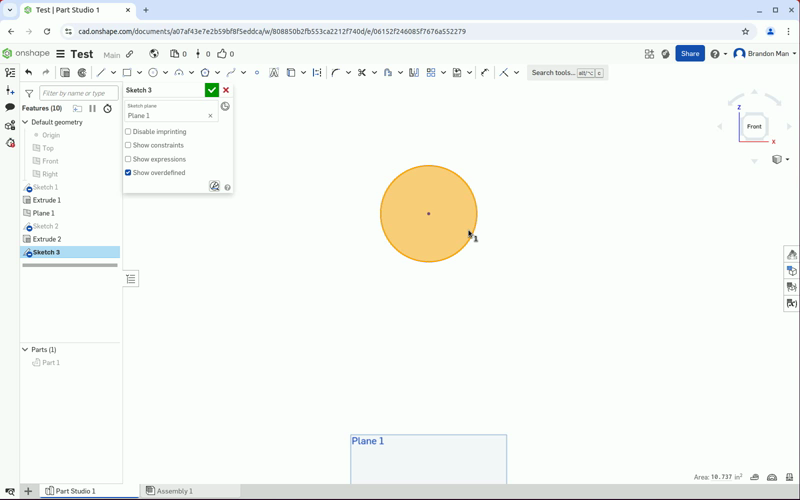
scroll(-6)
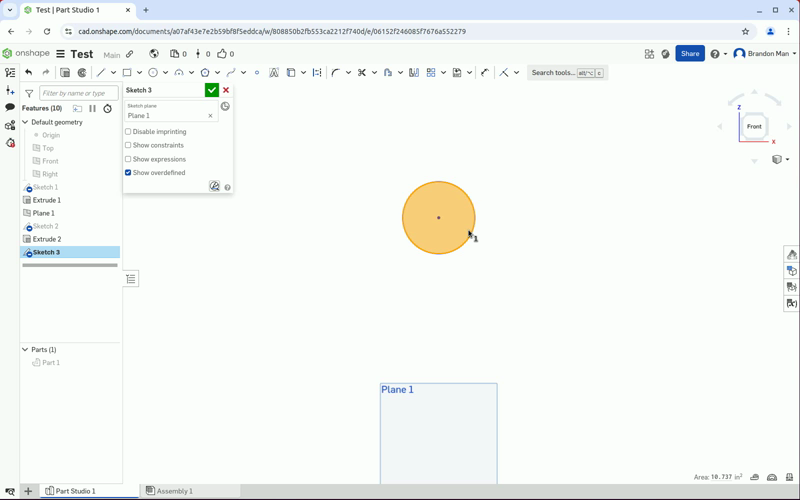
scroll(-6)
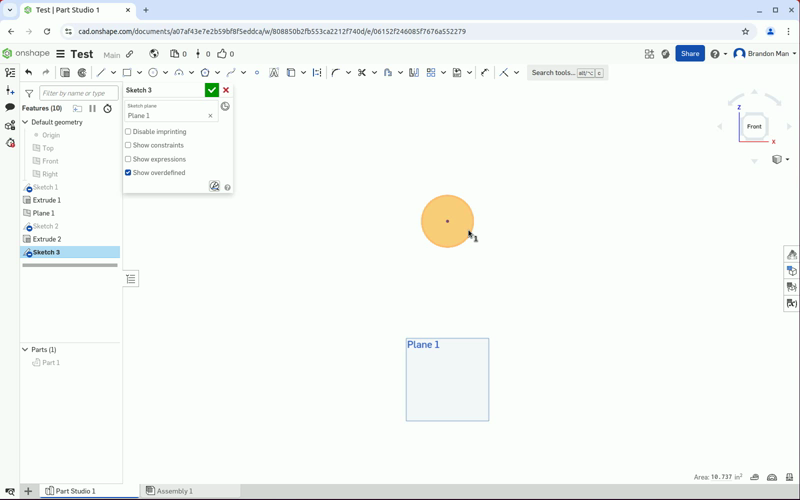
scroll(-6)
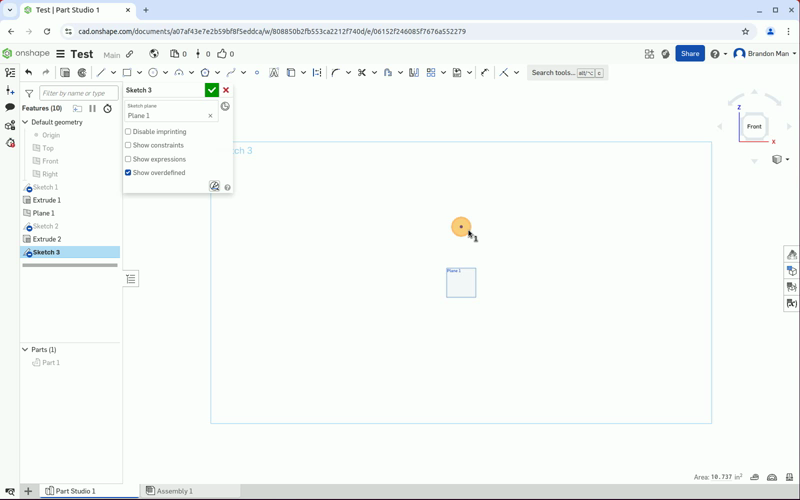
mouse_move(73, 352)
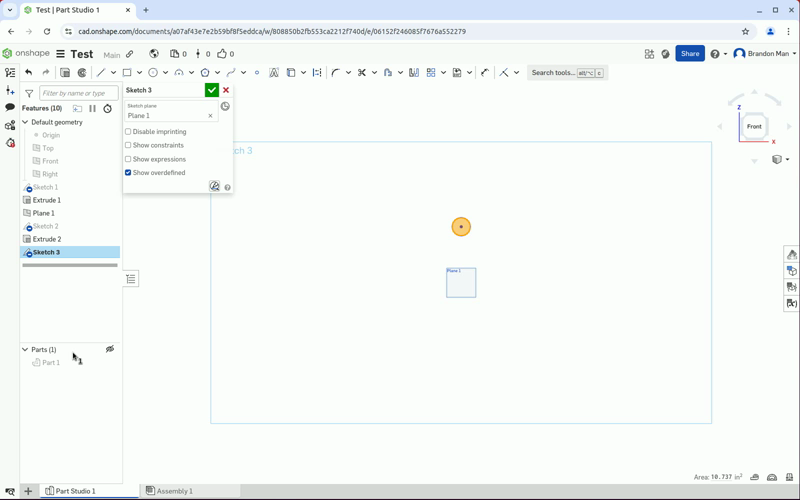
key(shift+y)
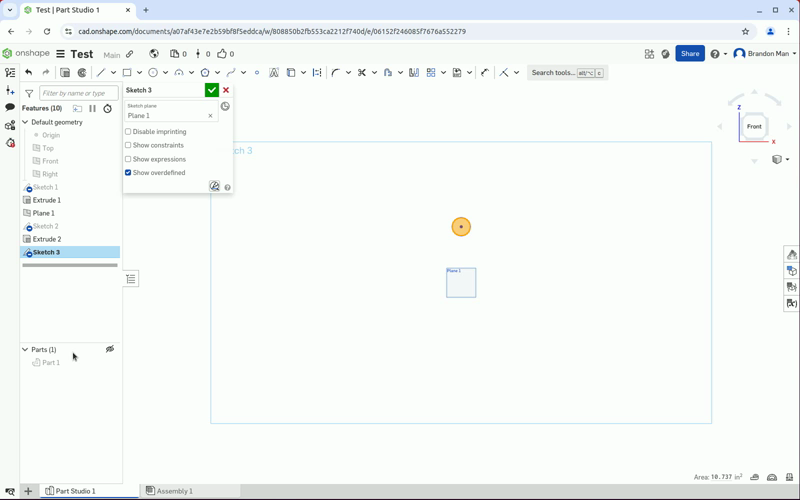
key(shift+e)
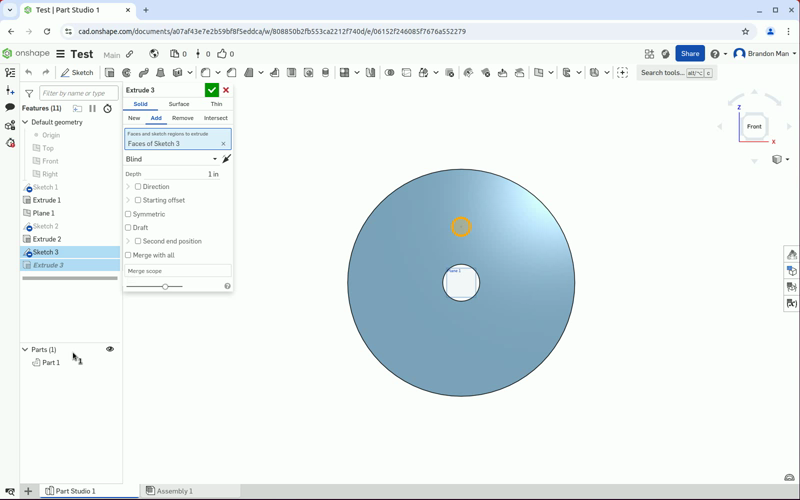
mouse_move(143, 106)
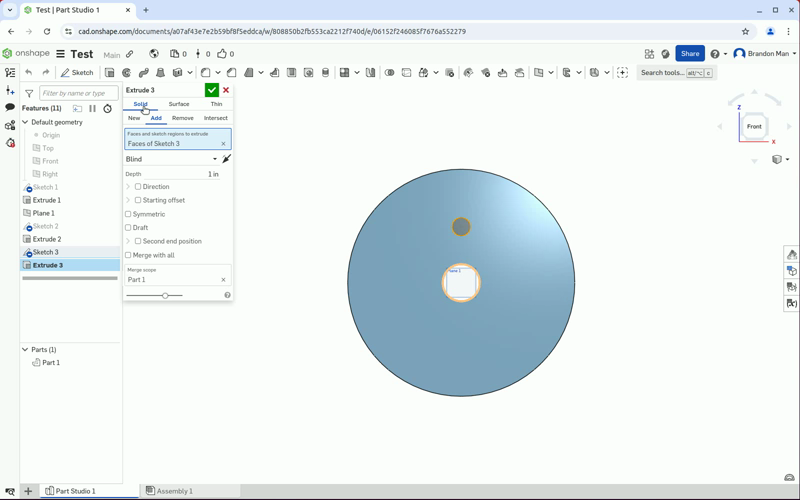
click(143, 106)
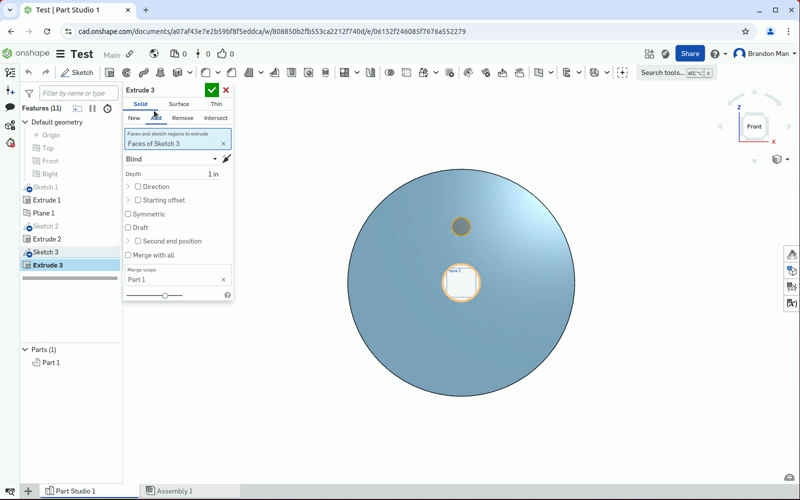
mouse_move(186, 120)
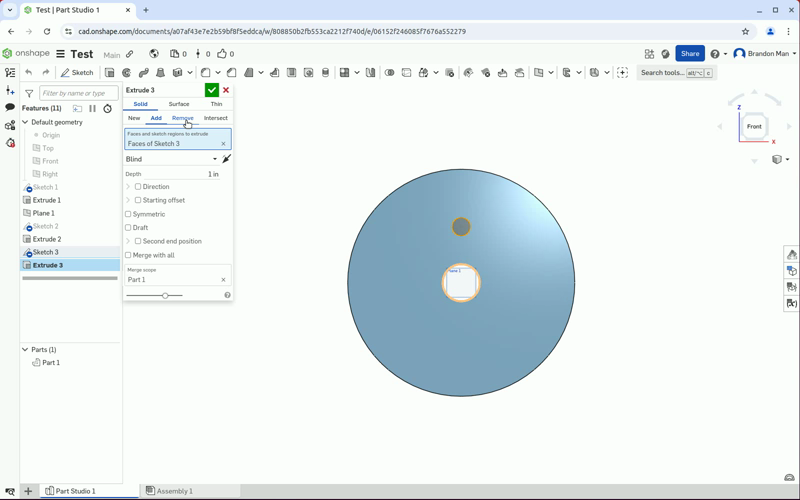
click(186, 120)
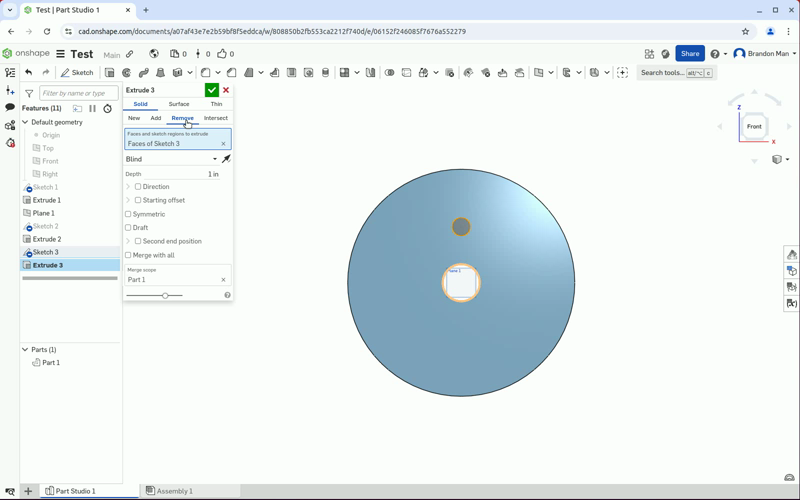
key(tab, 4)
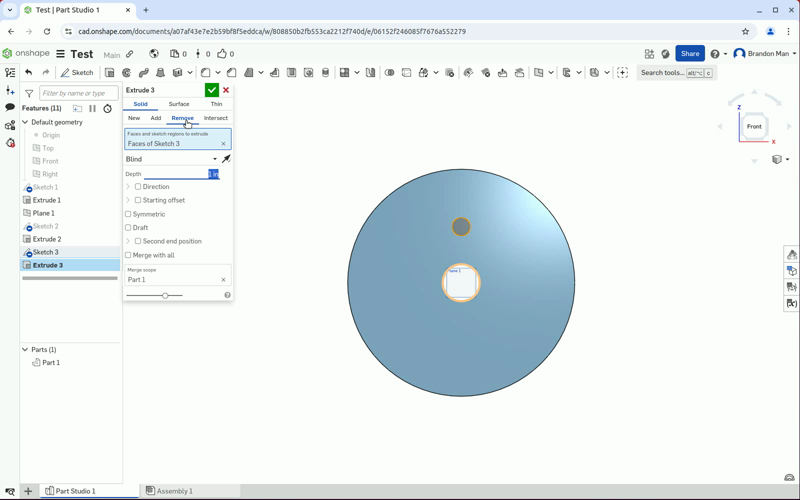
text(11.554)
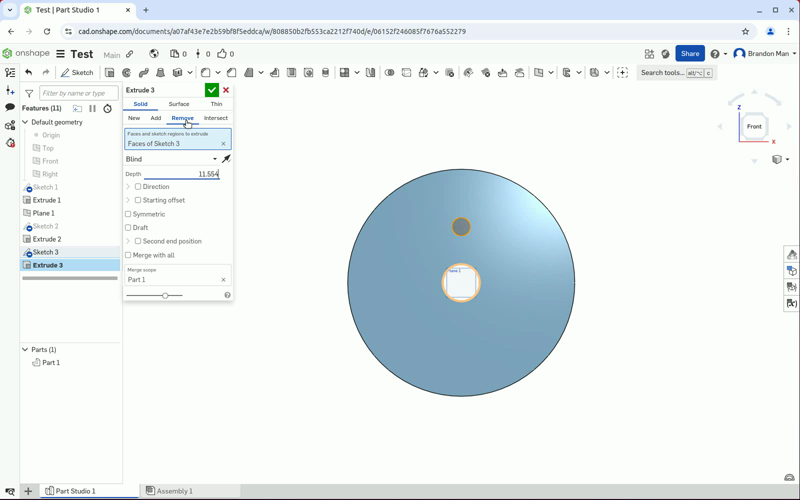
key(tab, 6)
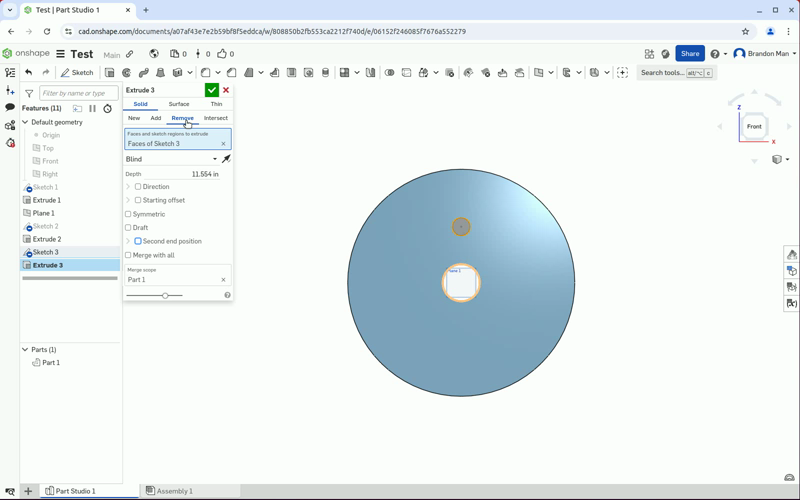
key(space)
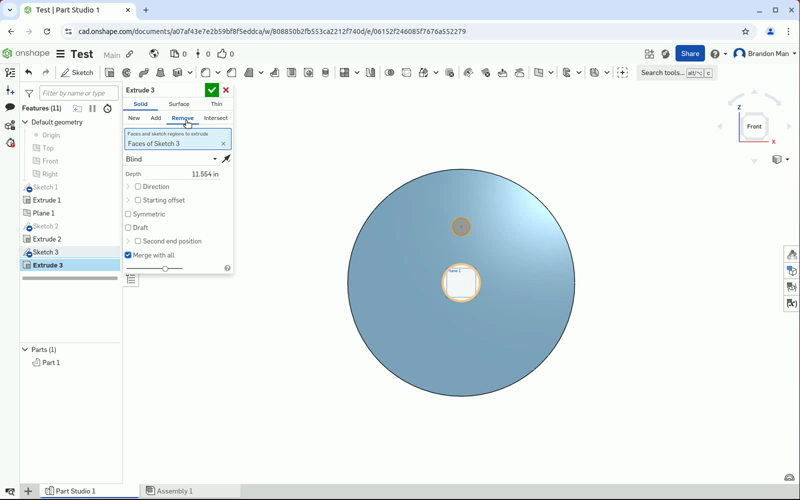
key(enter)
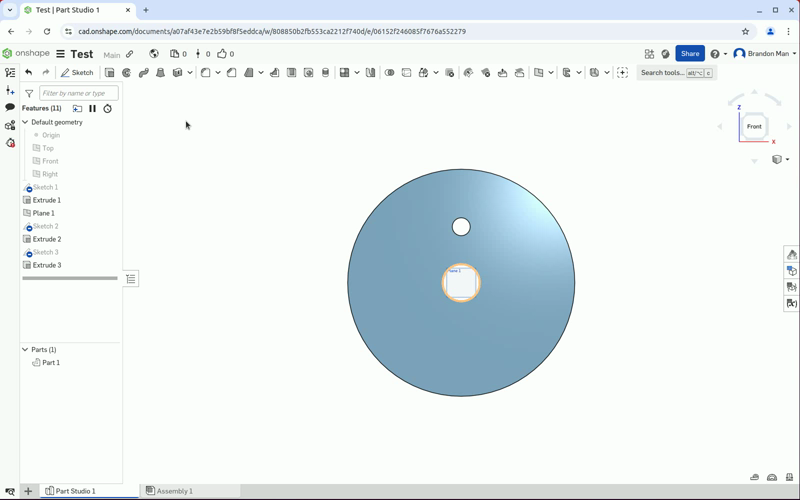
key(shift+h)
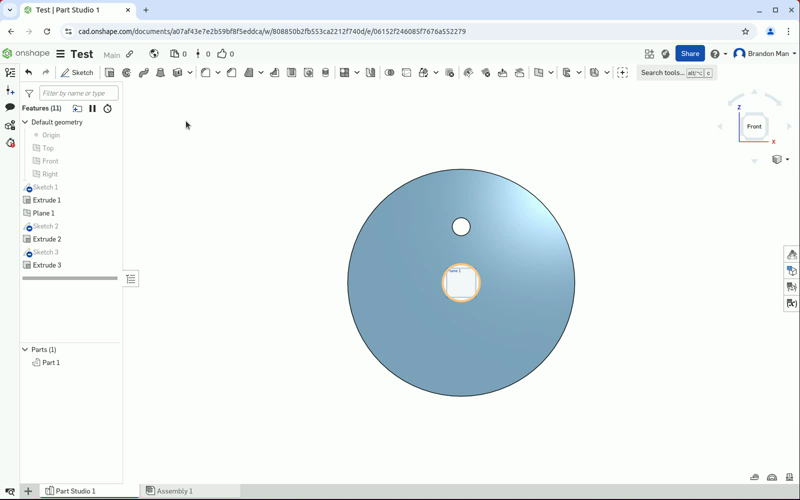
key(shift+h)
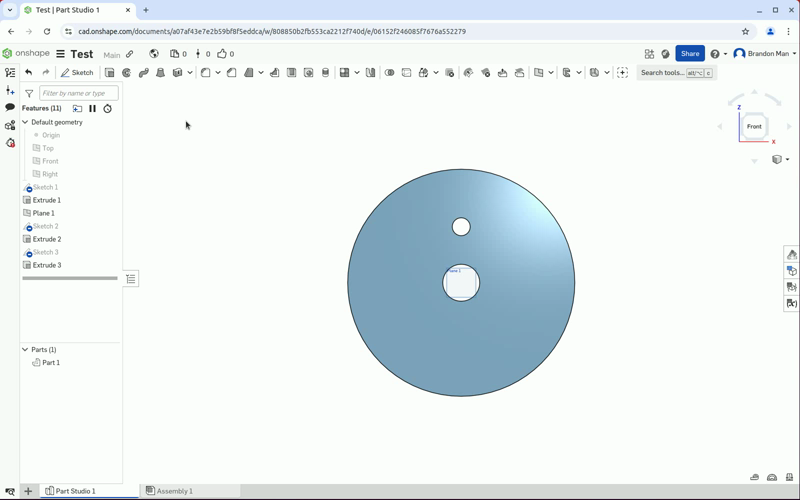
mouse_move(73, 189)
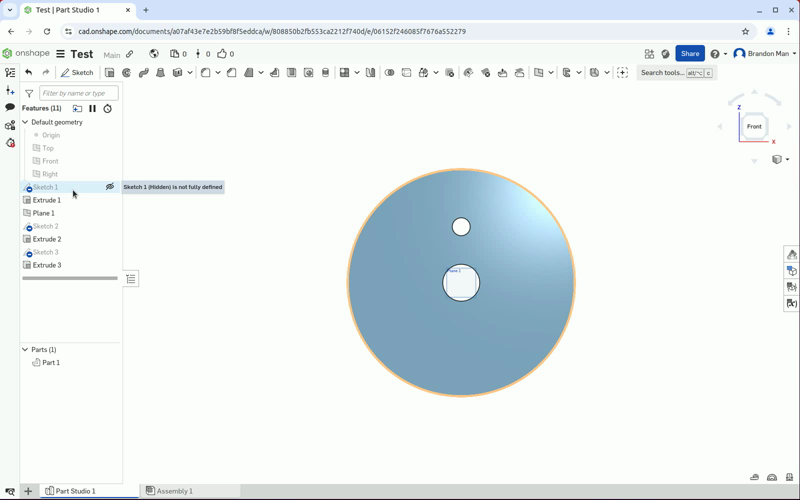
click(73, 189)
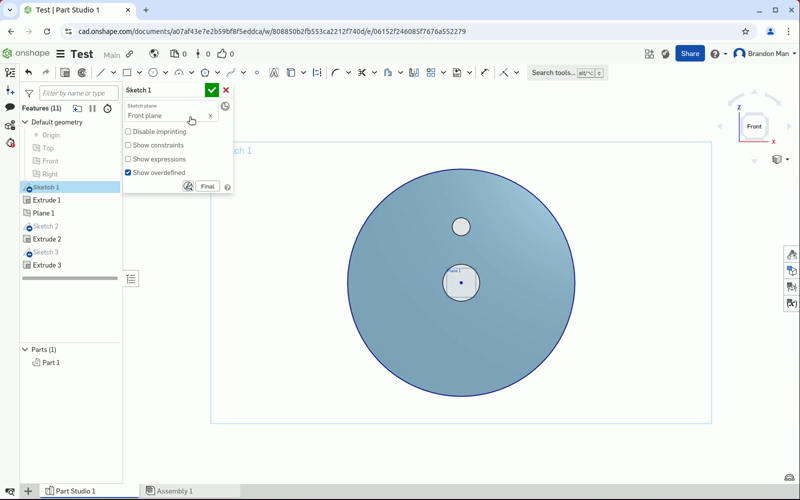
mouse_move(229, 92)
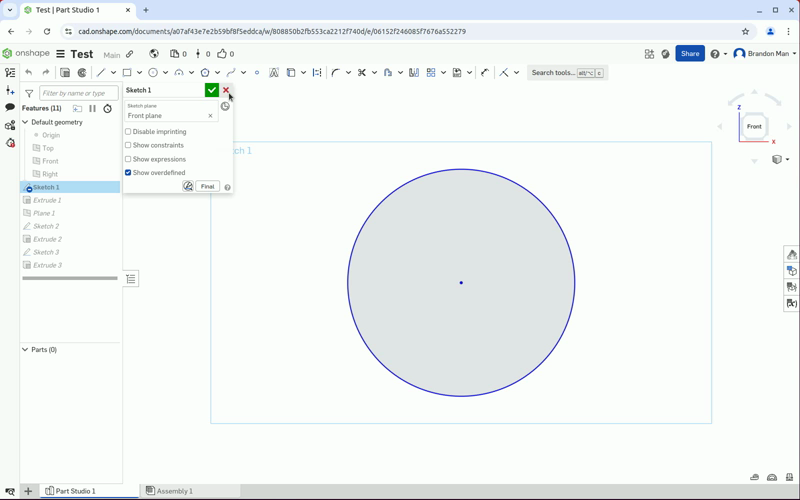
click(229, 92)
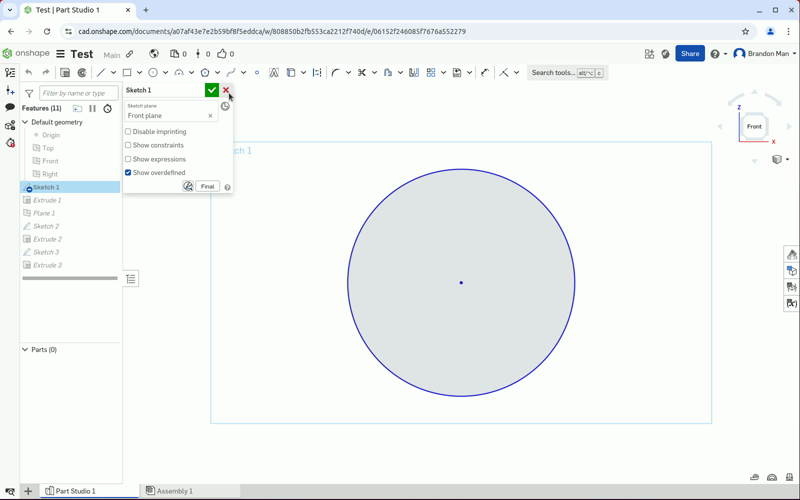
key(shift+s)
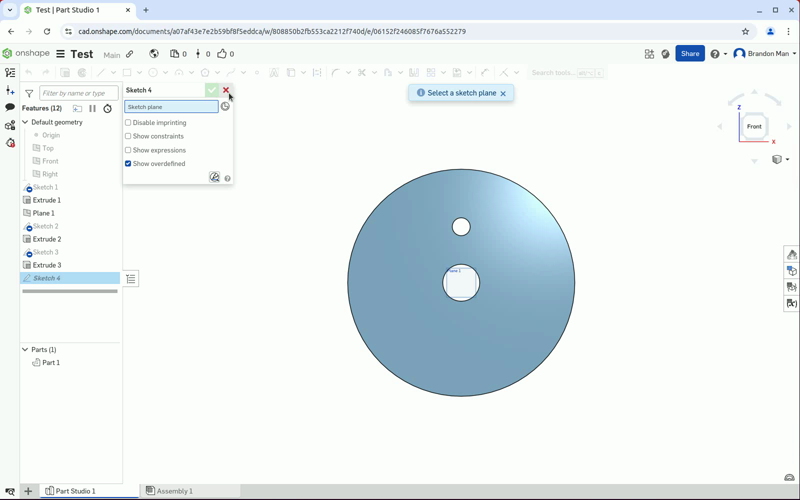
mouse_move(73, 215)
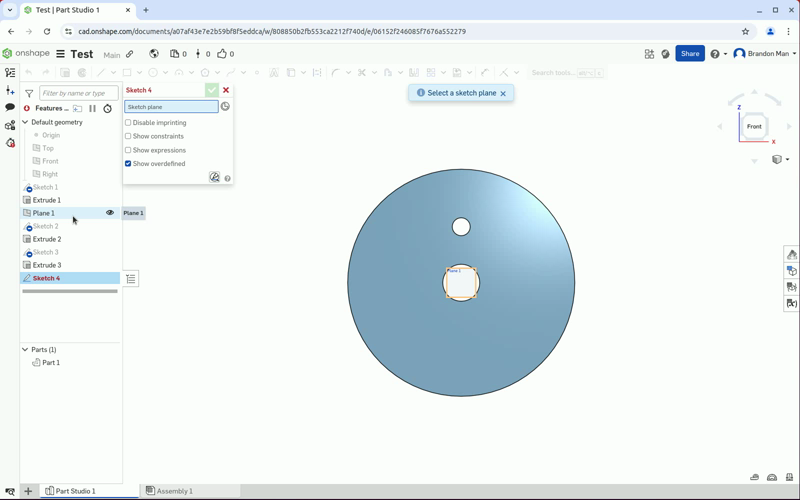
click(73, 215)
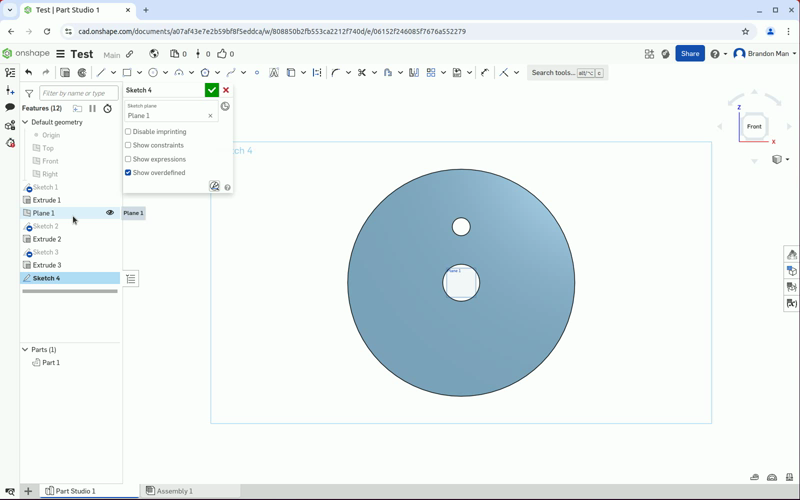
mouse_move(73, 352)
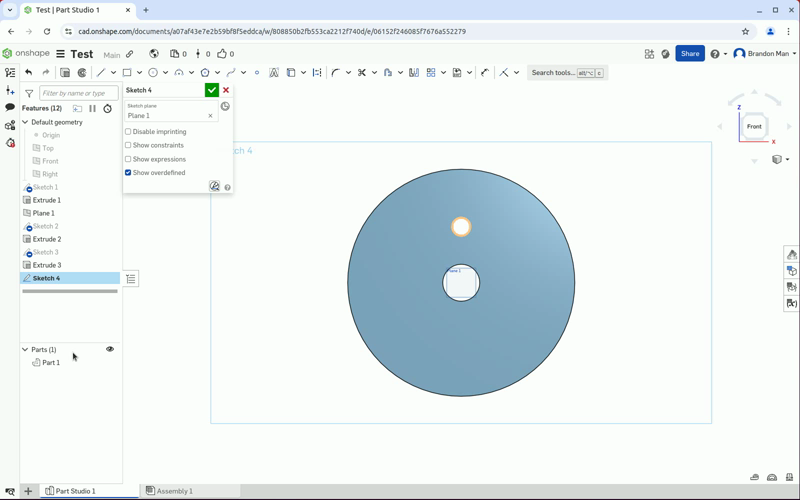
key(y)
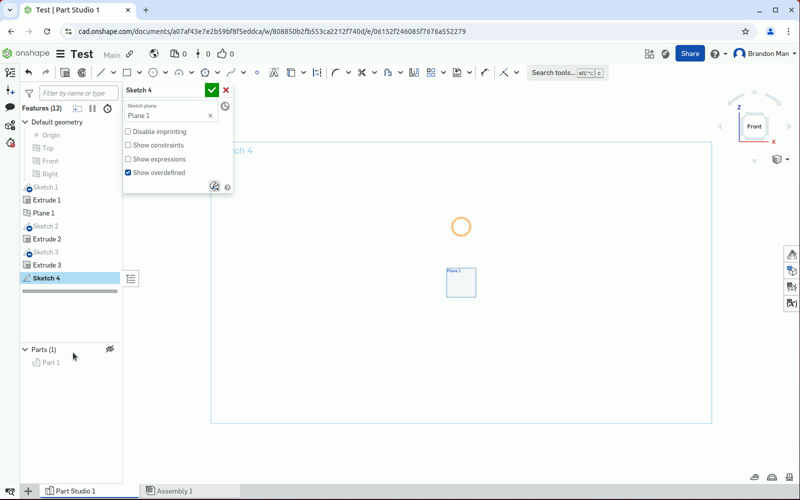
key(c)
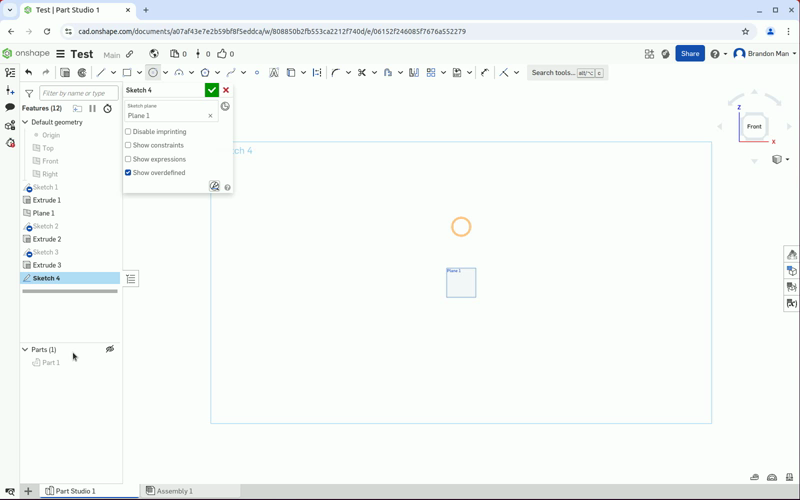
key_down(shift)
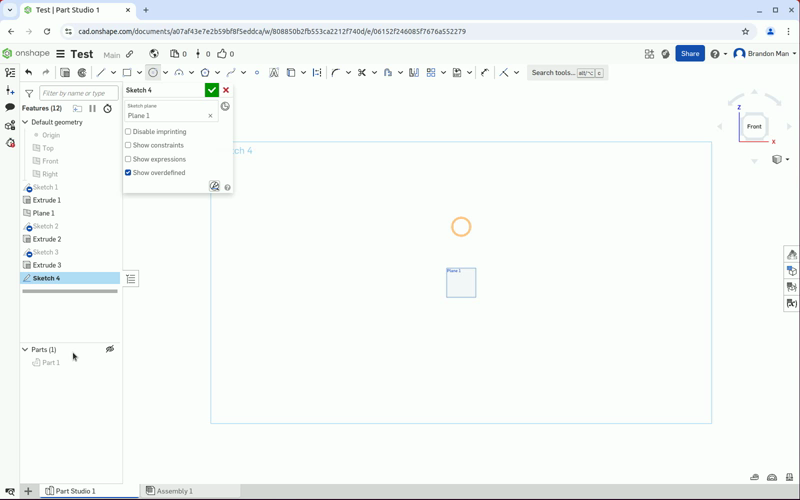
mouse_move(404, 282)
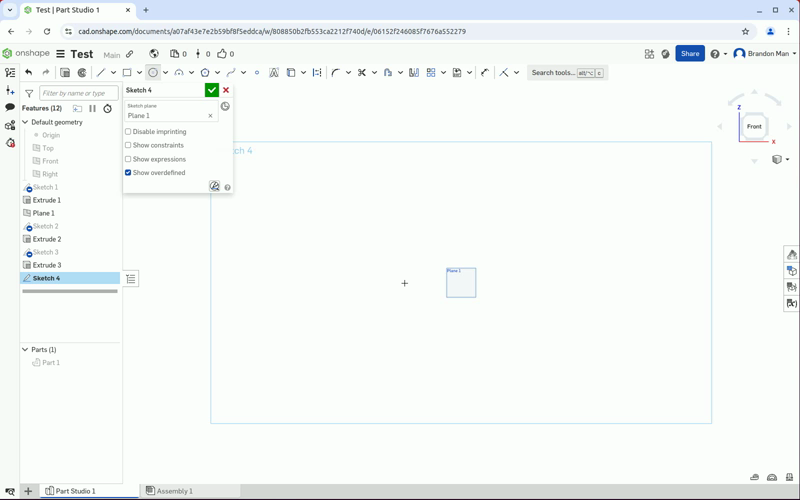
click(404, 282)
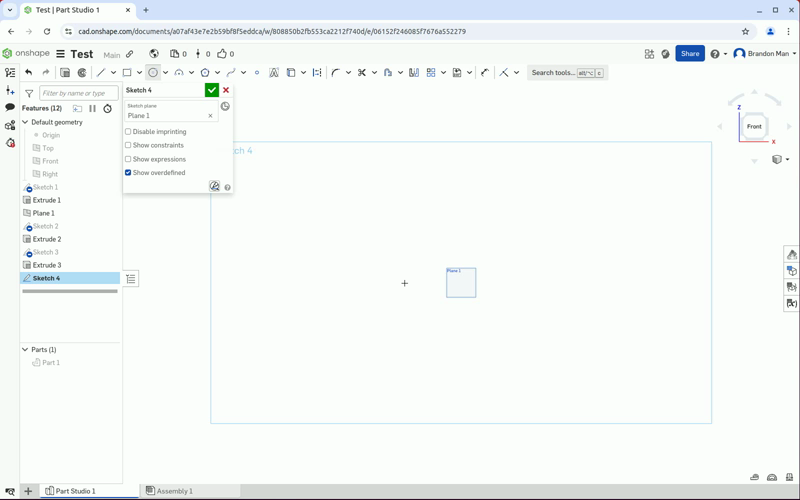
key_up(shift)
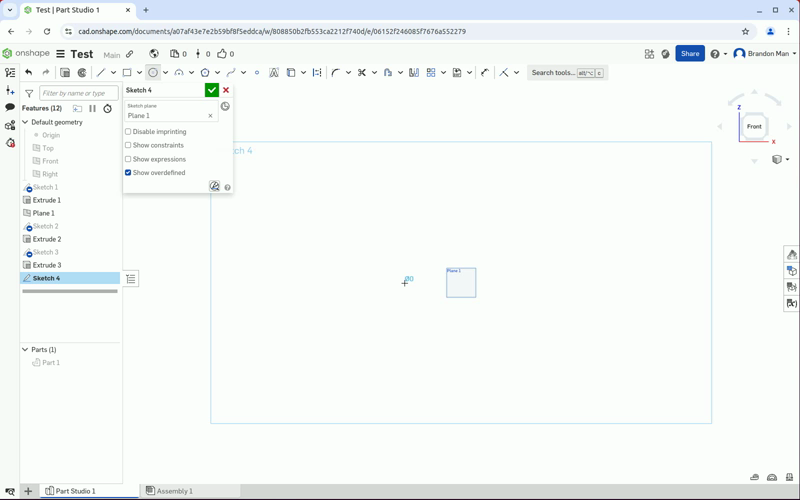
mouse_move(413, 282)
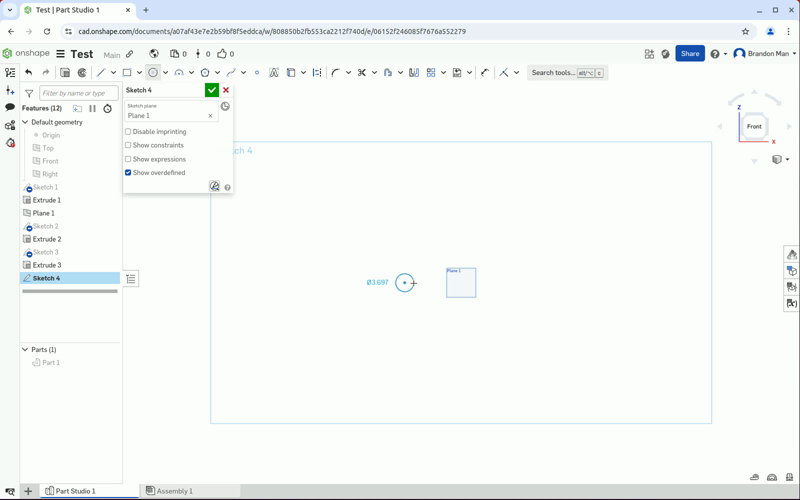
click(413, 282)
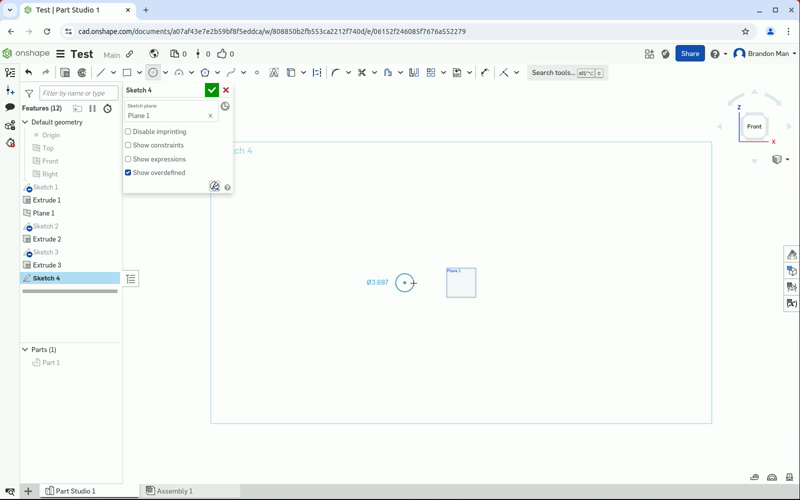
key(esc)
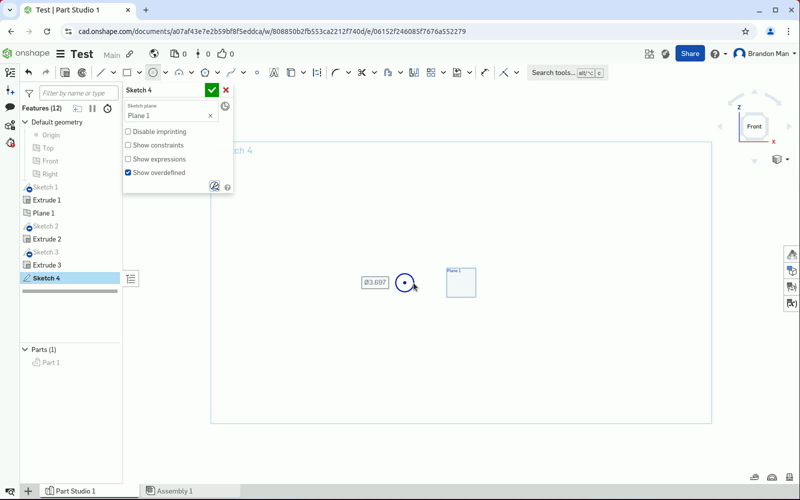
mouse_move(405, 275)
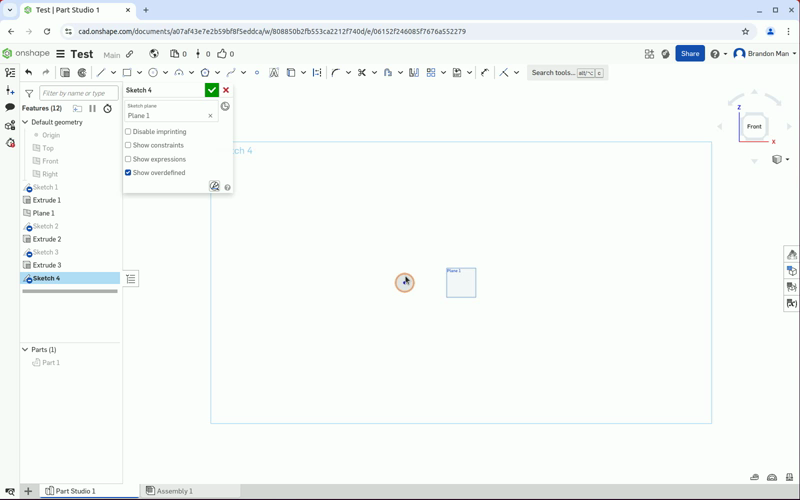
scroll(6)
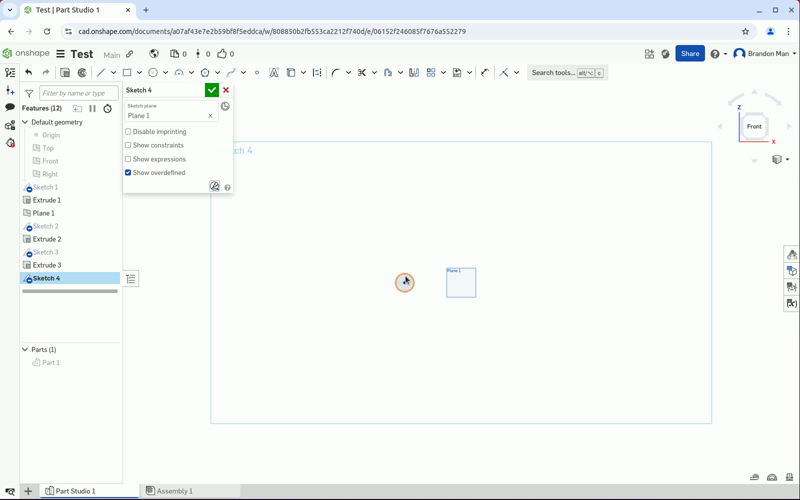
scroll(6)
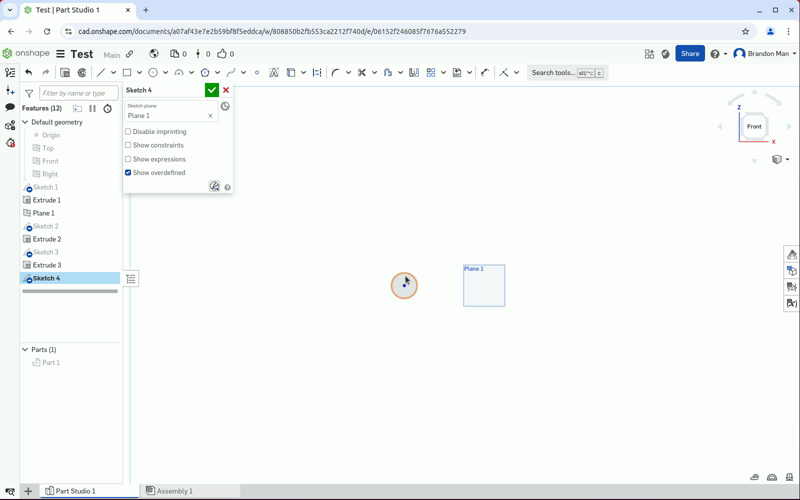
scroll(6)
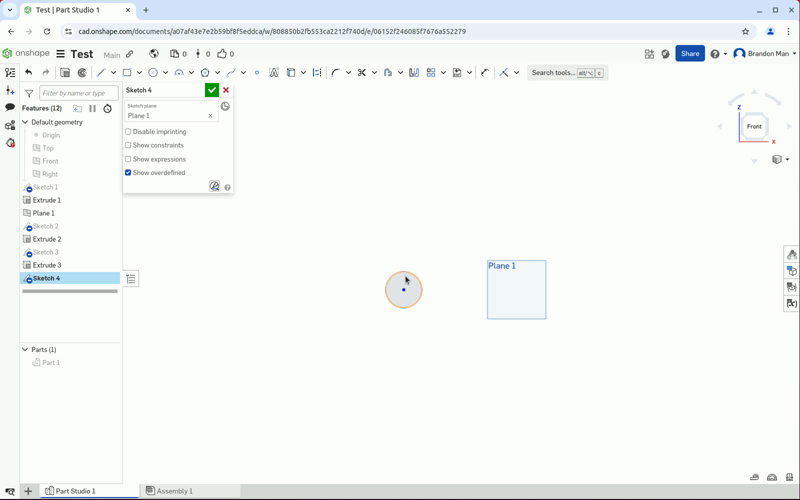
scroll(6)
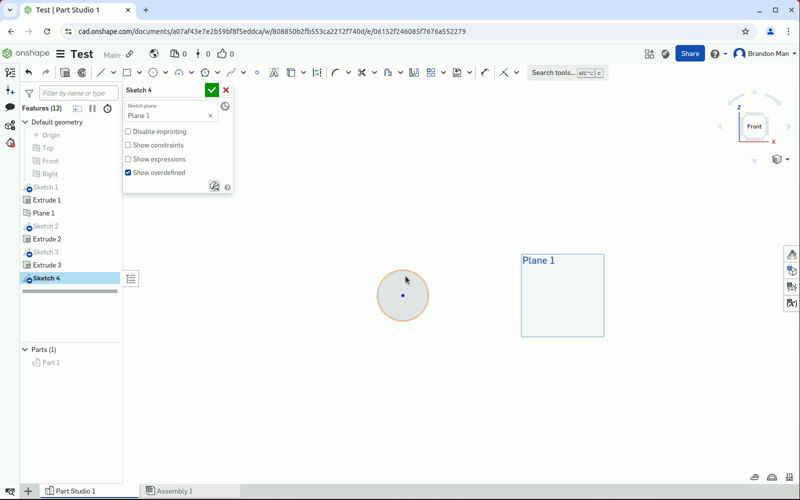
scroll(6)
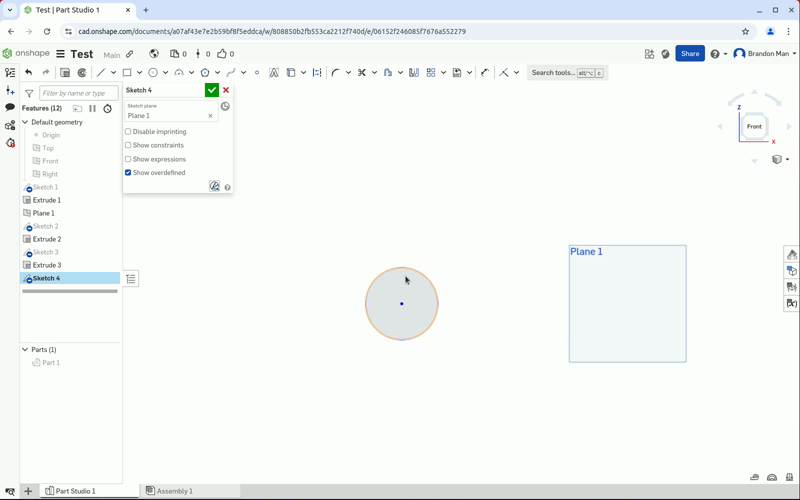
scroll(6)
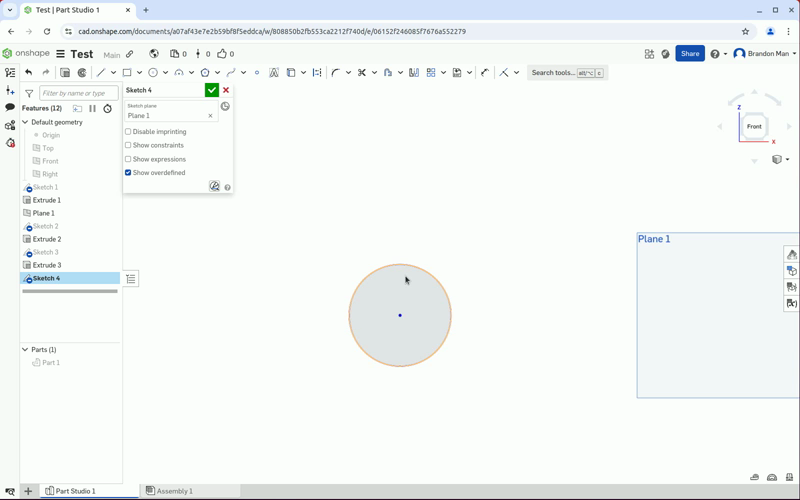
scroll(6)
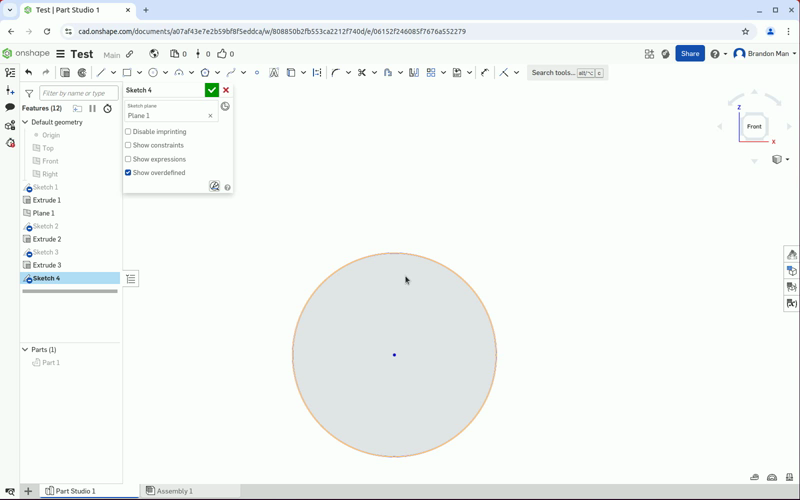
click(405, 275)
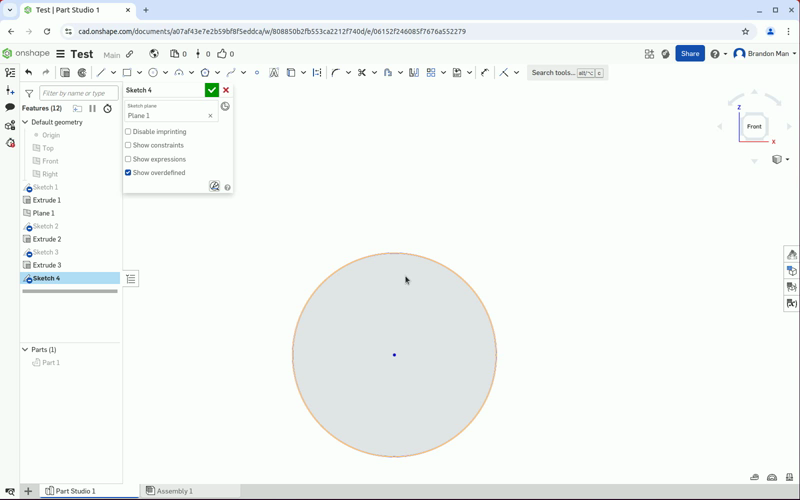
scroll(-6)
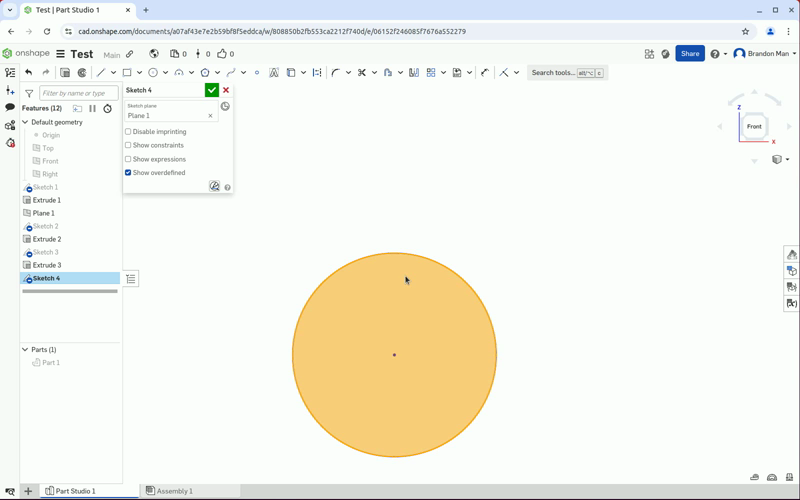
scroll(-6)
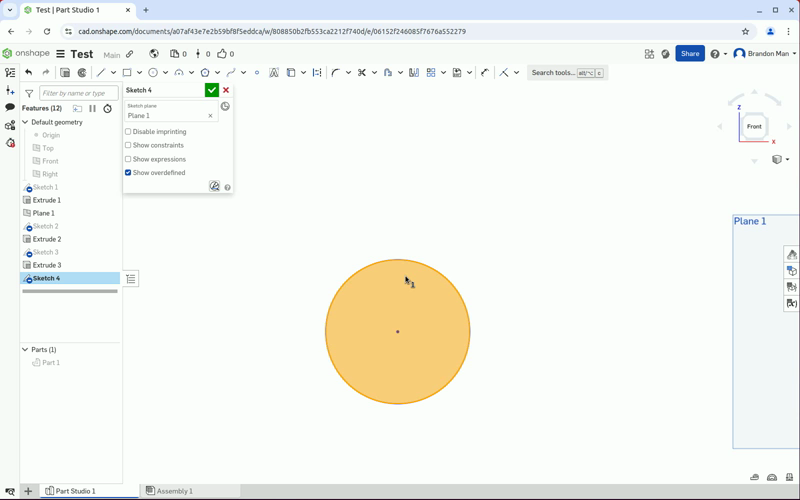
scroll(-6)
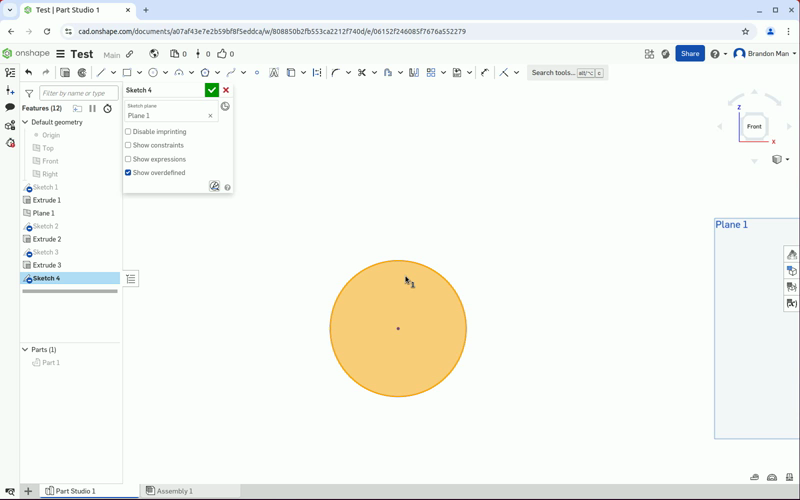
scroll(-6)
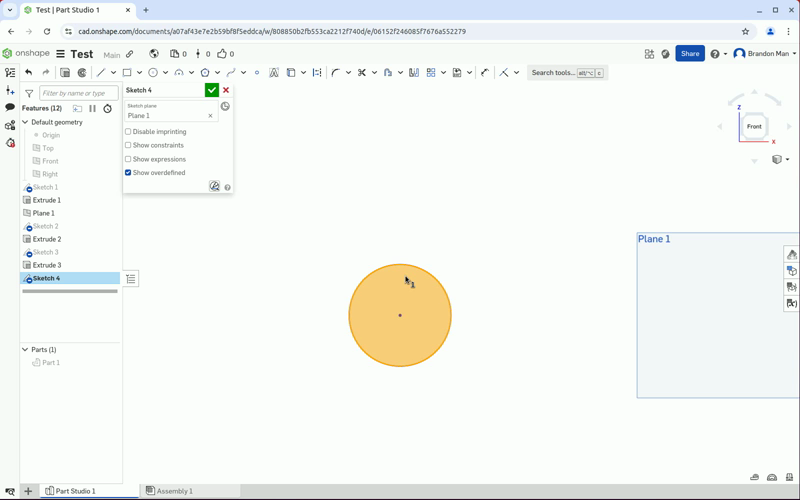
scroll(-6)
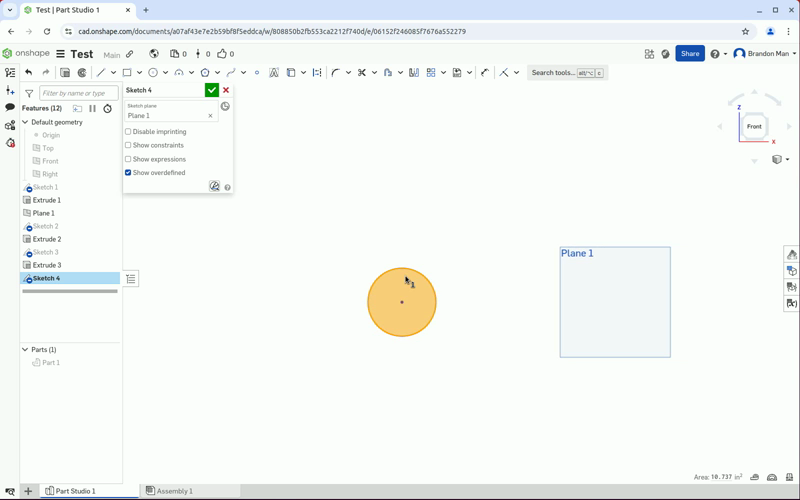
scroll(-6)
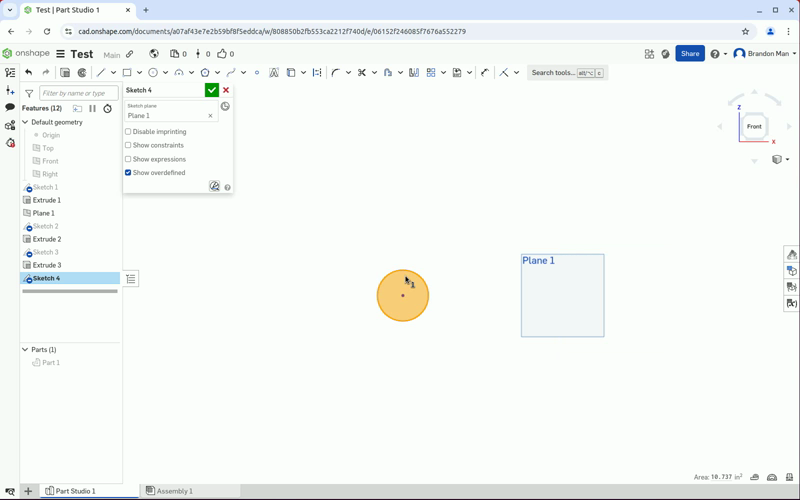
scroll(-6)
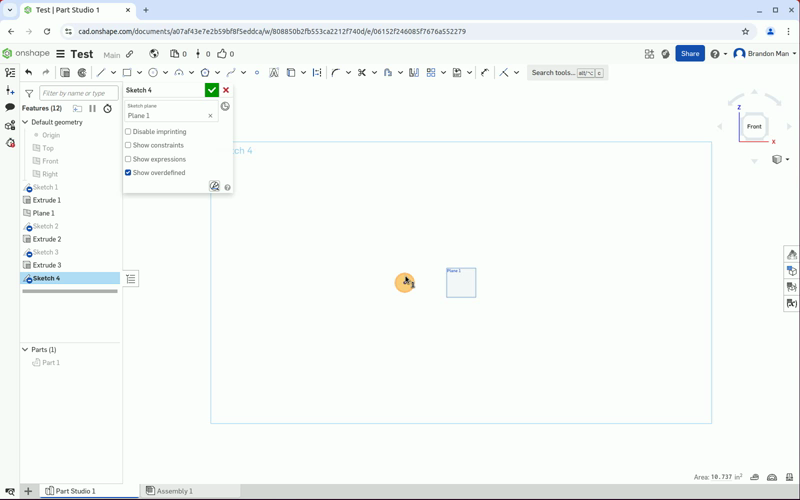
mouse_move(73, 352)
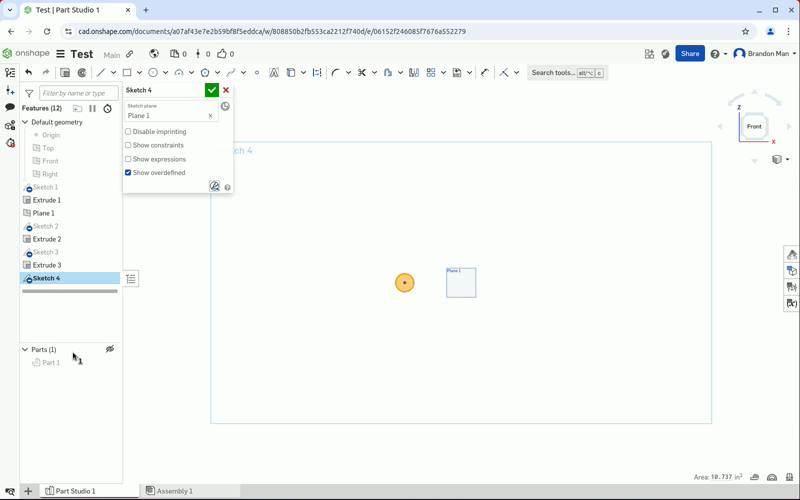
key(shift+y)
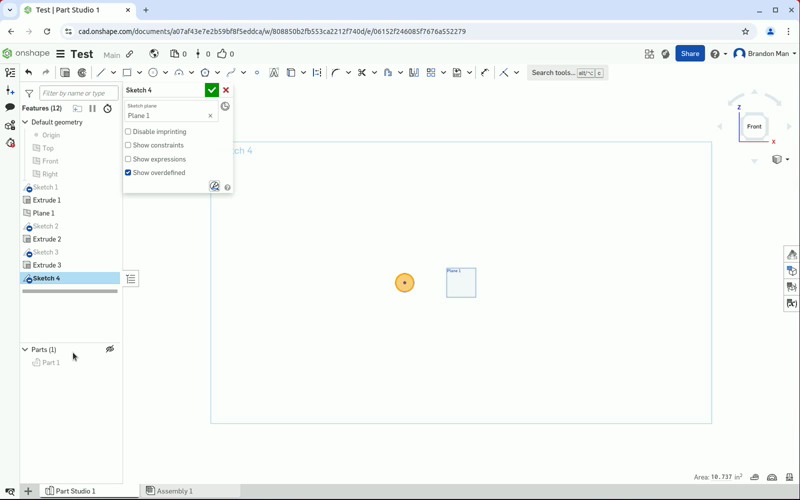
key(shift+e)
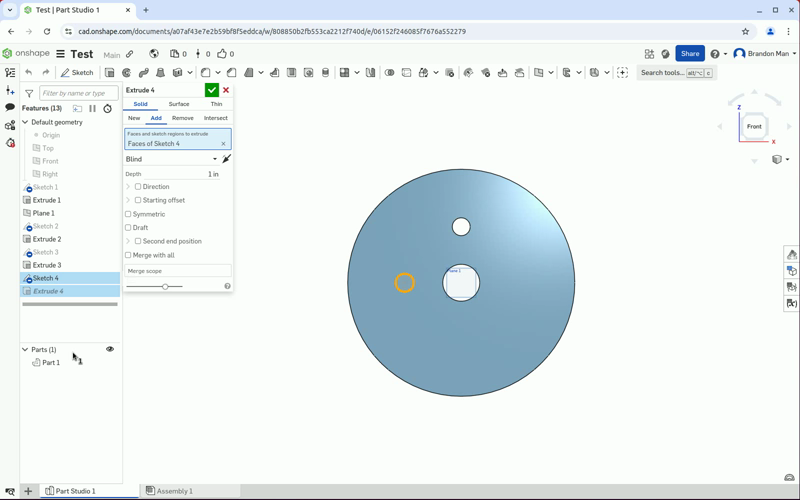
mouse_move(143, 106)
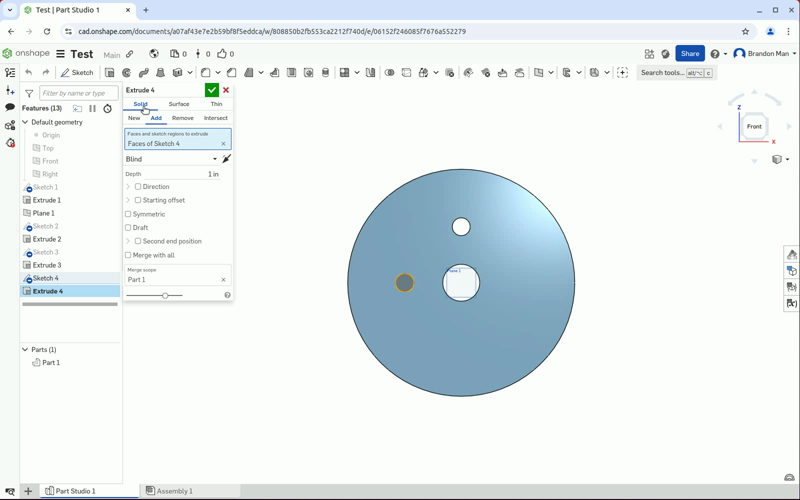
click(143, 106)
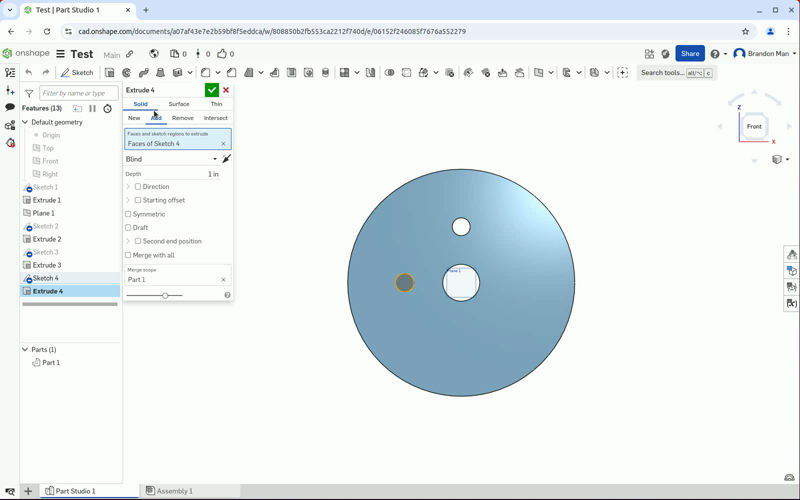
mouse_move(186, 120)
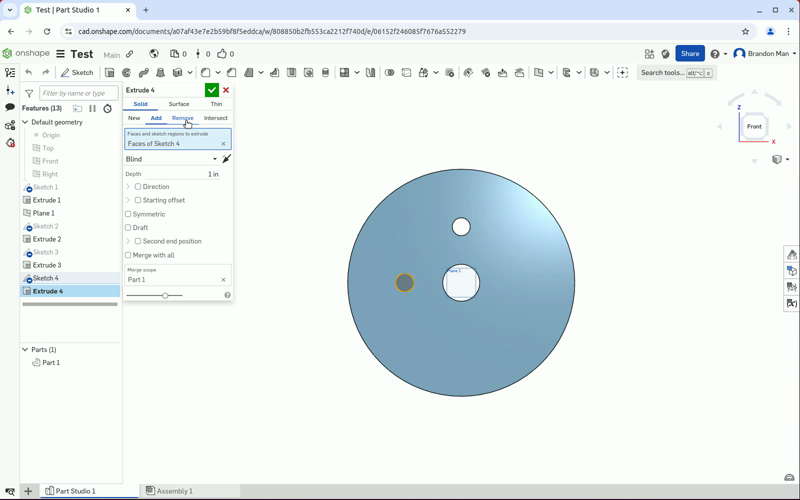
click(186, 120)
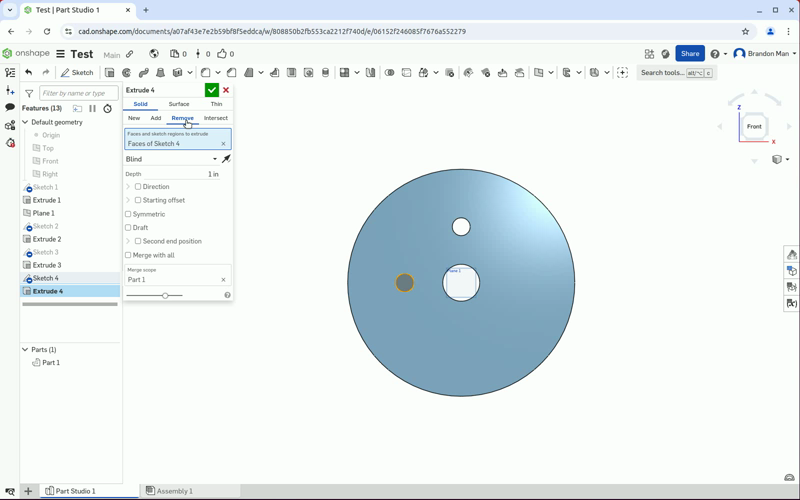
key(tab, 4)
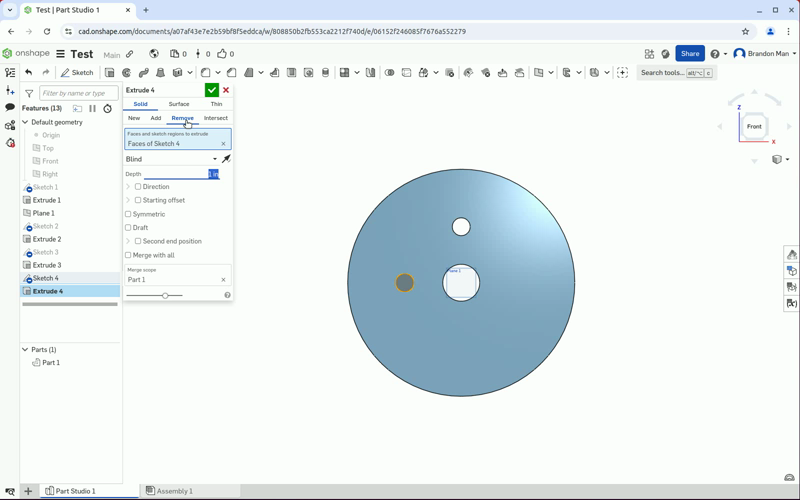
text(11.554)
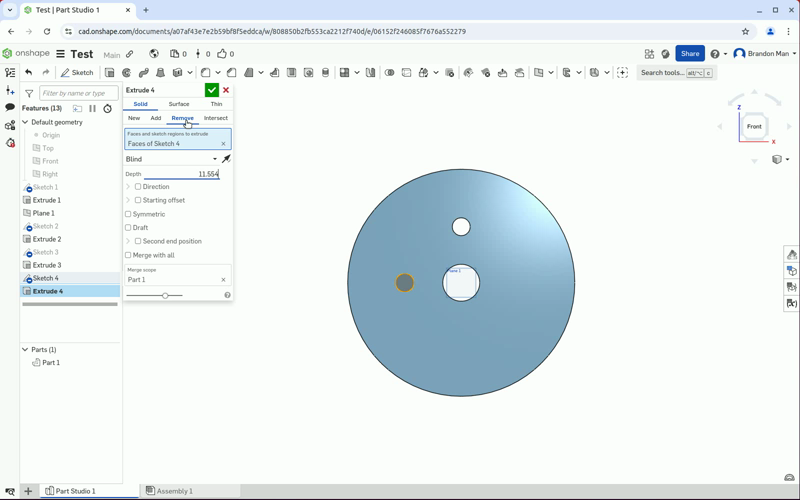
key(tab, 6)
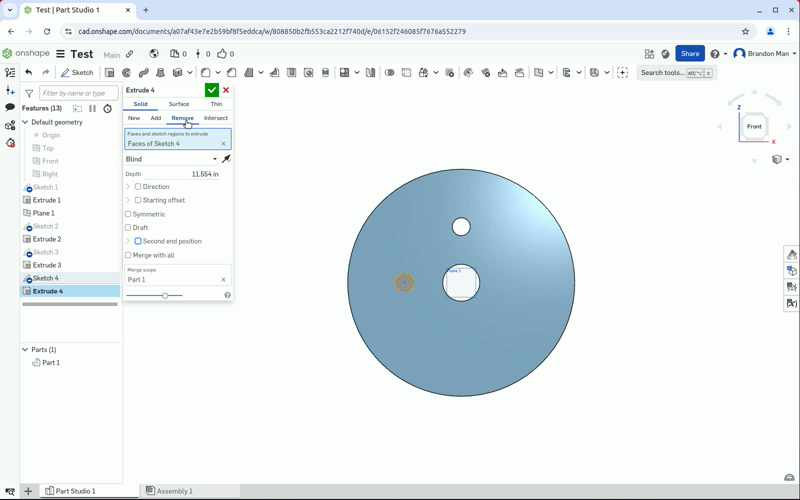
key(space)
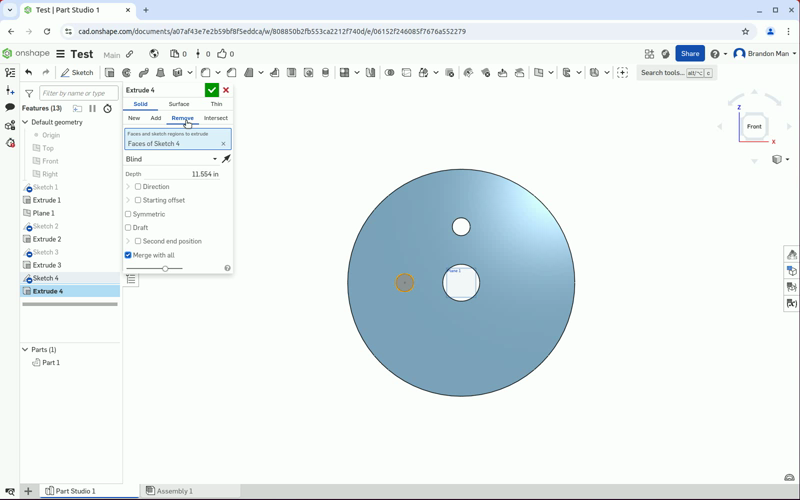
key(enter)
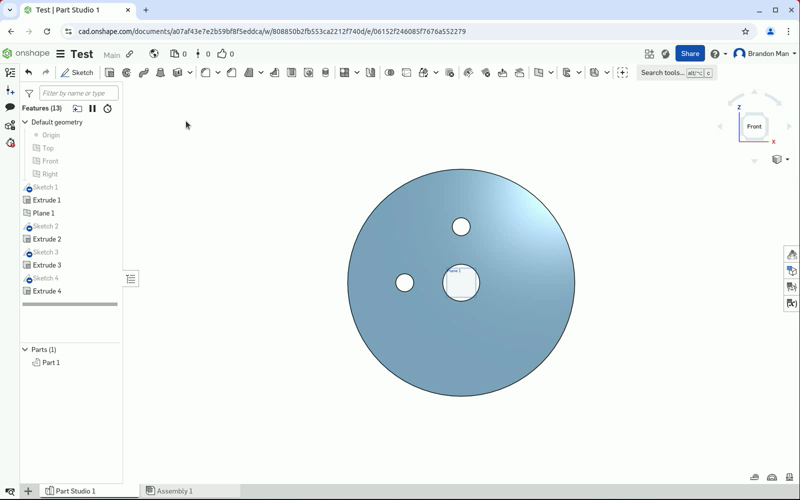
key(shift+h)
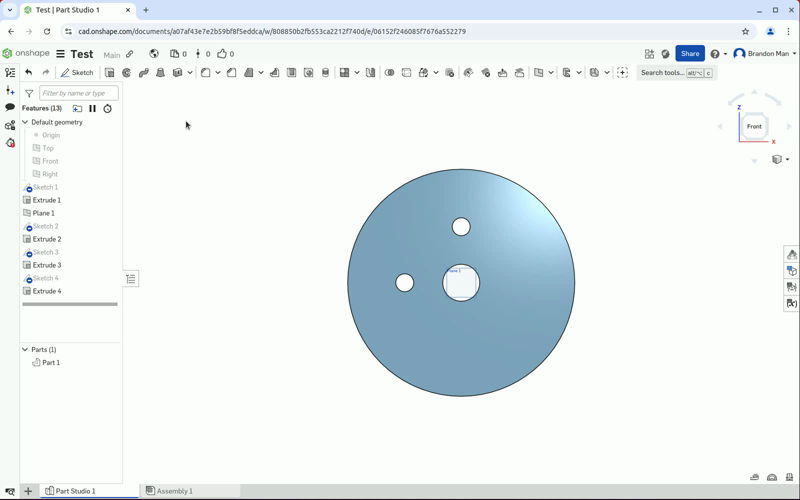
key(shift+h)
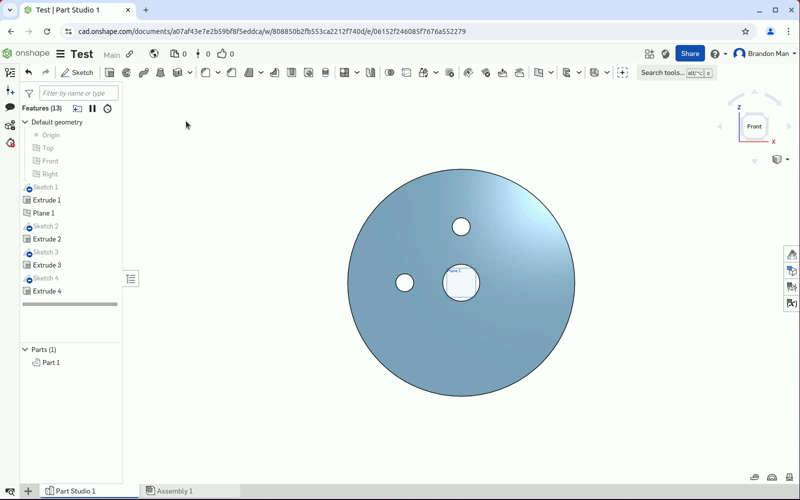
mouse_move(73, 189)
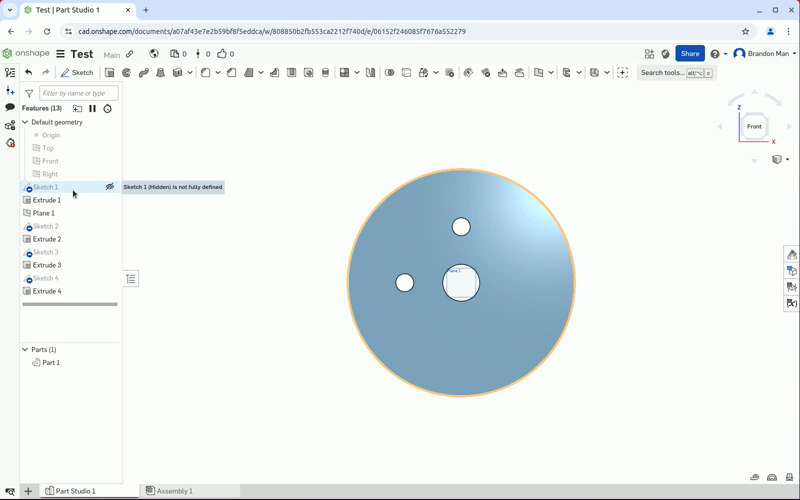
click(73, 189)
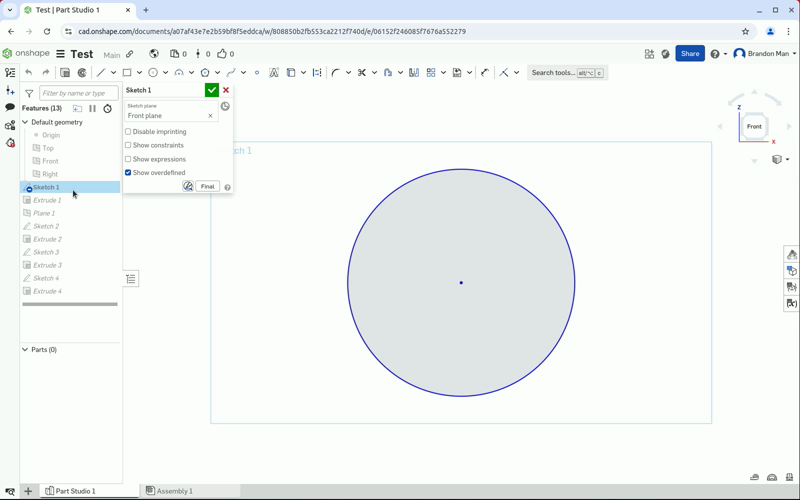
mouse_move(229, 92)
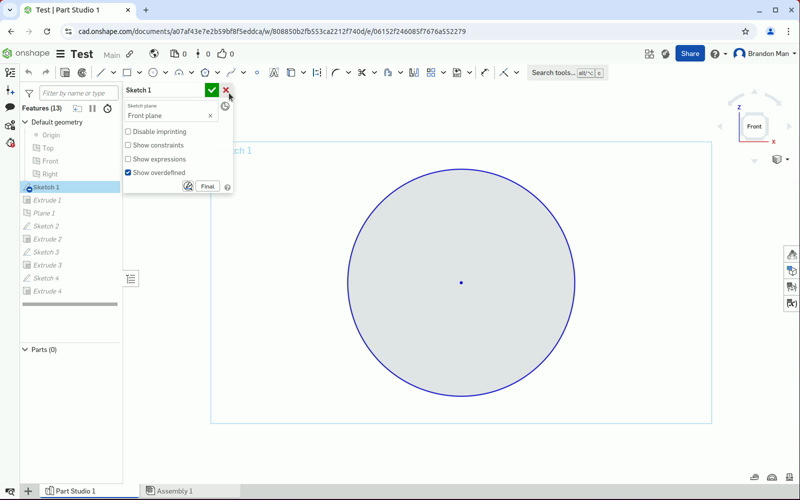
click(229, 92)
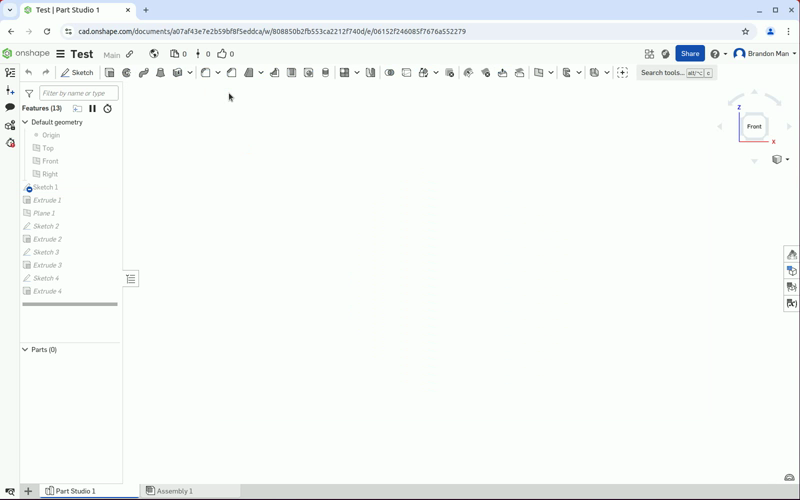
key(shift+s)
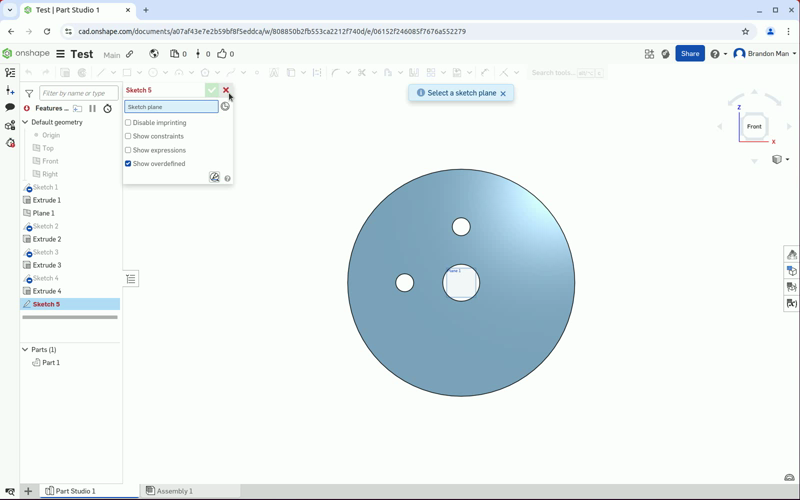
mouse_move(73, 215)
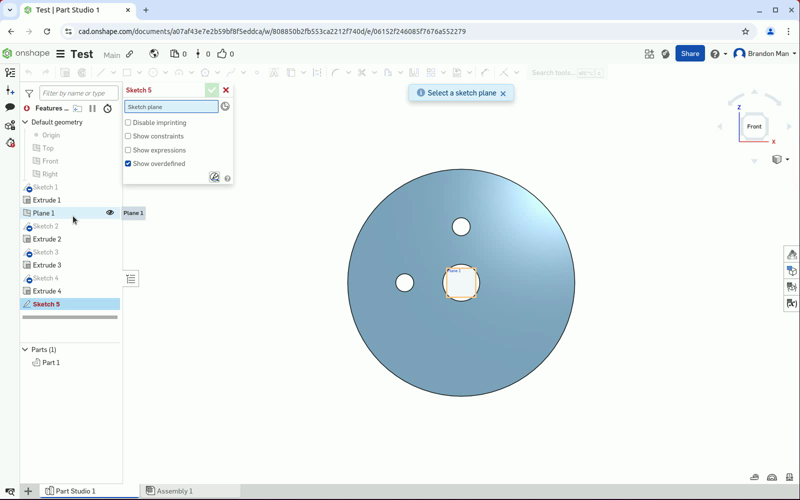
click(73, 215)
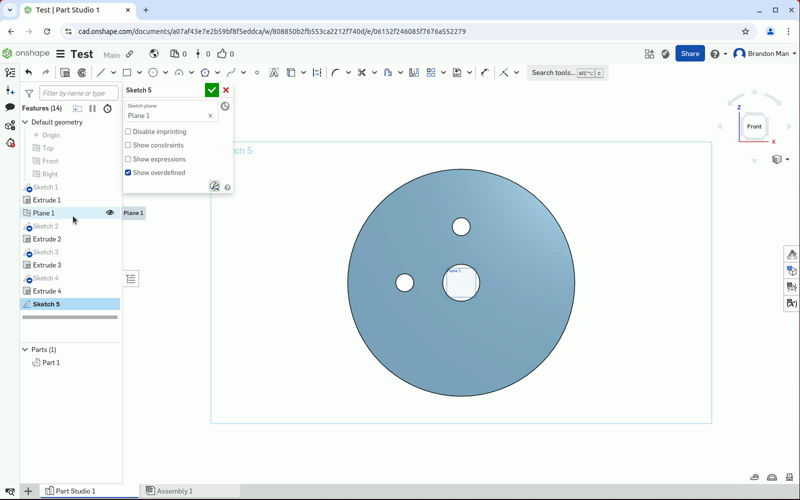
mouse_move(73, 352)
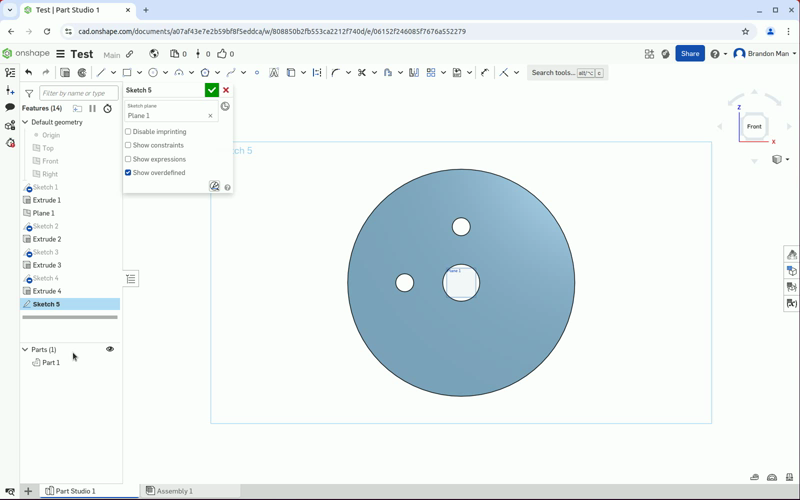
key(y)
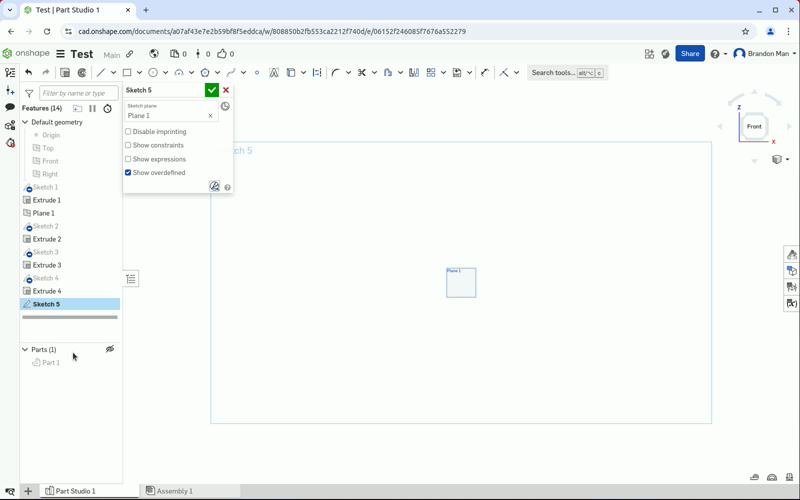
key(c)
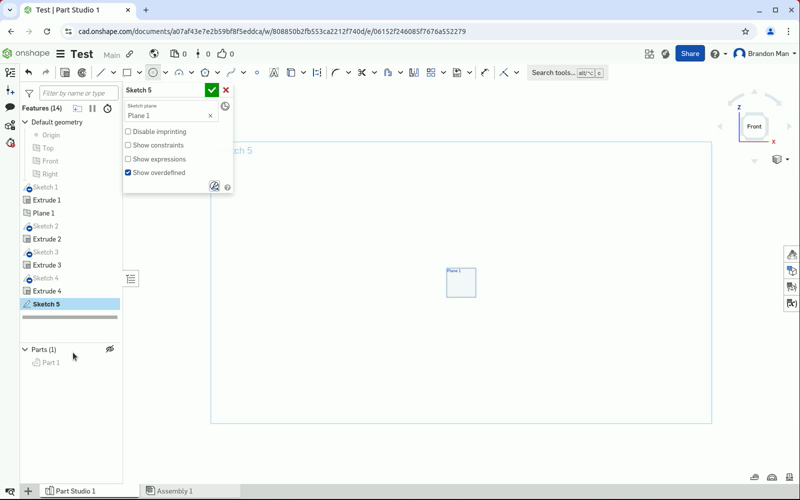
key_down(shift)
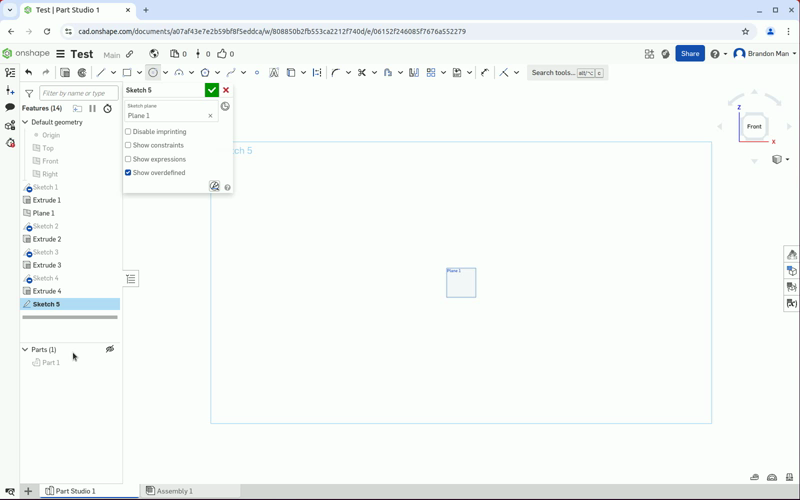
mouse_move(461, 339)
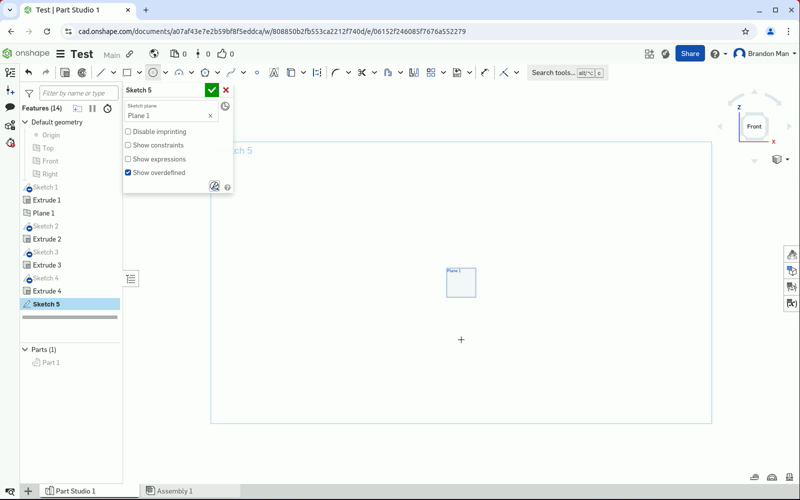
click(461, 339)
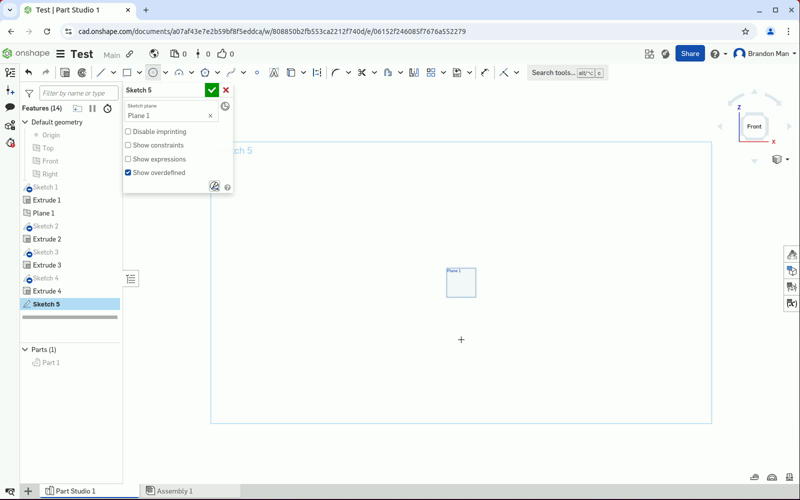
key_up(shift)
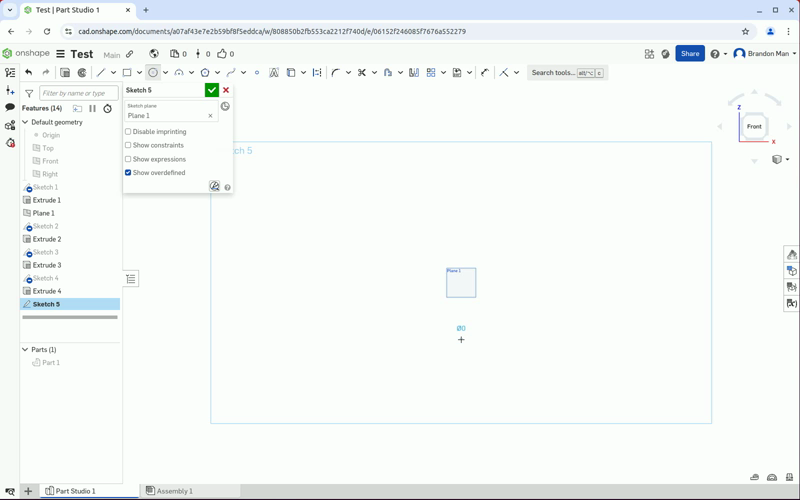
mouse_move(470, 339)
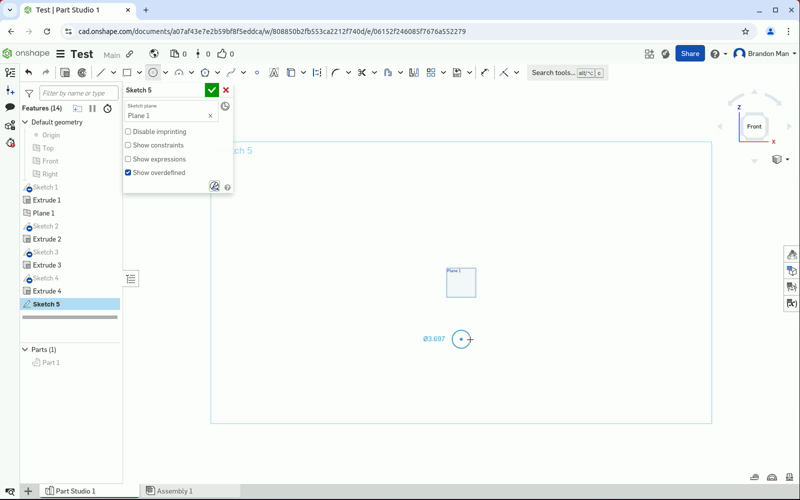
click(470, 339)
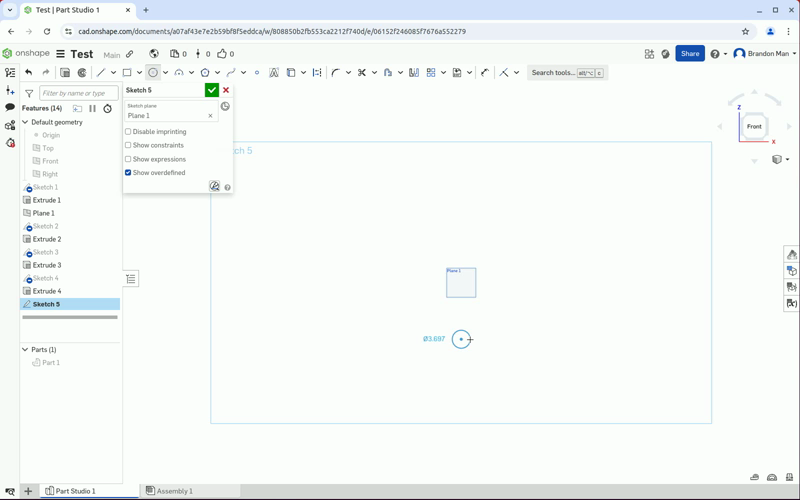
key(esc)
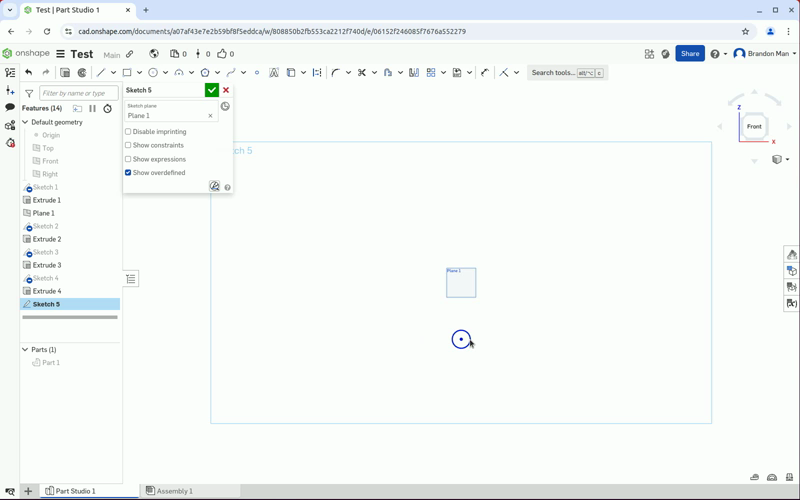
mouse_move(461, 332)
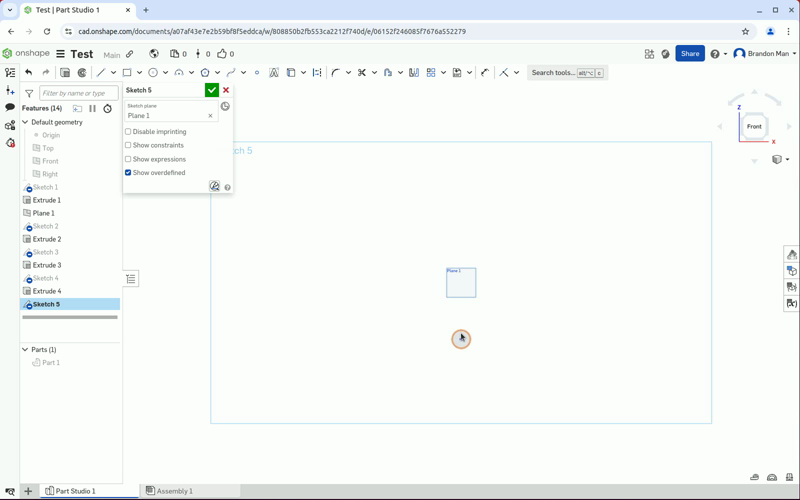
scroll(6)
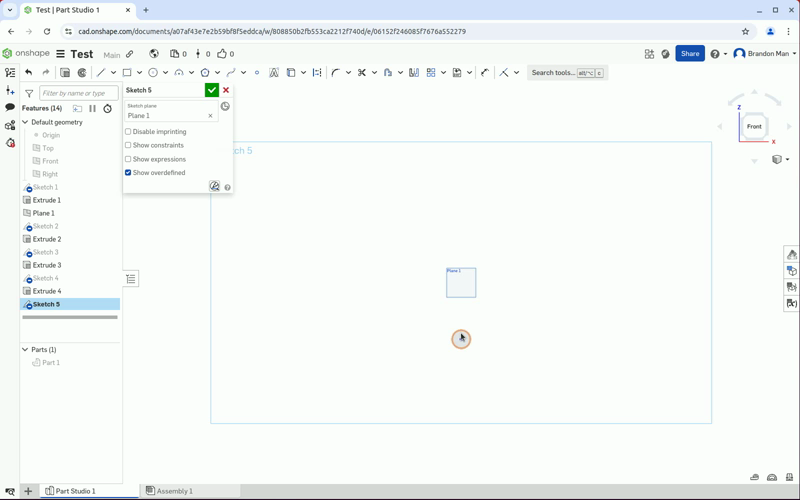
scroll(6)
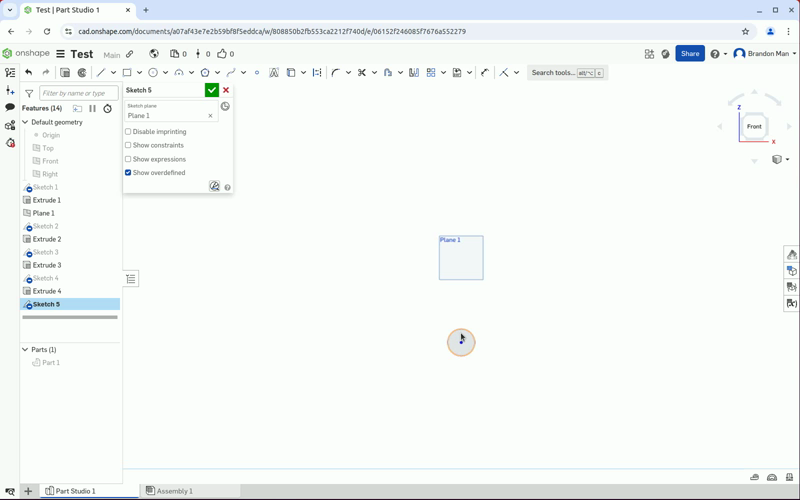
scroll(6)
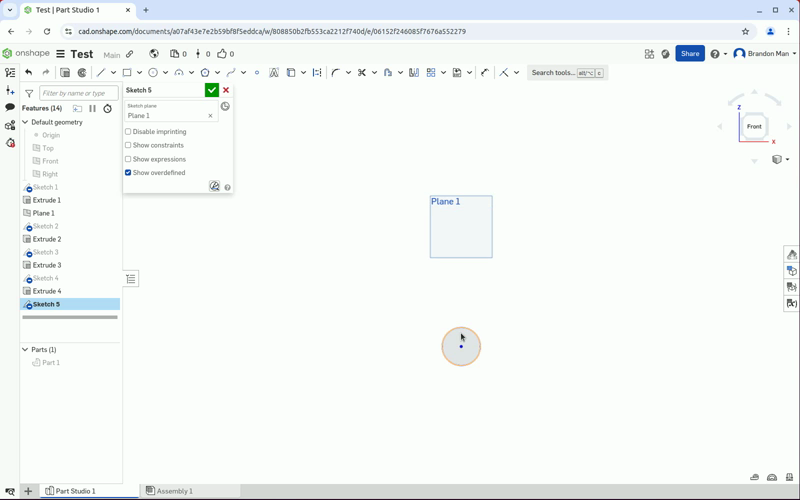
scroll(6)
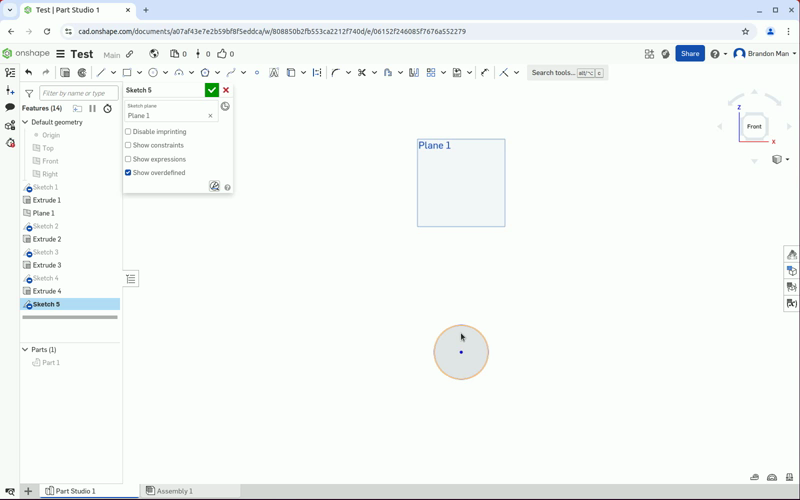
scroll(6)
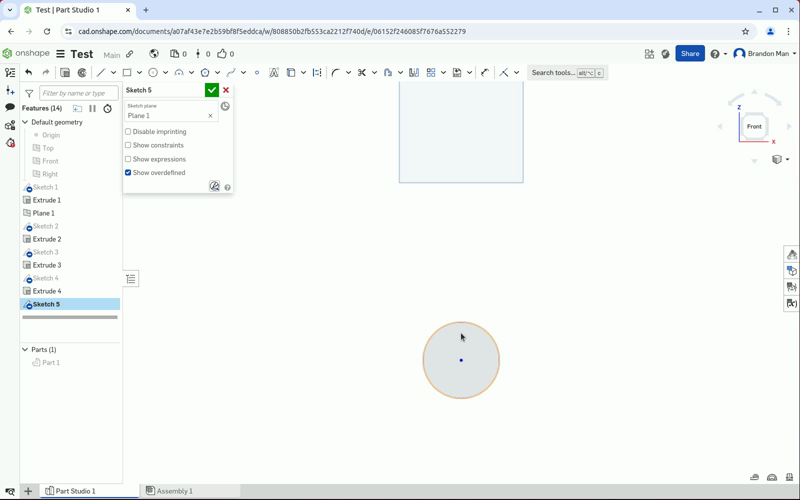
scroll(6)
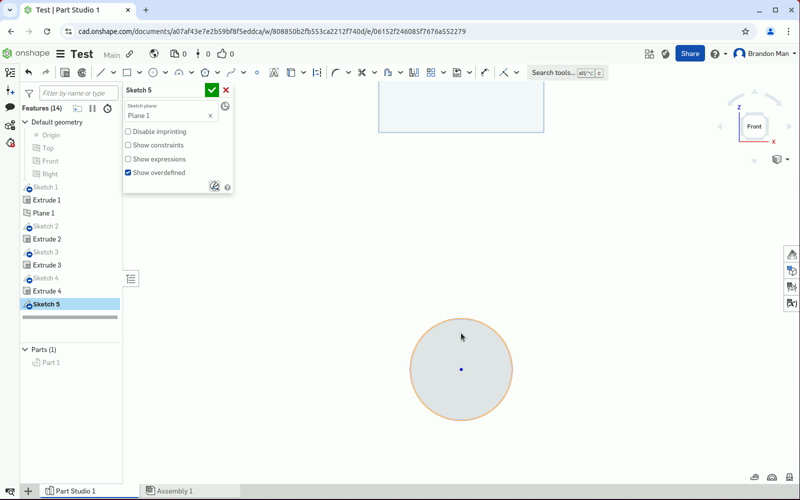
scroll(6)
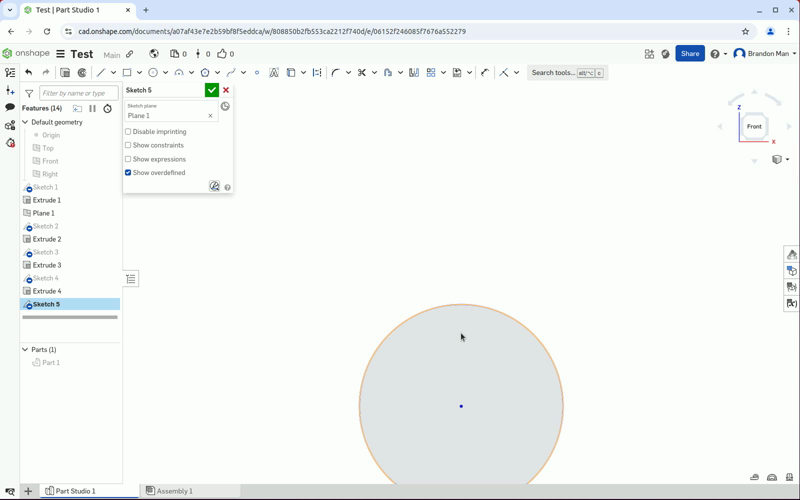
click(461, 332)
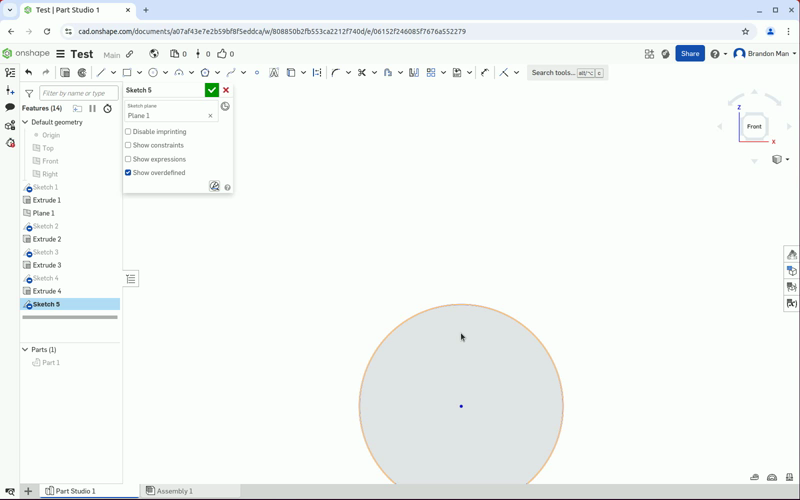
scroll(-6)
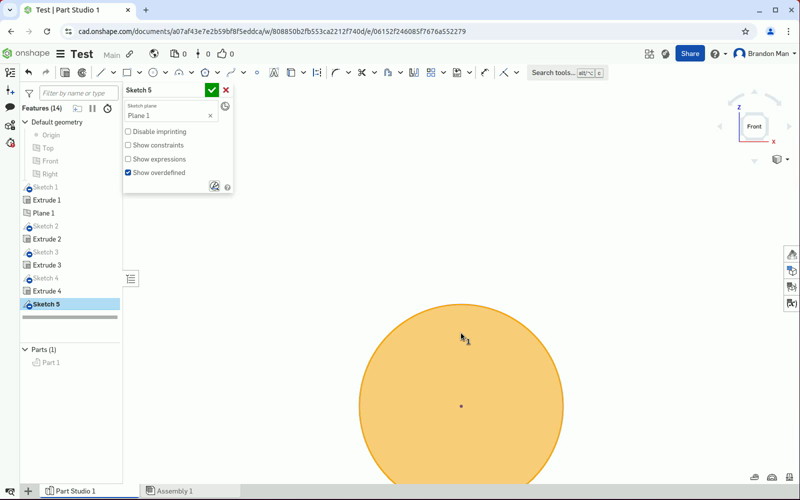
scroll(-6)
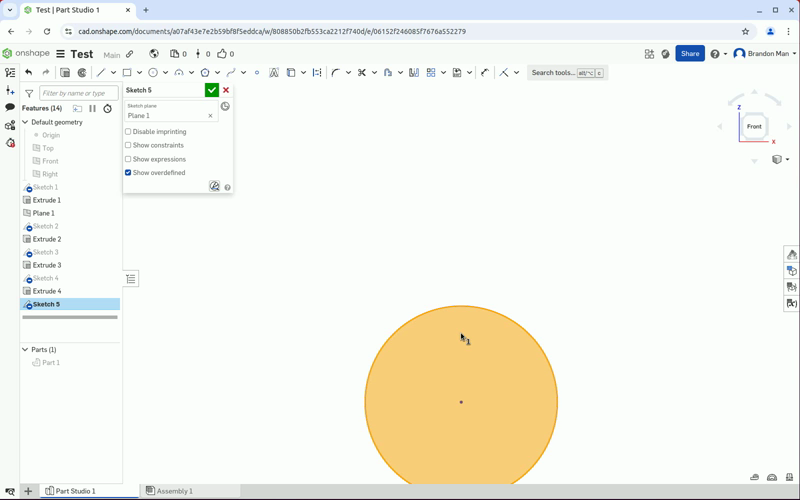
scroll(-6)
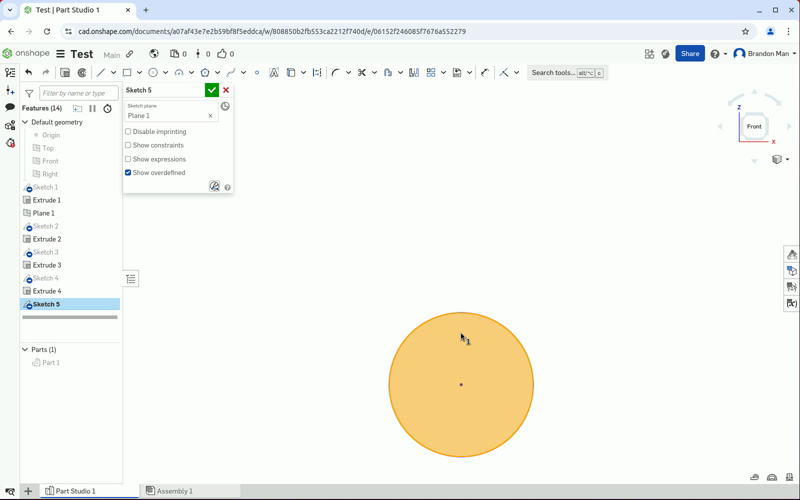
scroll(-6)
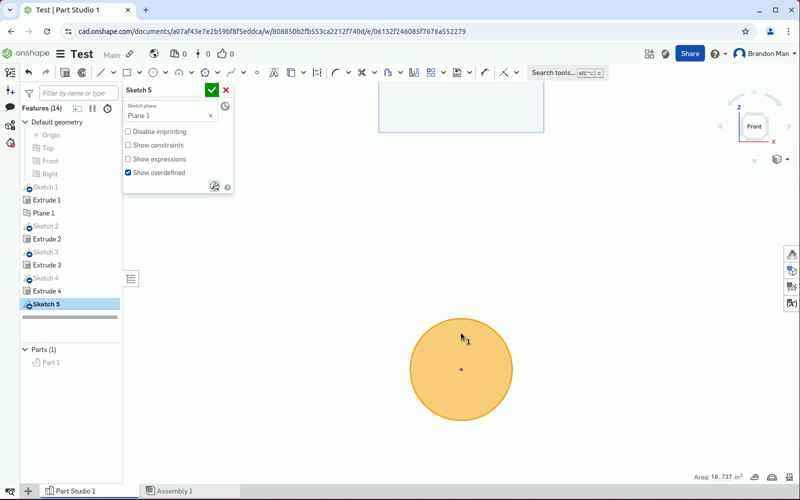
scroll(-6)
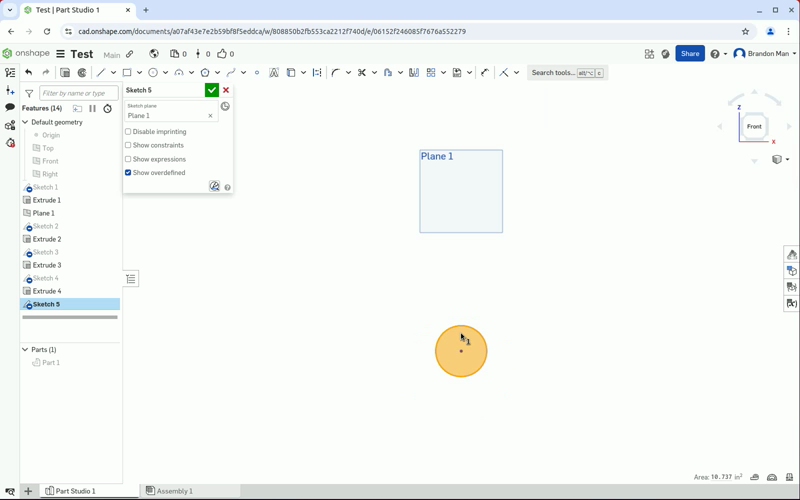
scroll(-6)
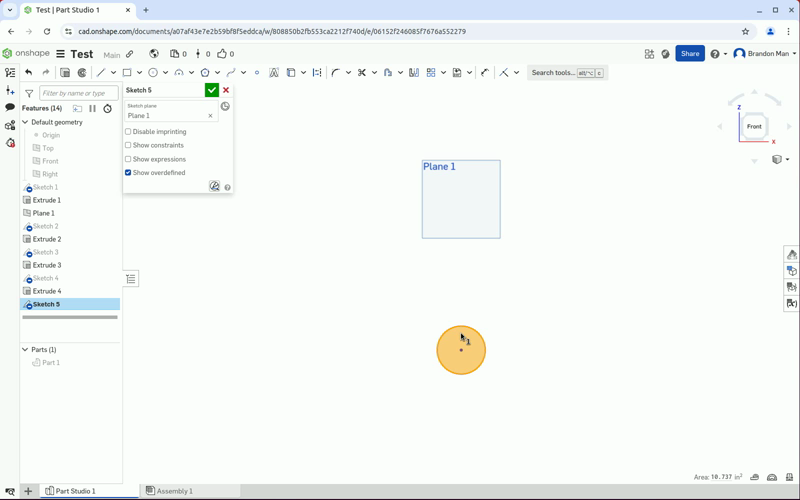
scroll(-6)
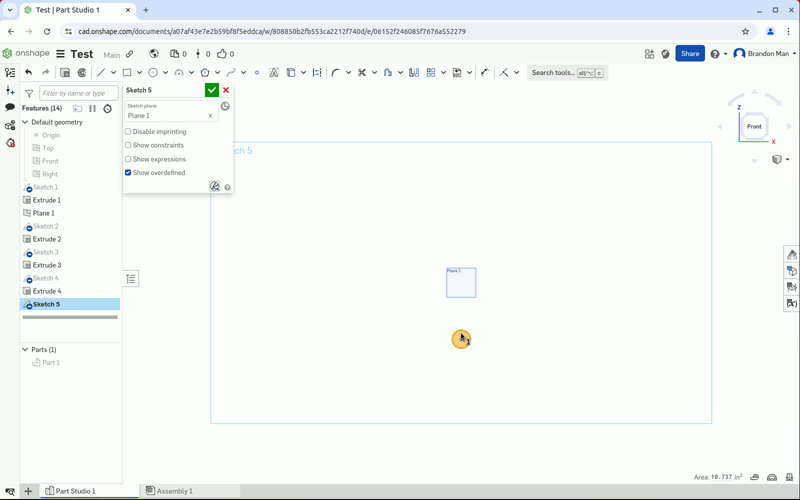
mouse_move(73, 352)
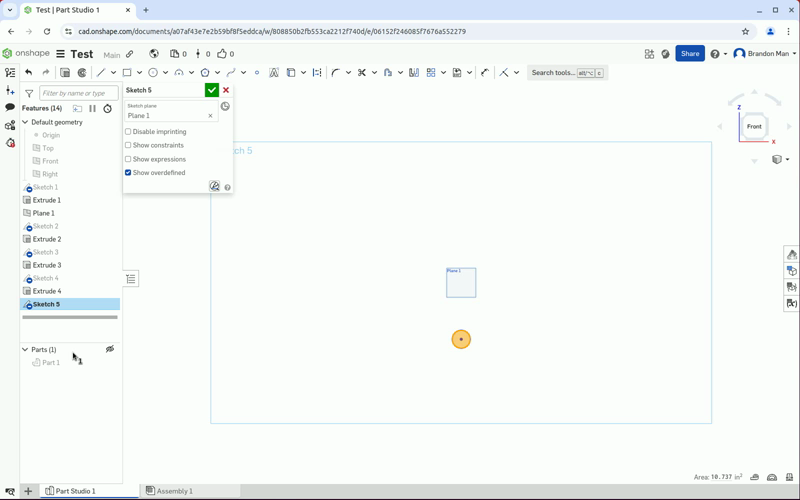
key(shift+y)
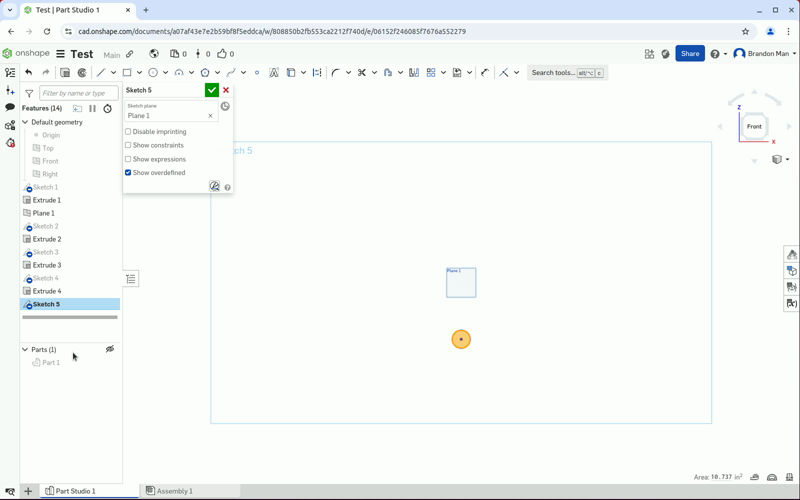
key(shift+e)
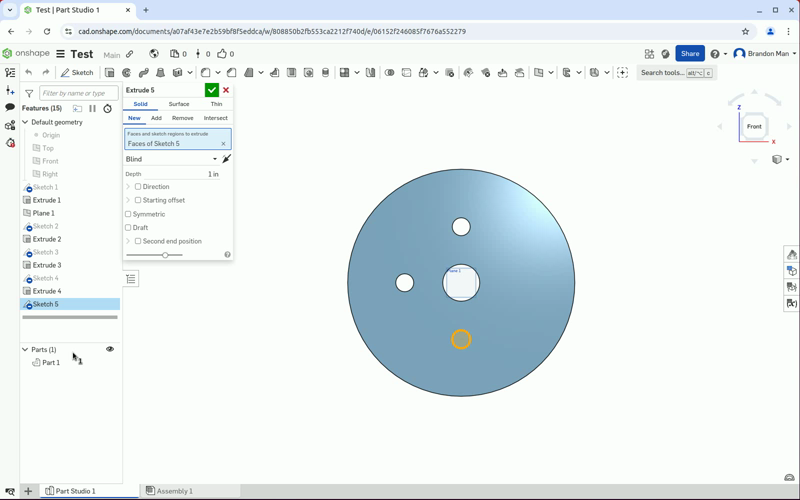
mouse_move(143, 106)
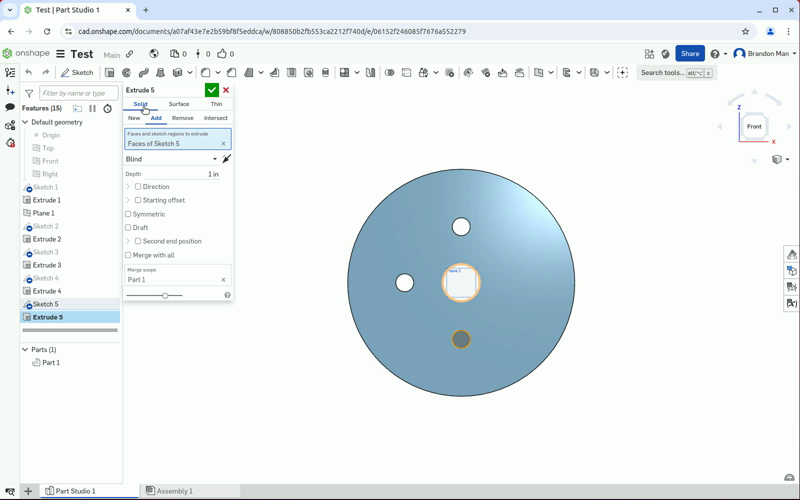
click(143, 106)
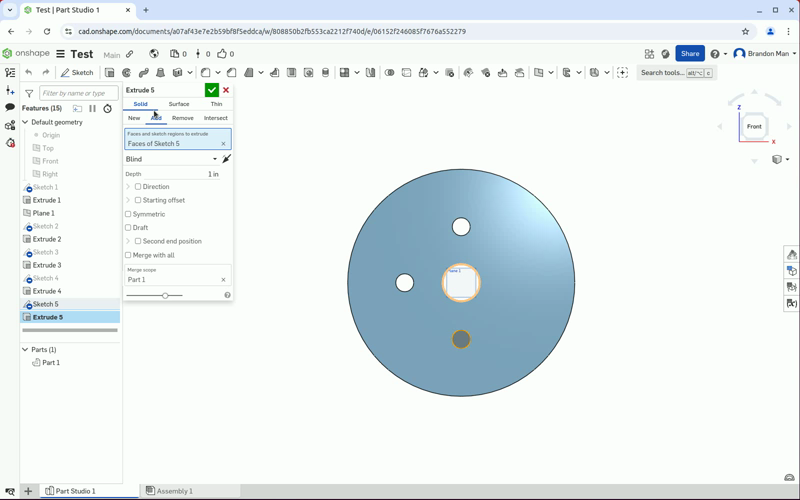
mouse_move(186, 120)
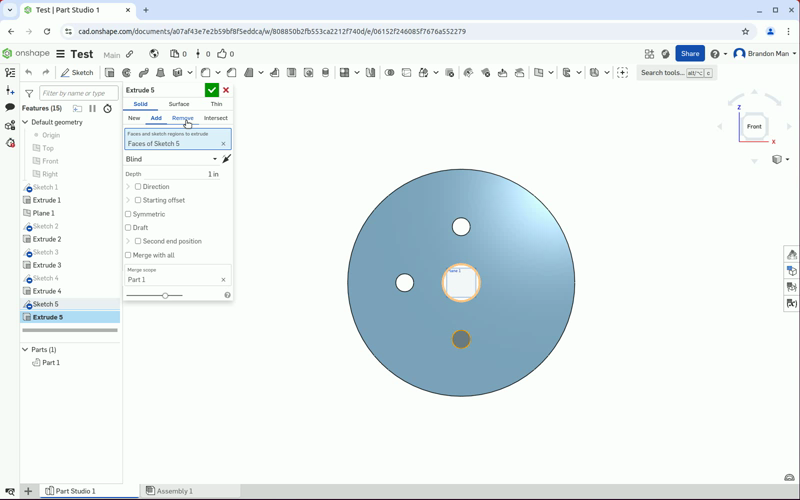
click(186, 120)
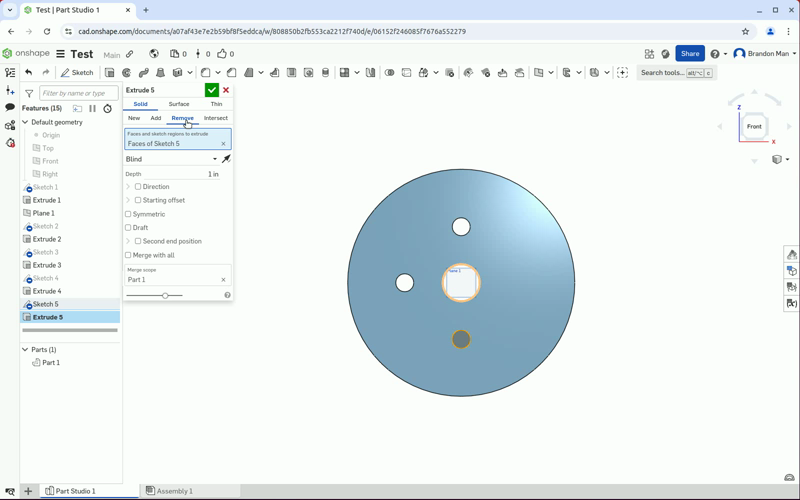
key(tab, 4)
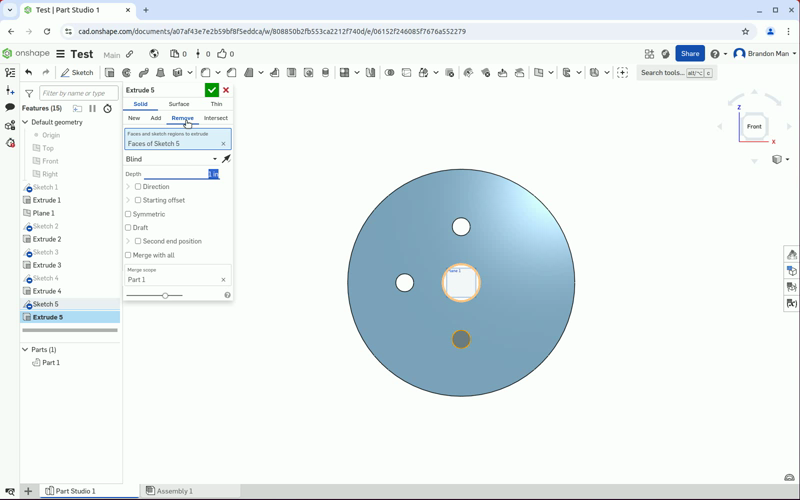
text(11.554)
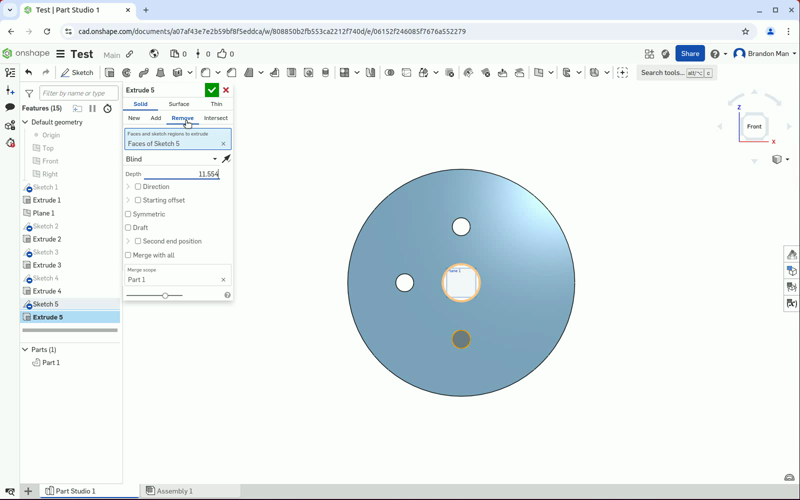
key(tab, 6)
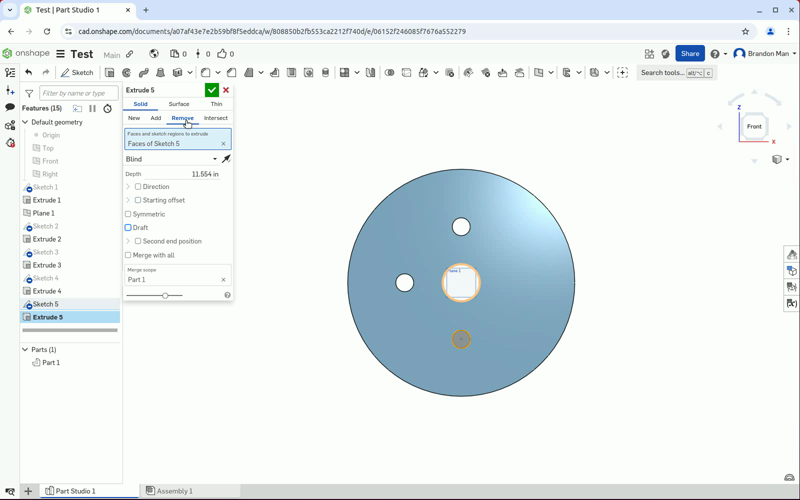
key(space)
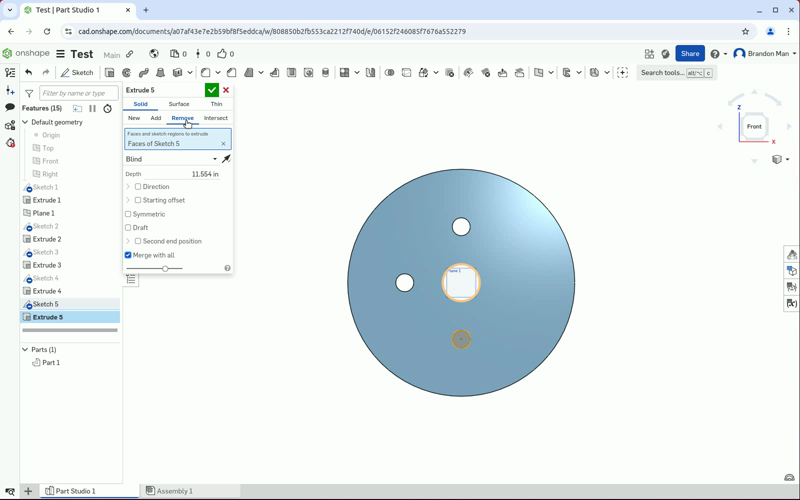
key(enter)
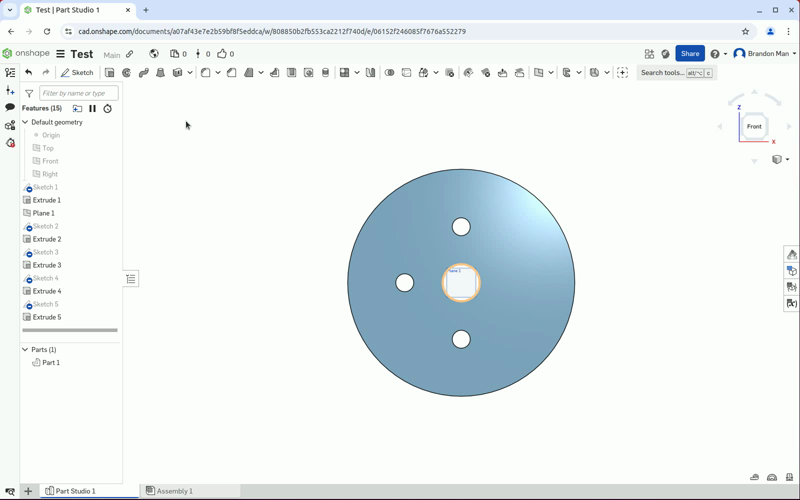
key(shift+h)
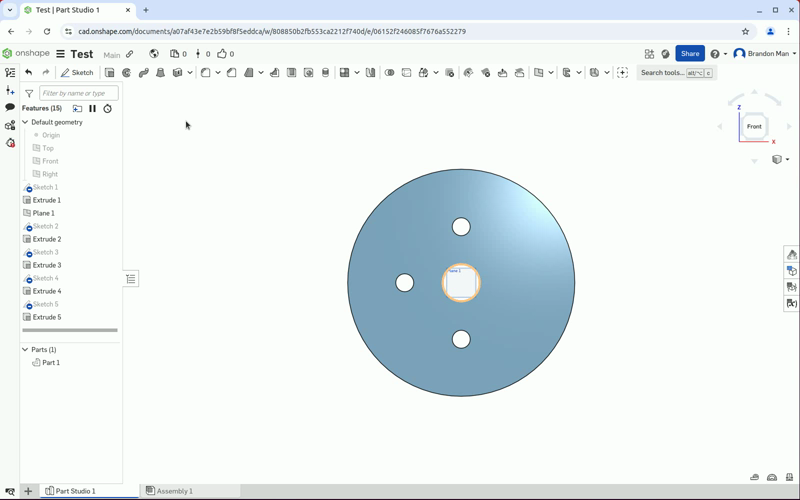
key(shift+h)
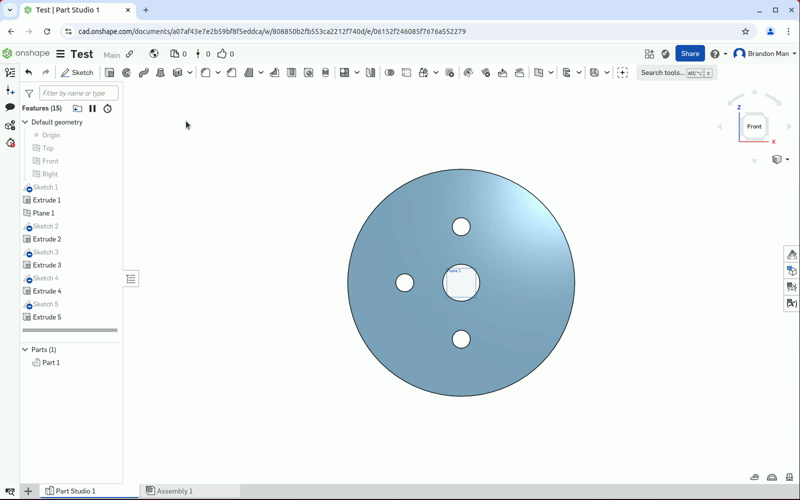
mouse_move(73, 189)
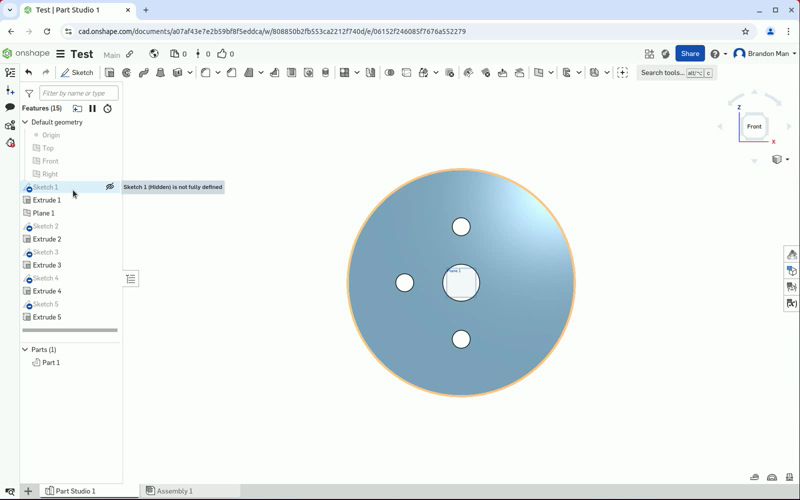
click(73, 189)
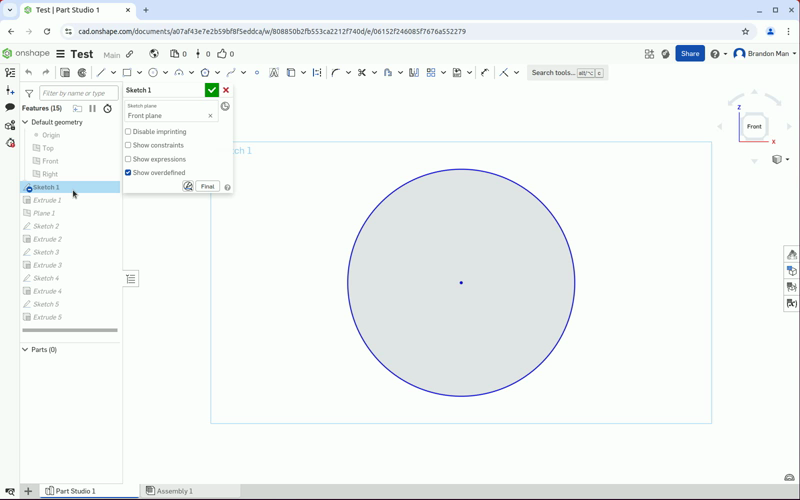
mouse_move(229, 92)
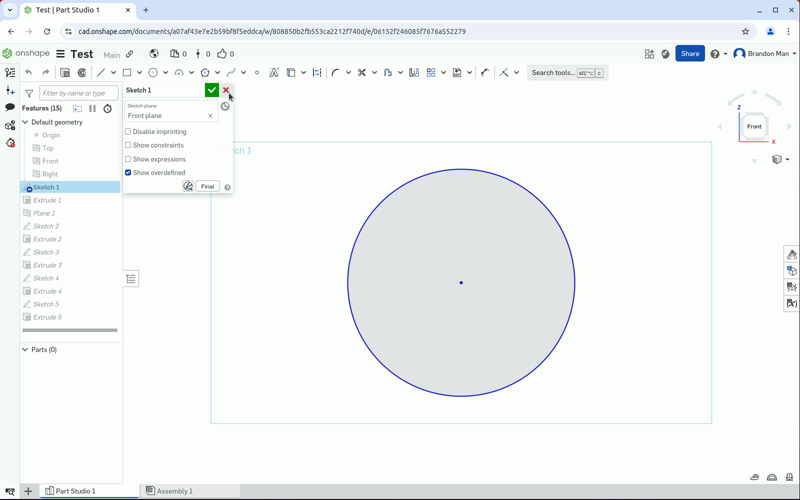
click(229, 92)
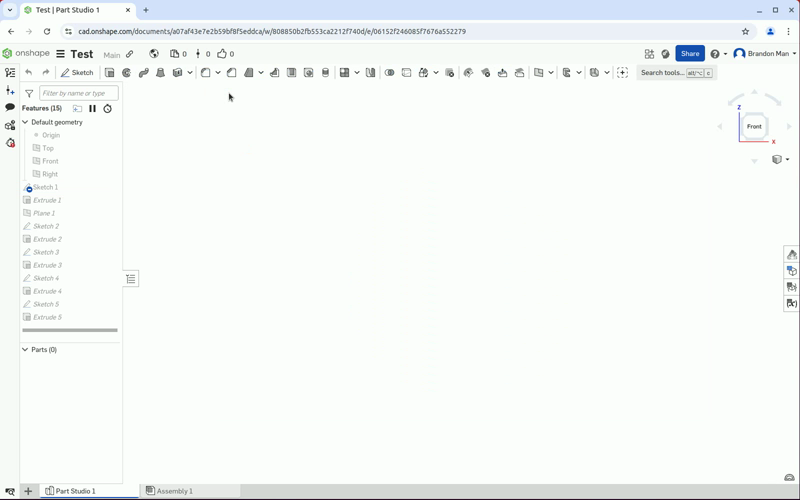
key(shift+s)
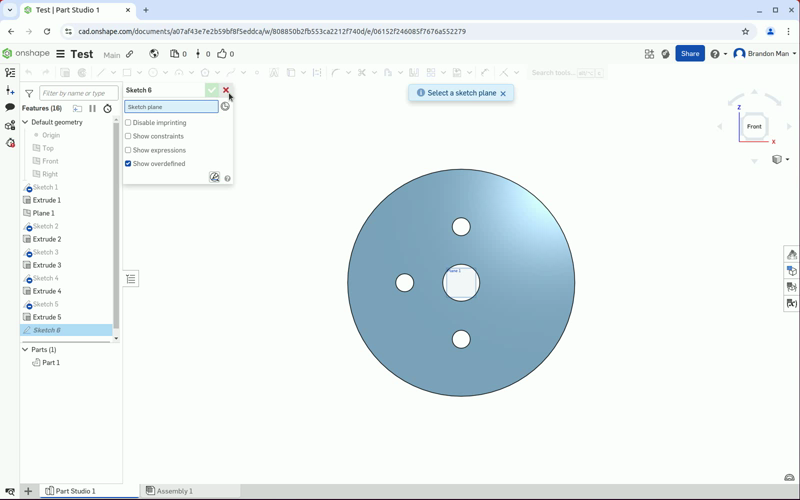
mouse_move(69, 215)
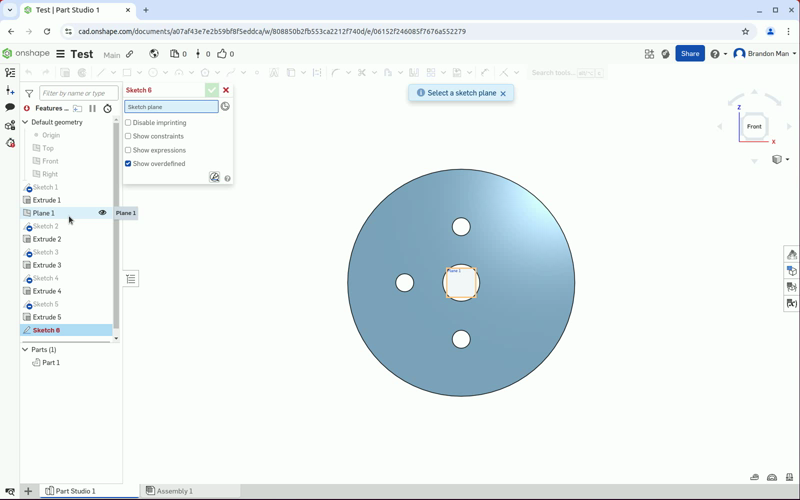
click(69, 215)
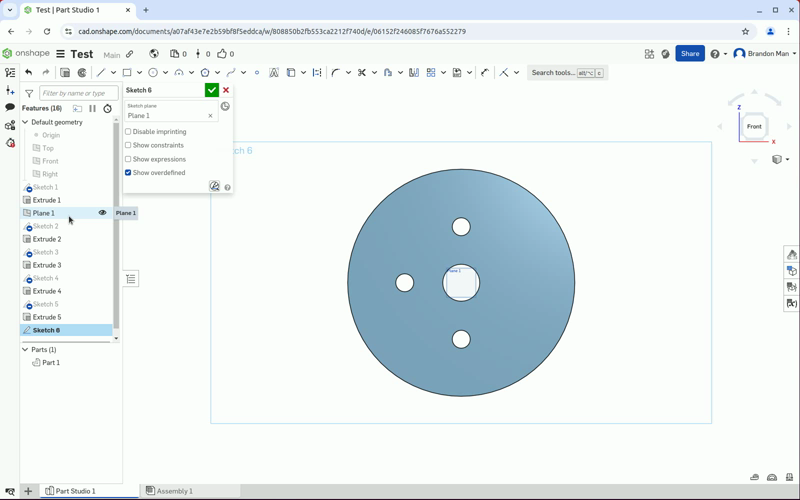
mouse_move(73, 352)
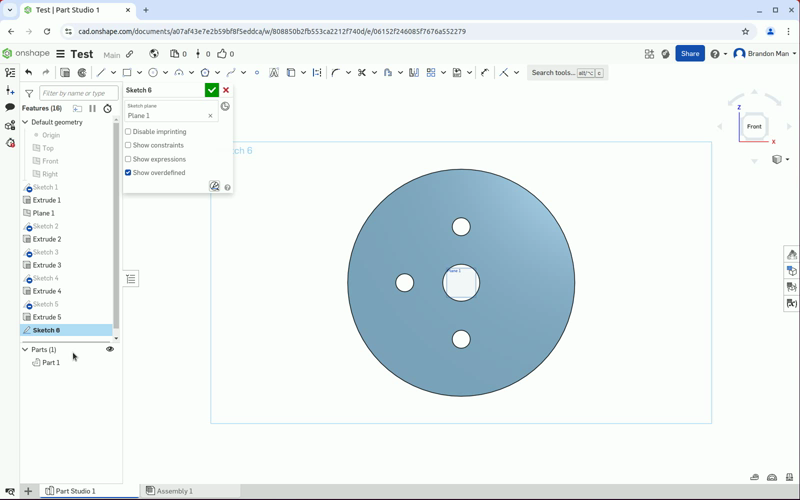
key(y)
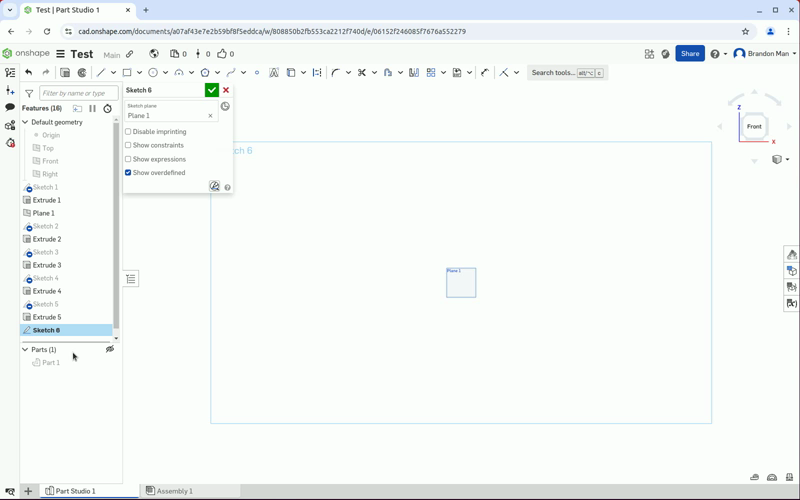
key(c)
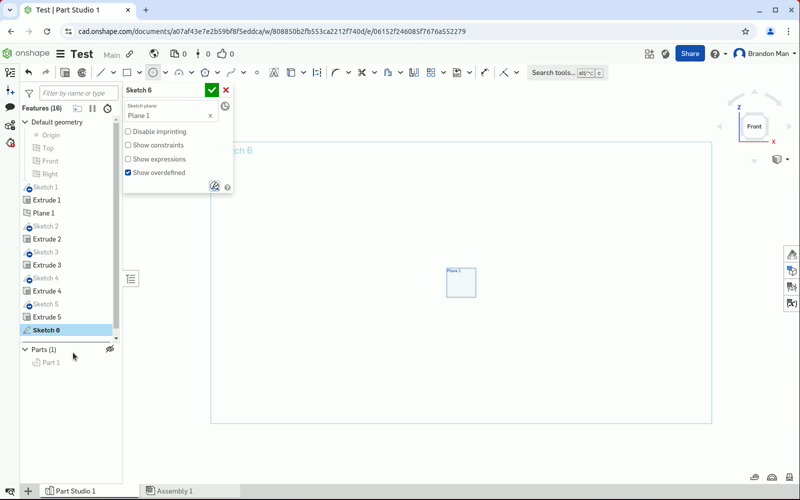
key_down(shift)
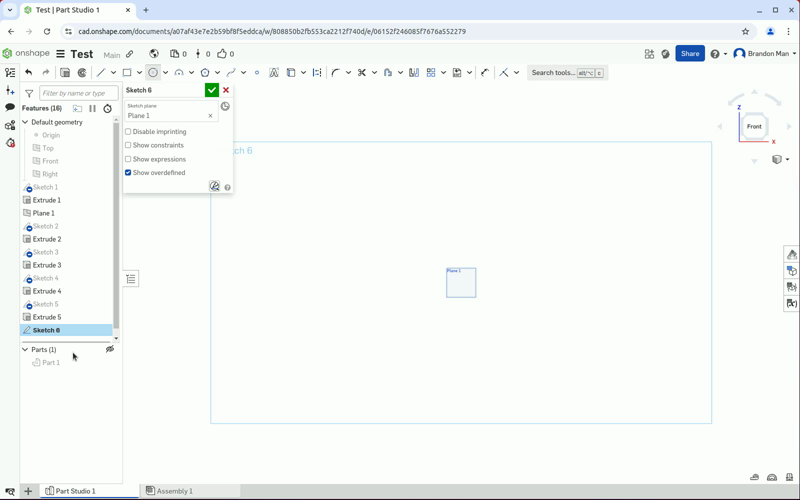
mouse_move(517, 282)
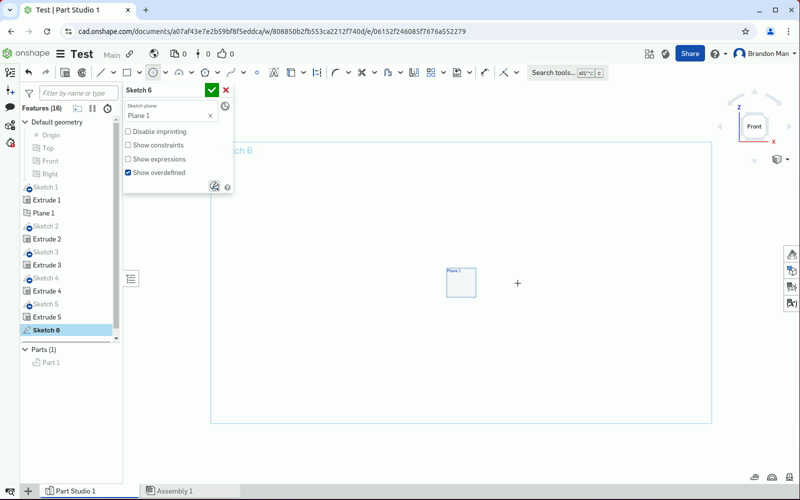
click(517, 282)
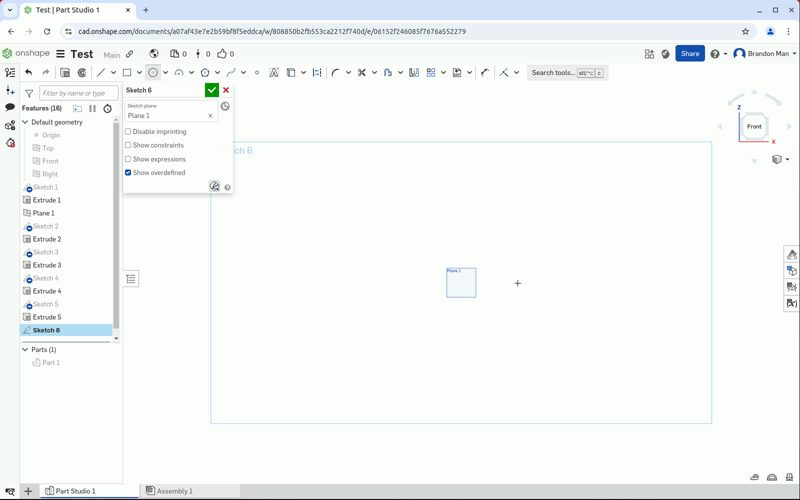
key_up(shift)
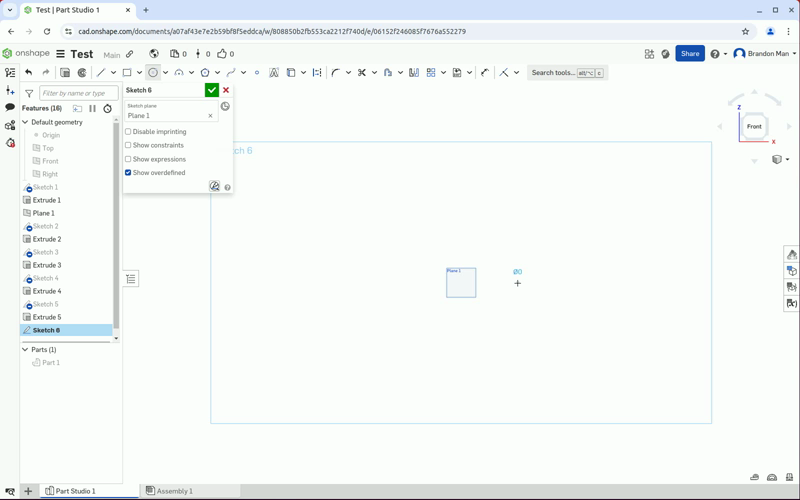
mouse_move(526, 282)
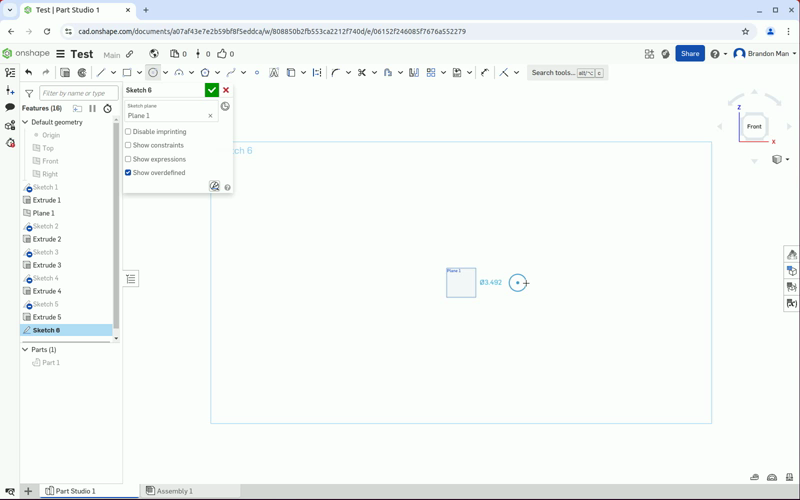
click(526, 282)
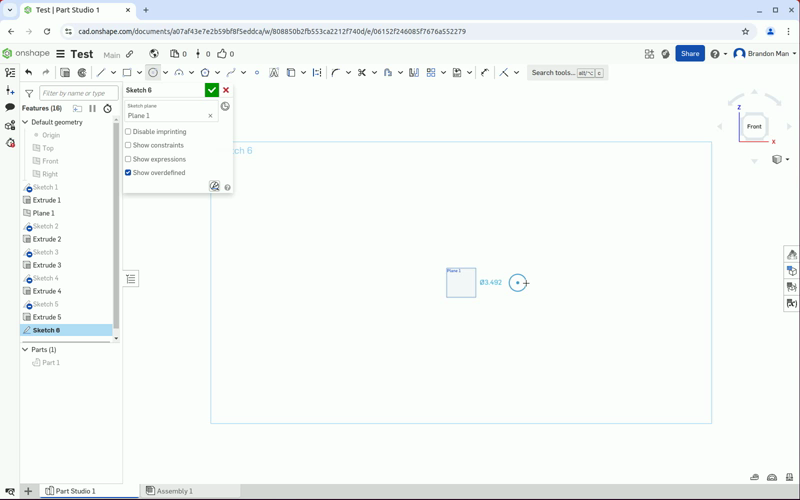
key(esc)
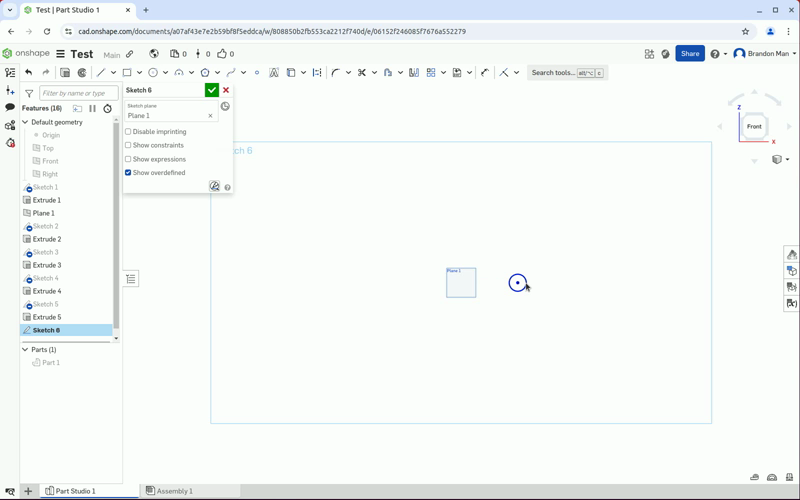
mouse_move(519, 291)
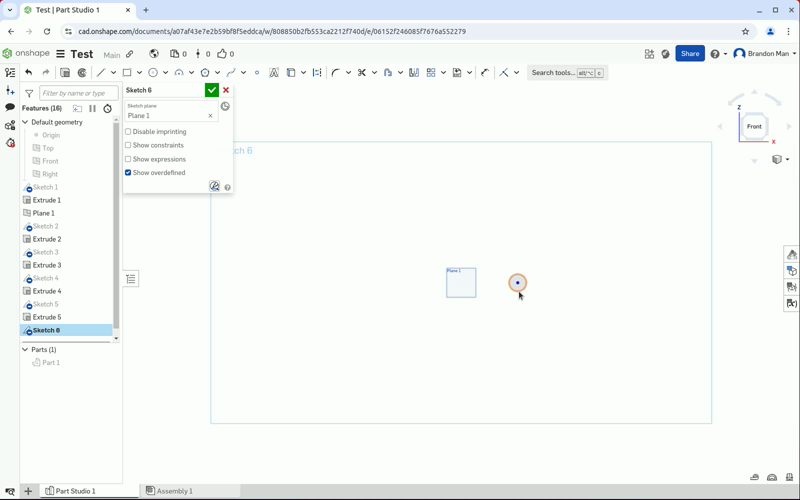
scroll(6)
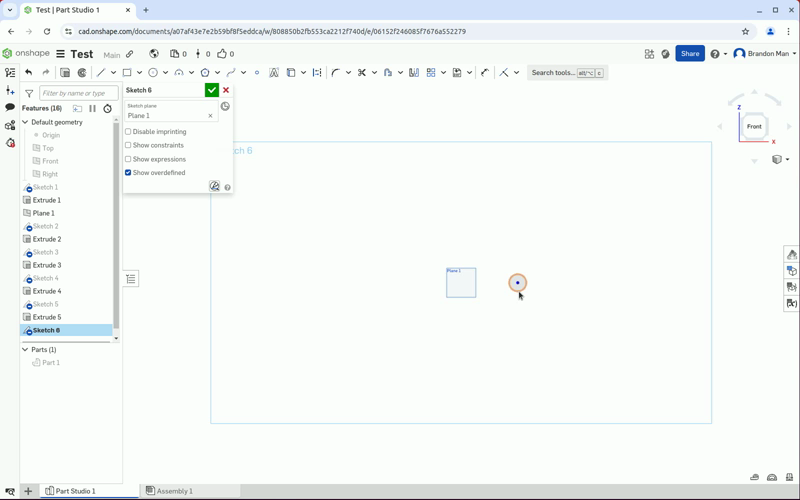
scroll(6)
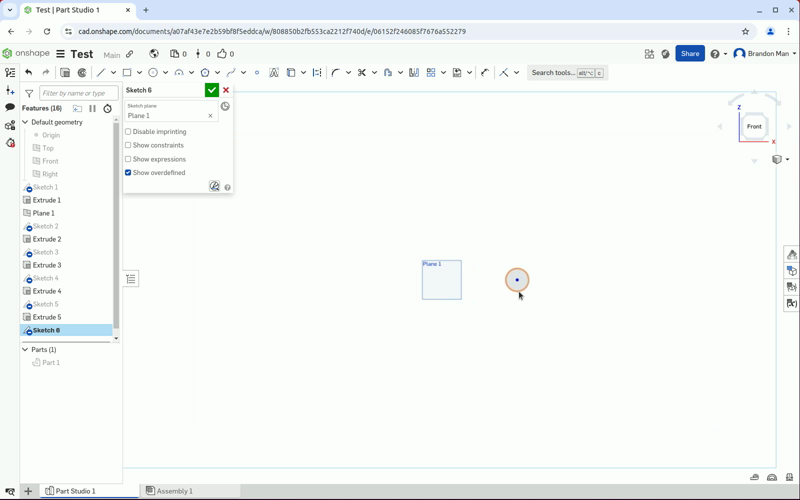
scroll(6)
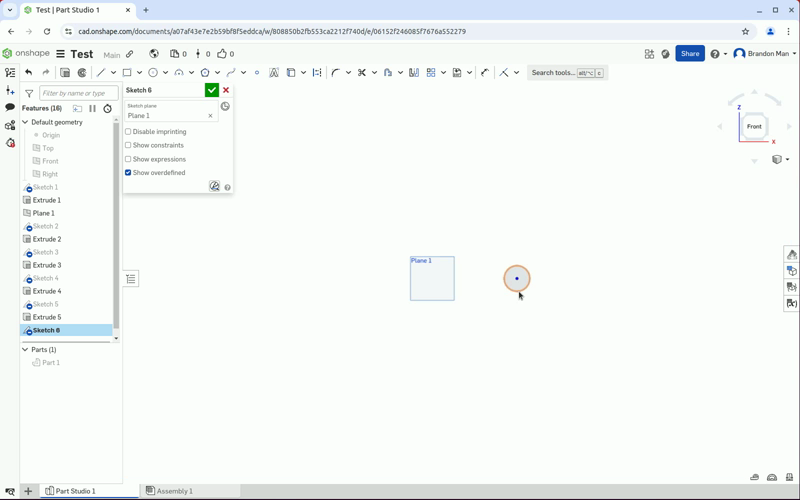
scroll(6)
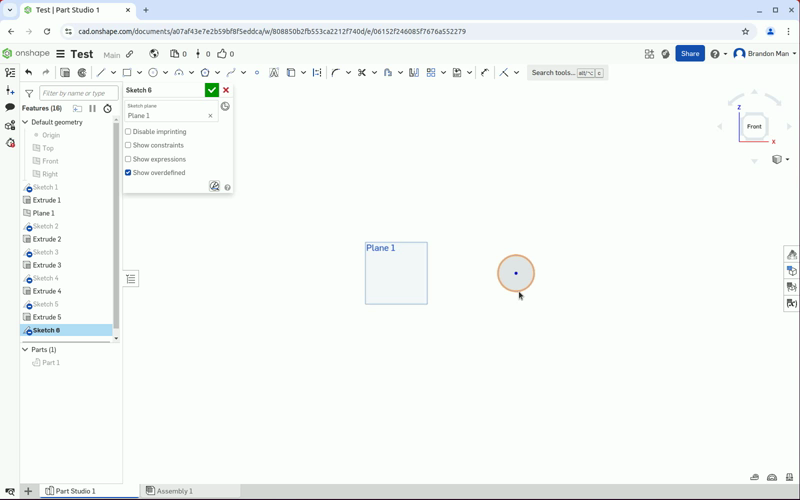
scroll(6)
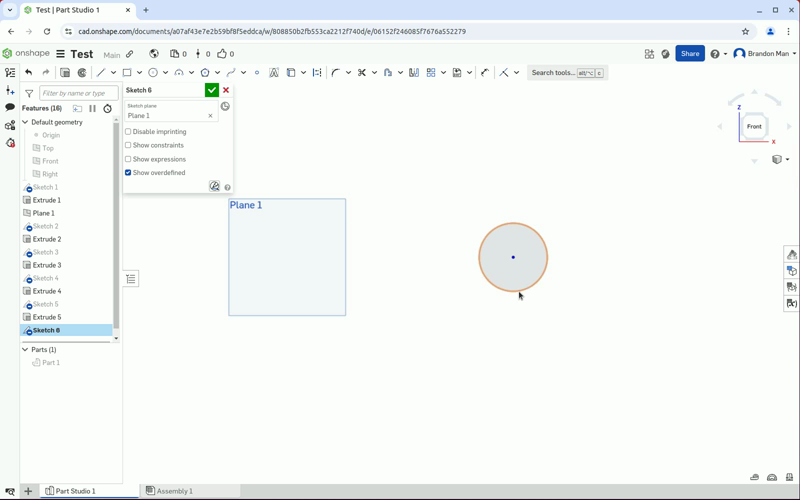
scroll(6)
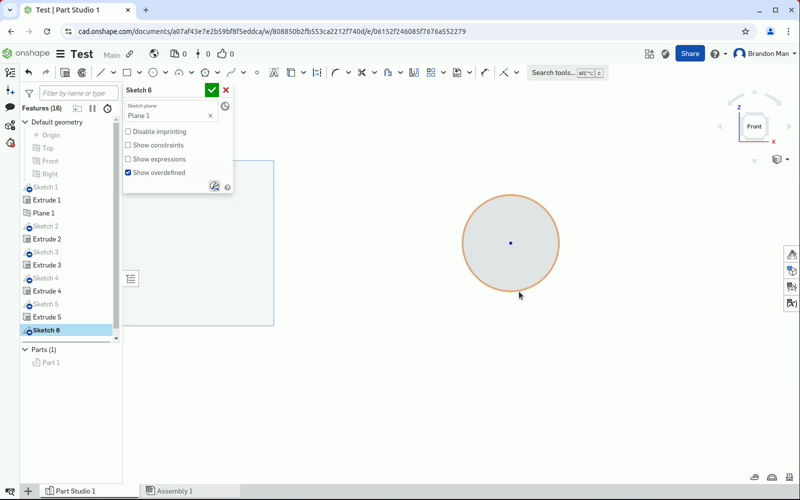
scroll(6)
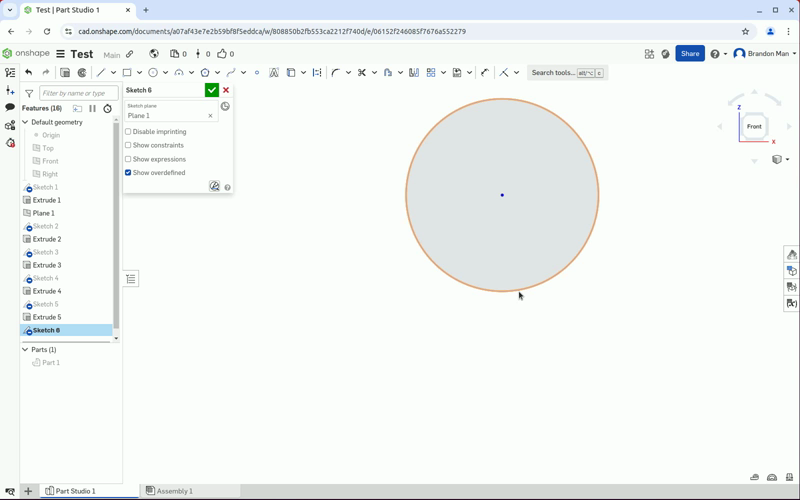
click(519, 291)
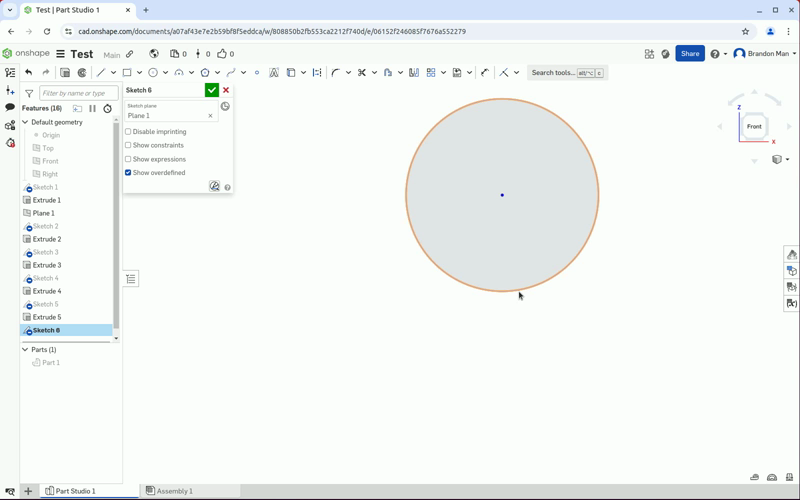
scroll(-6)
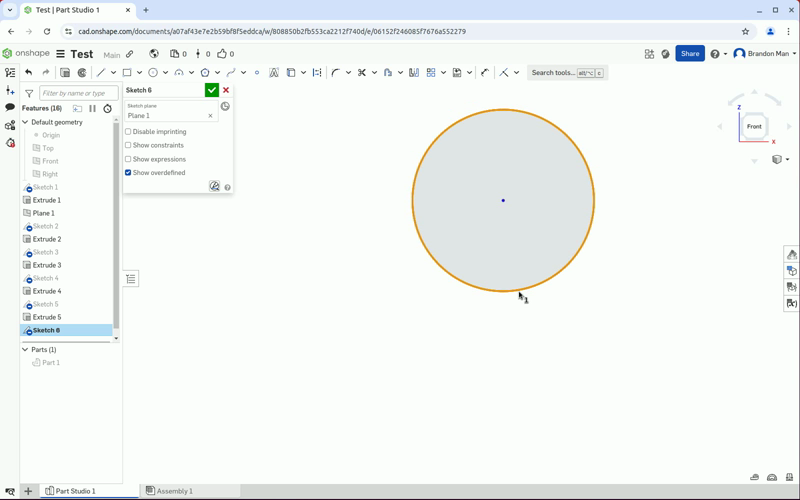
scroll(-6)
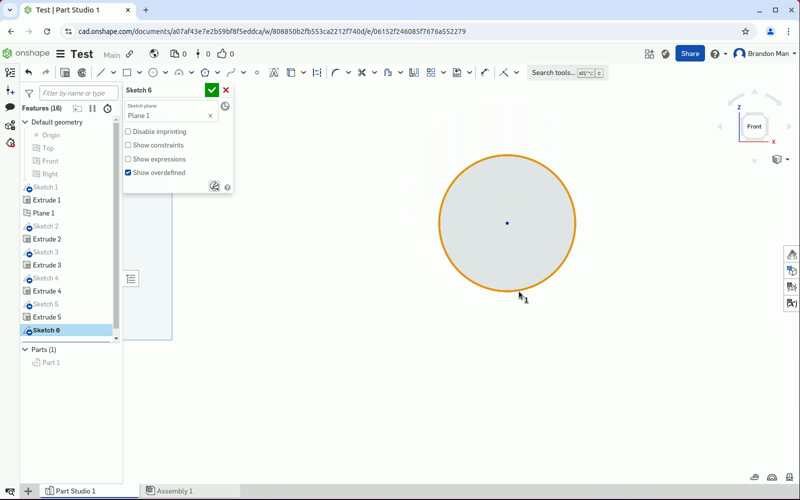
scroll(-6)
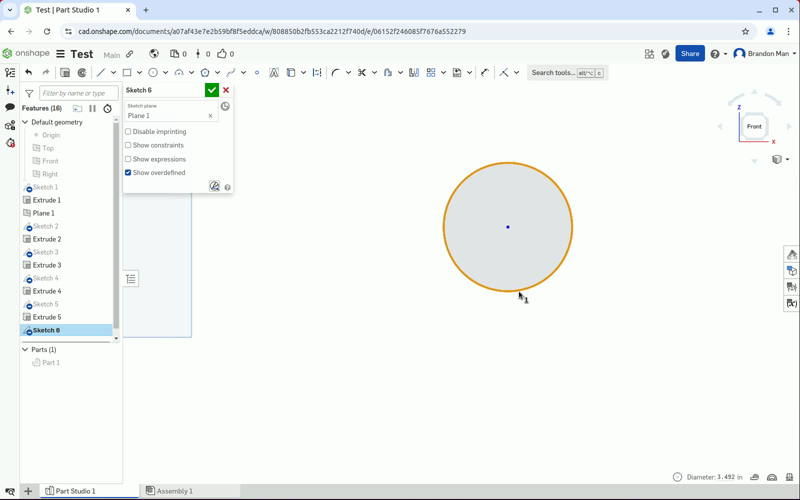
scroll(-6)
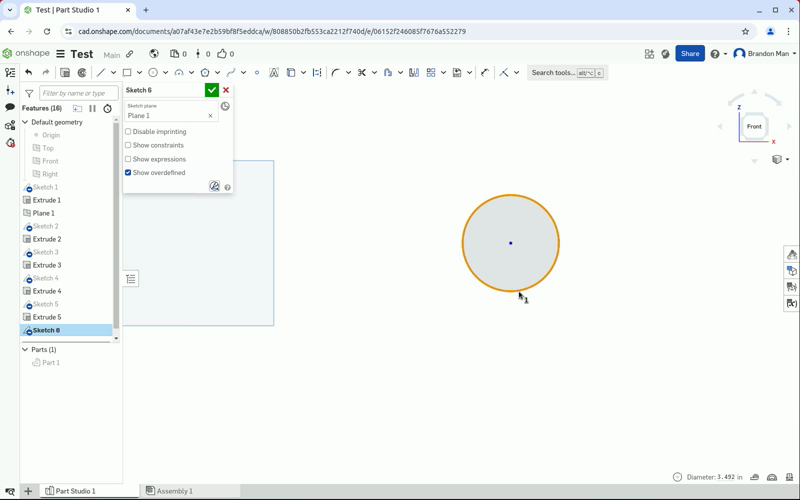
scroll(-6)
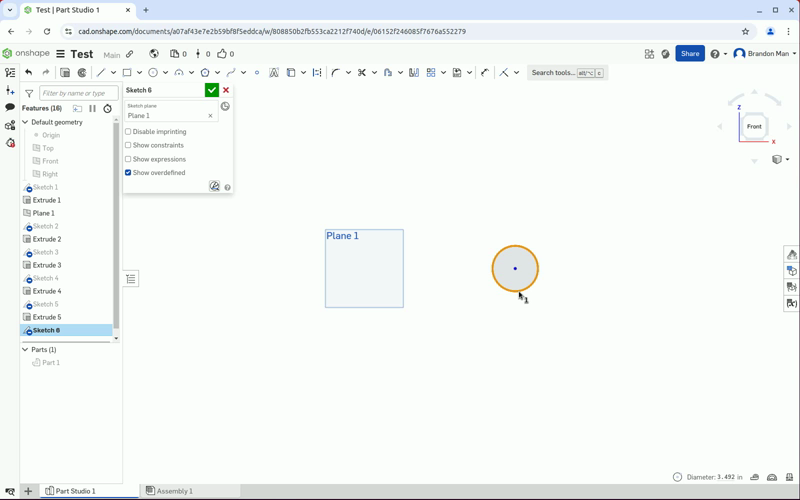
scroll(-6)
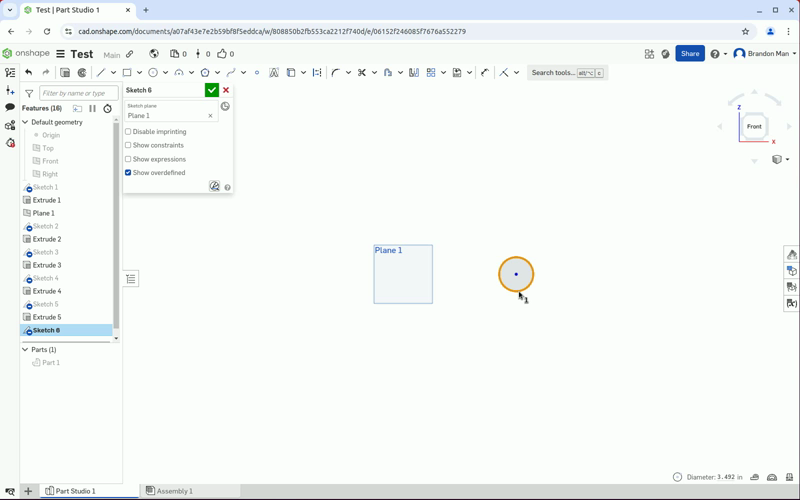
scroll(-6)
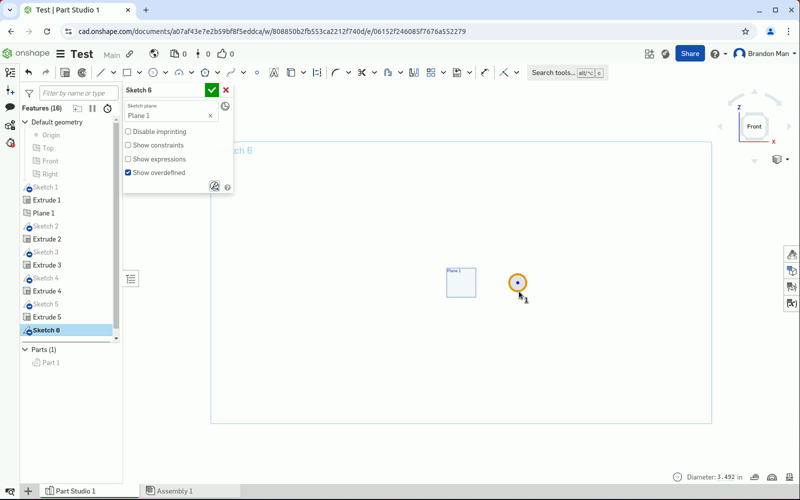
mouse_move(73, 352)
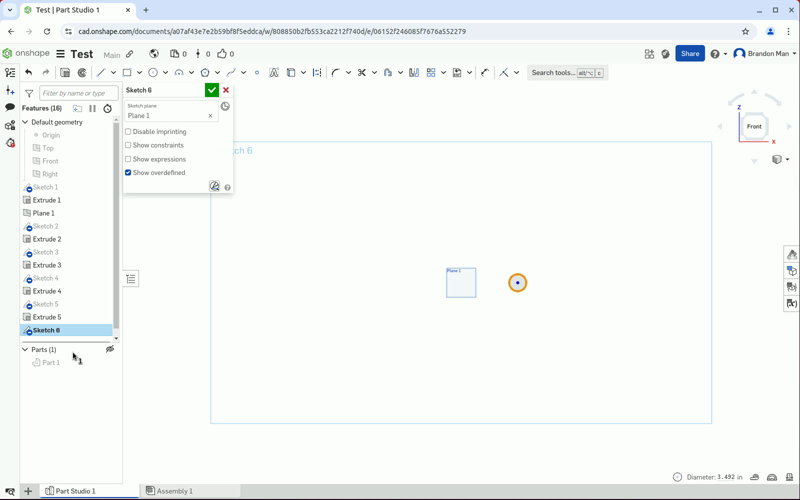
key(shift+y)
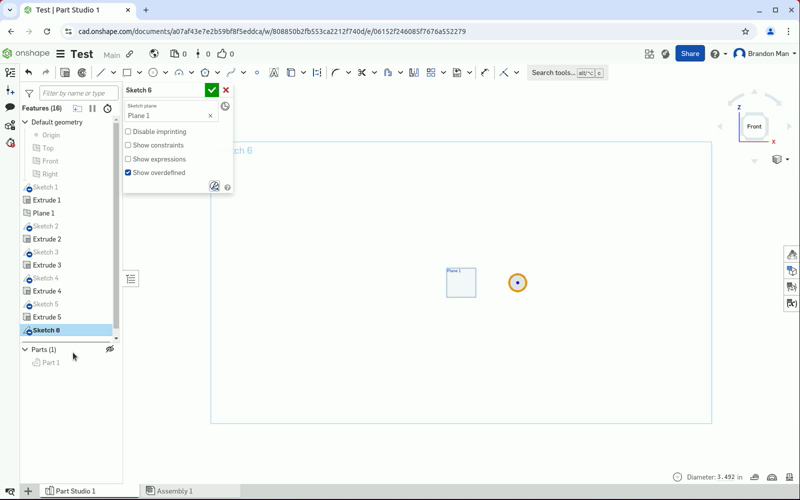
key(shift+e)
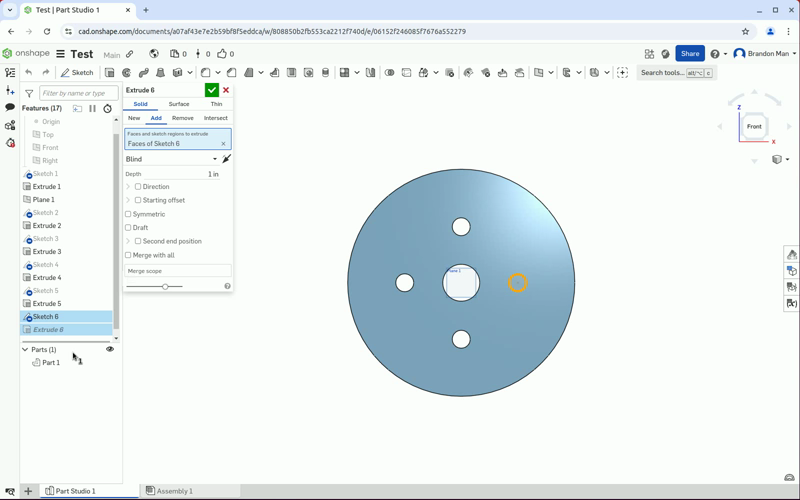
mouse_move(143, 106)
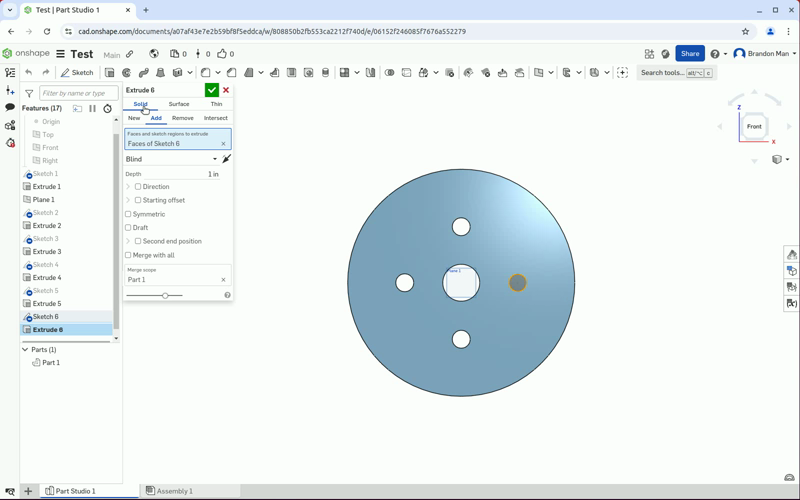
click(143, 106)
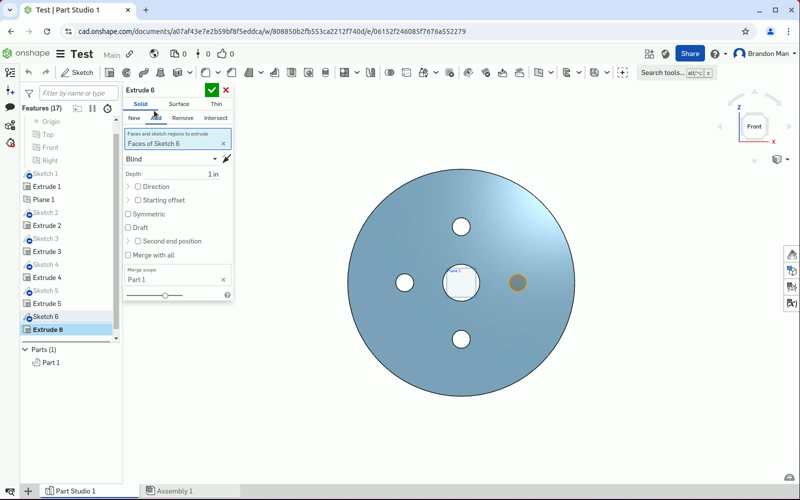
mouse_move(186, 120)
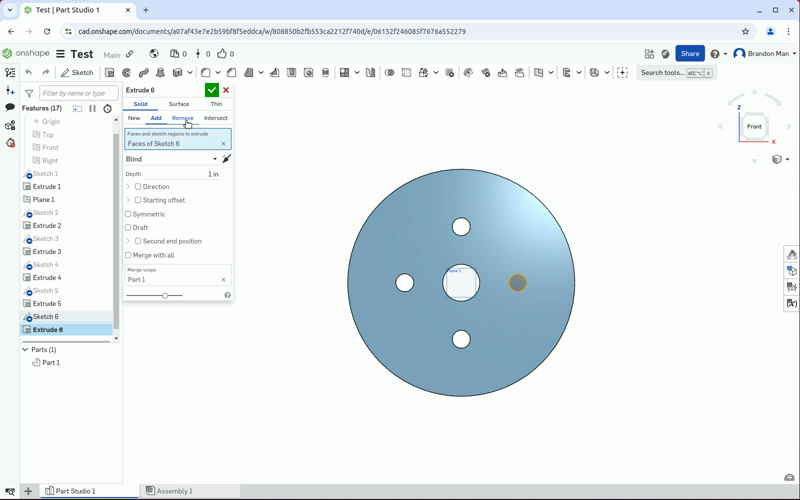
click(186, 120)
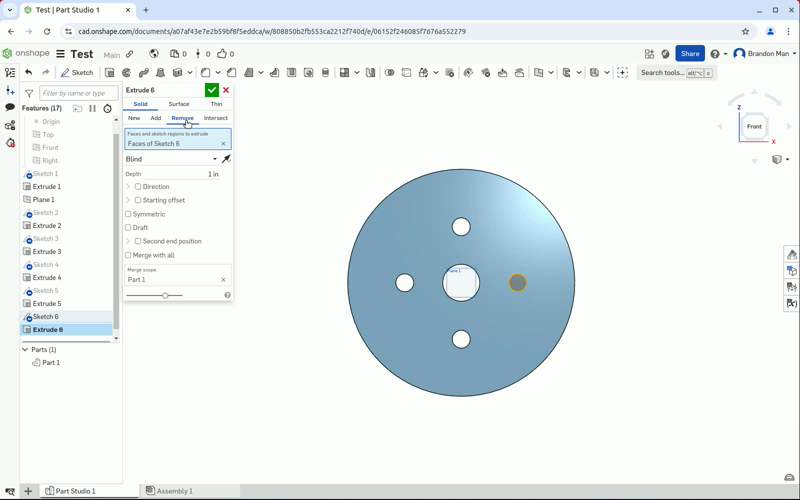
key(tab, 4)
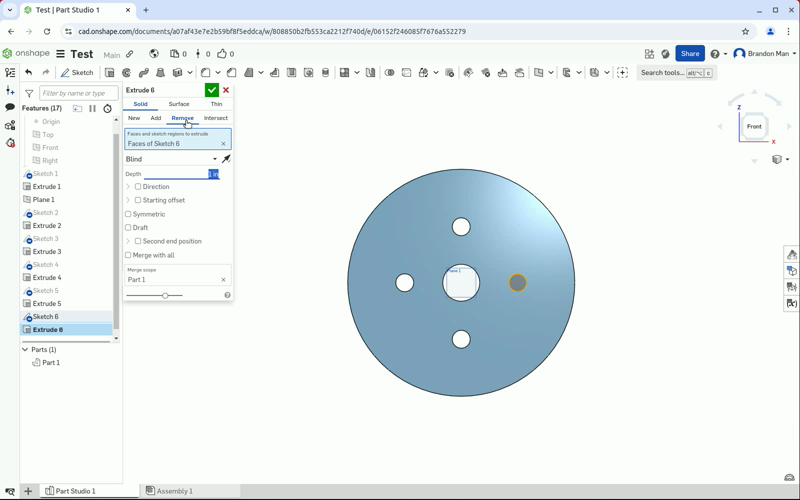
text(11.554)
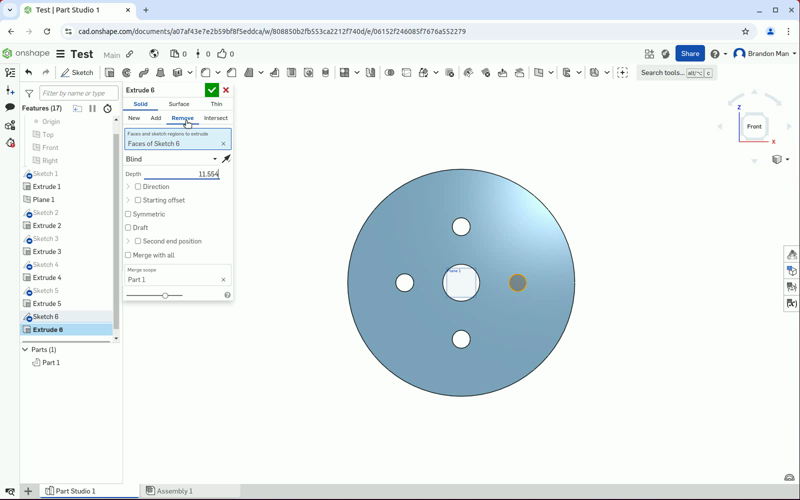
key(tab, 6)
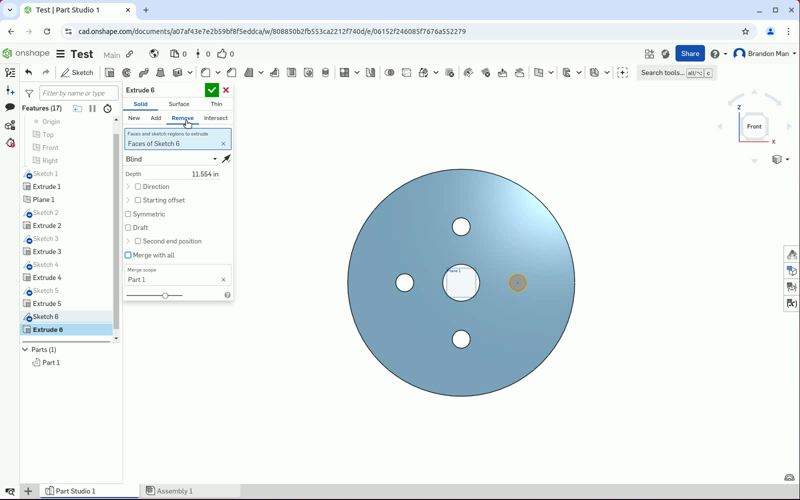
key(space)
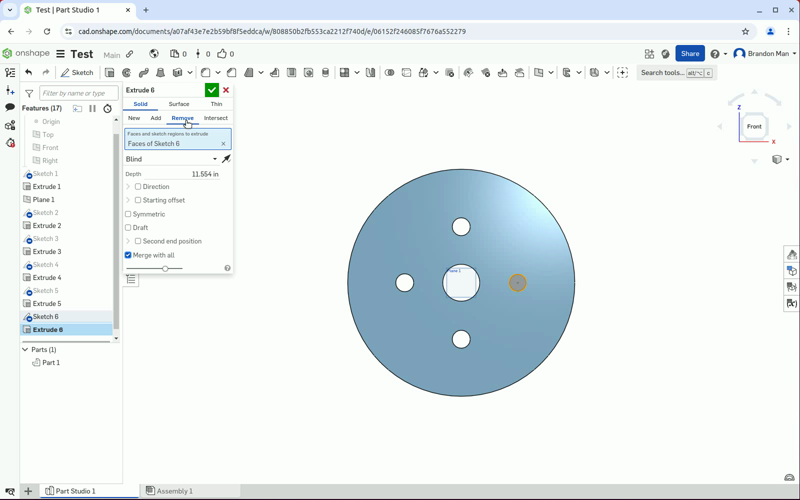
key(enter)
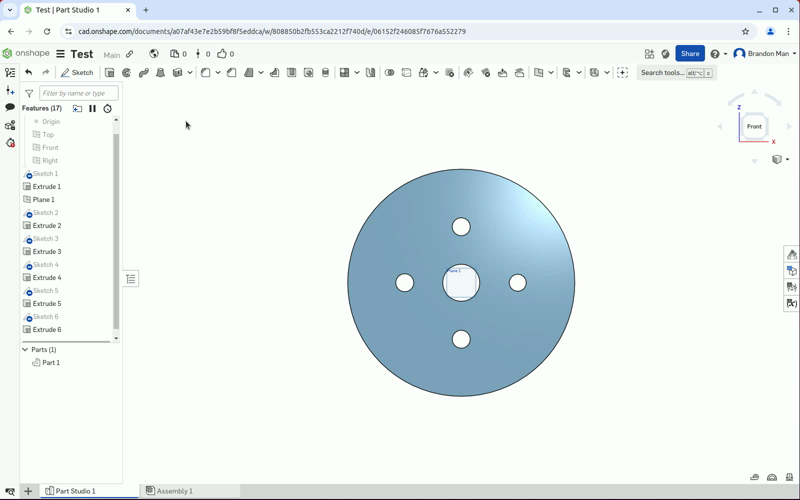
key(shift+h)
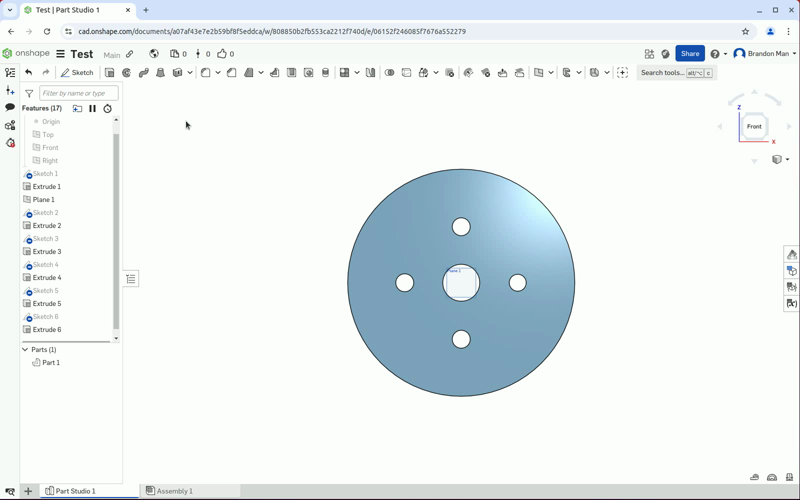
key(shift+h)
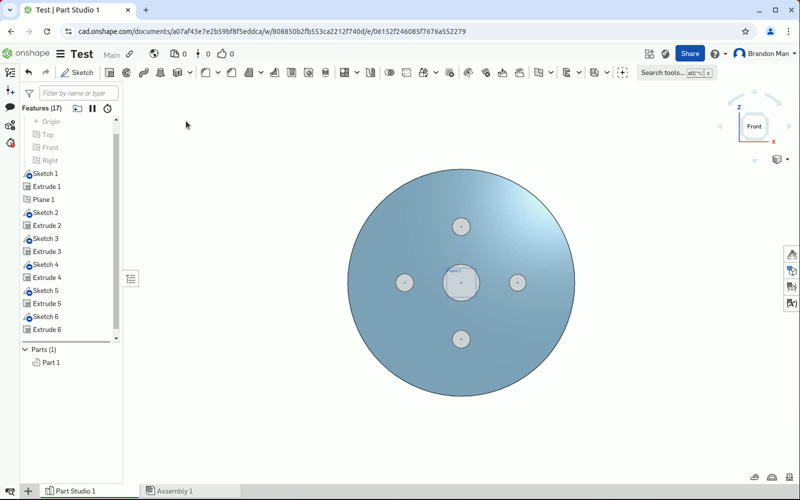
key(shift+7)
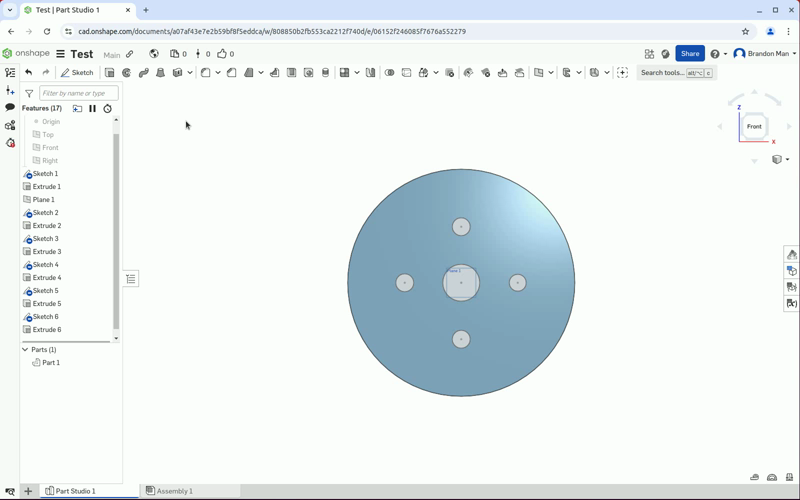
key(left, 2)
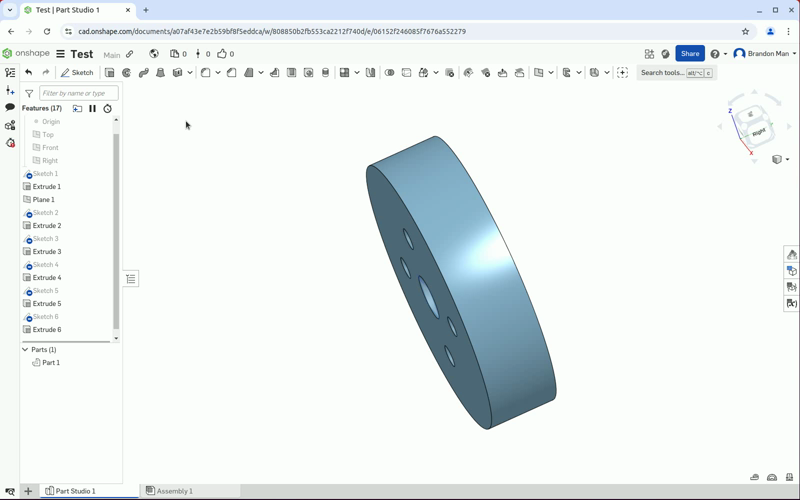
key(down, 2)
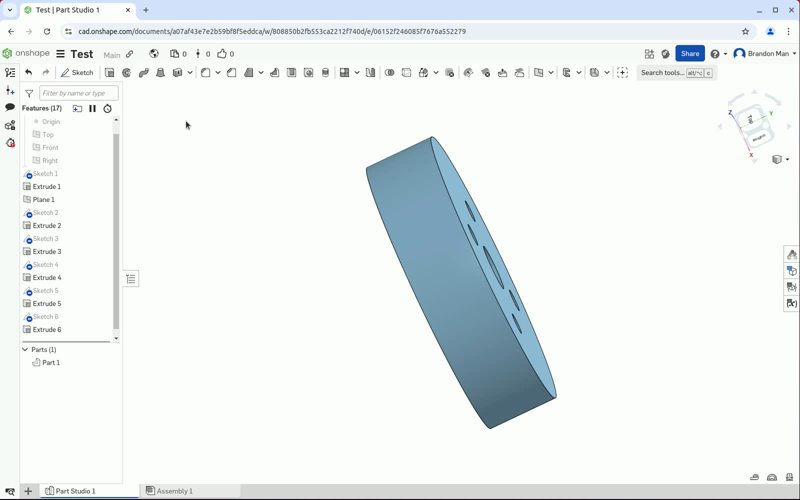
key(up, 2)
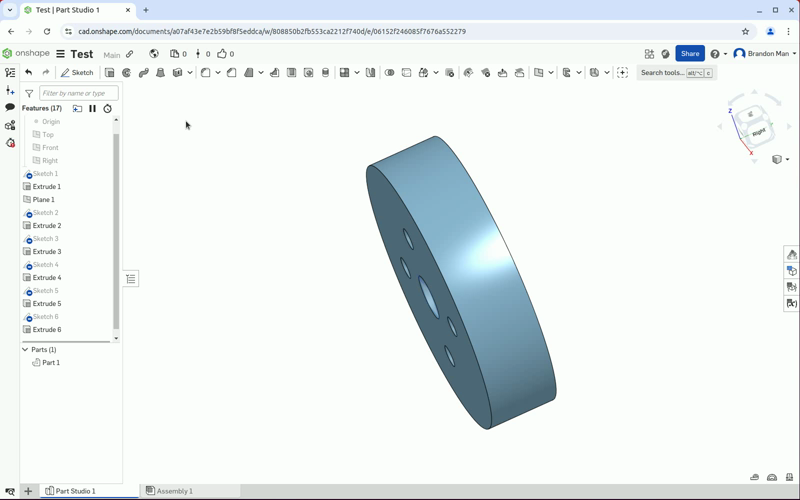
key(right, 2)
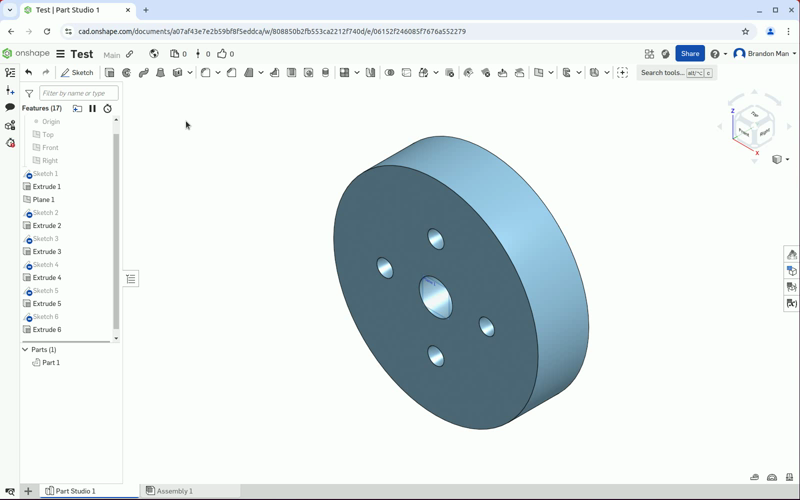
mouse_move(69, 176)
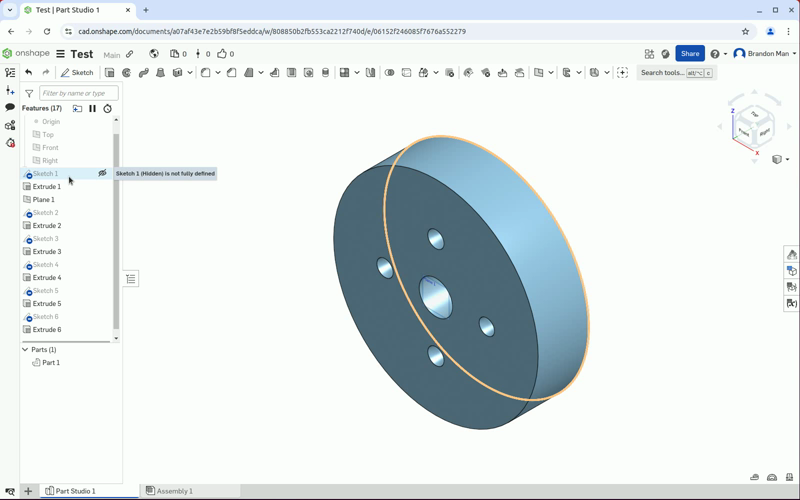
click(69, 176)